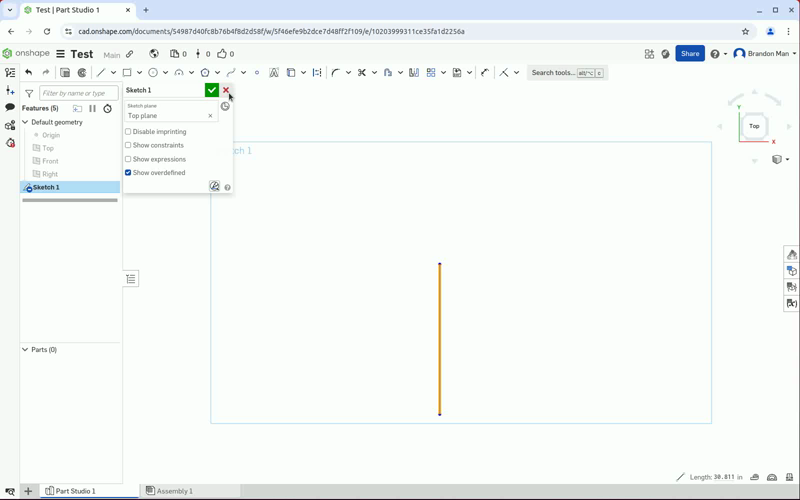
key(shift+h)
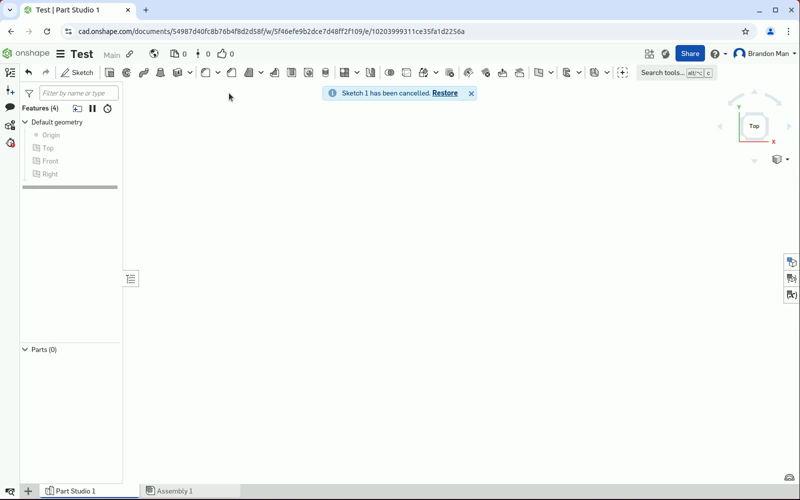
mouse_move(73, 352)
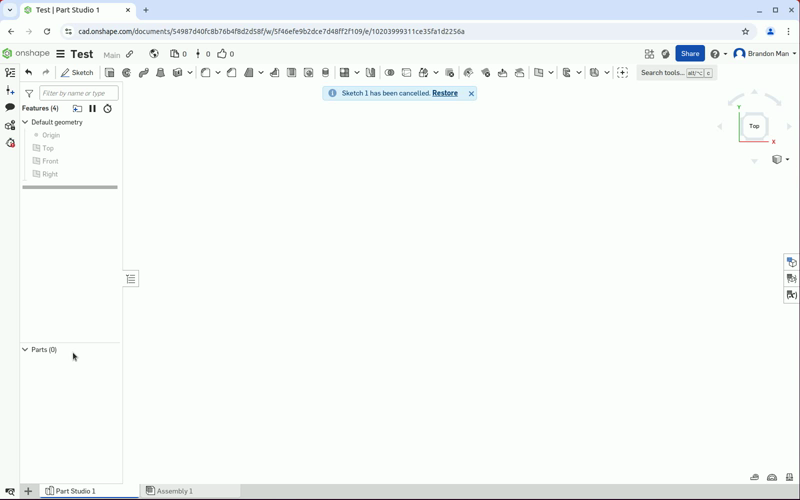
key(y)
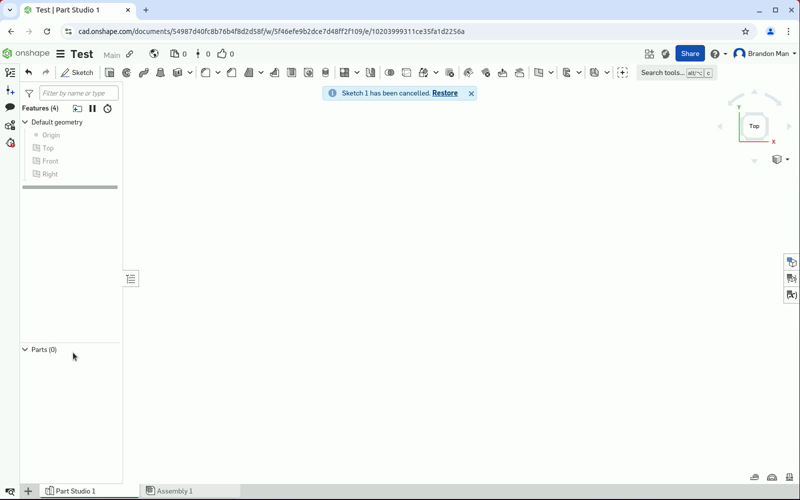
key(shift+p)
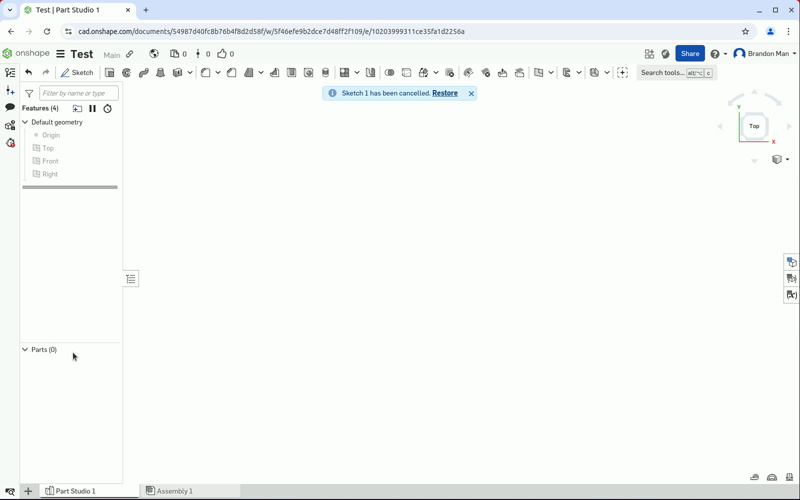
key(space)
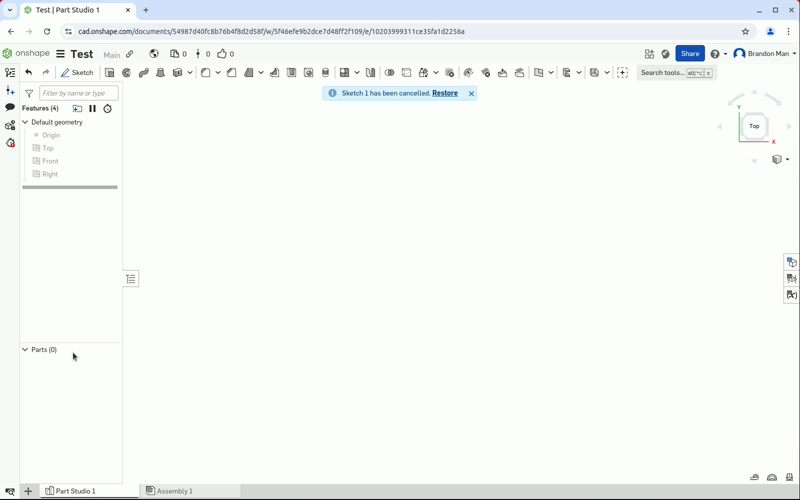
key_down(shift)
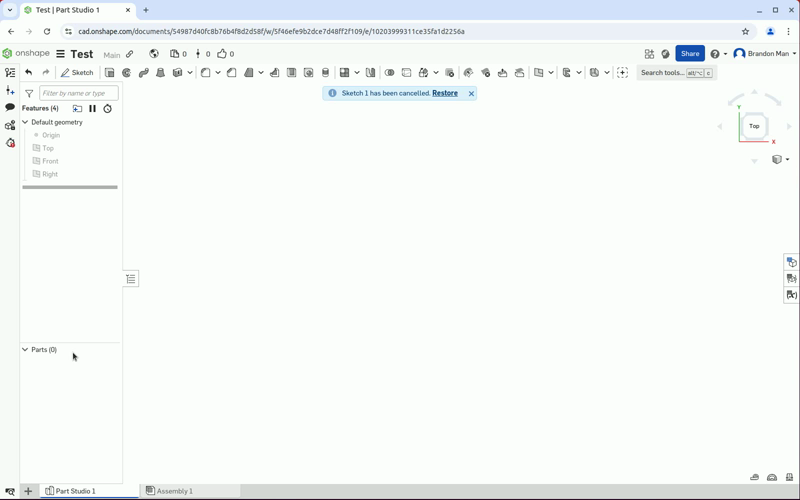
key(up)
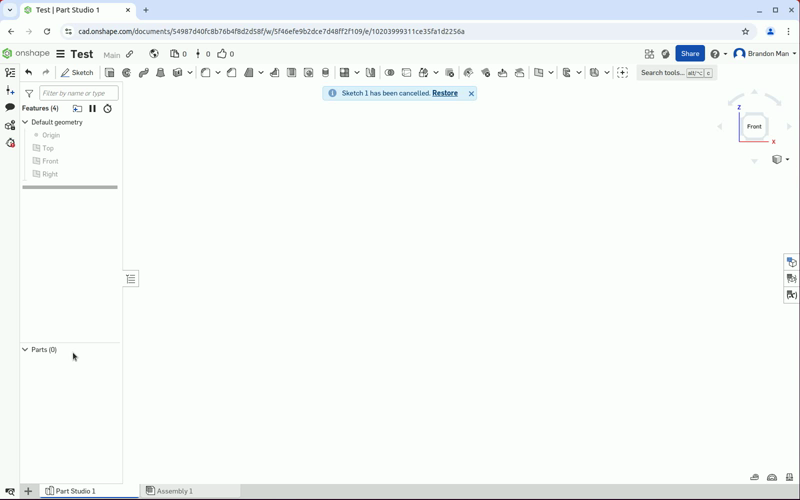
key_up(shift)
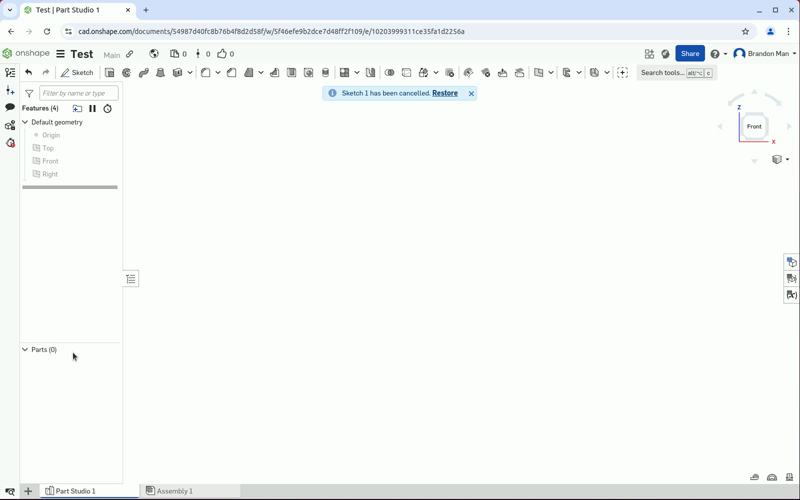
mouse_move(73, 352)
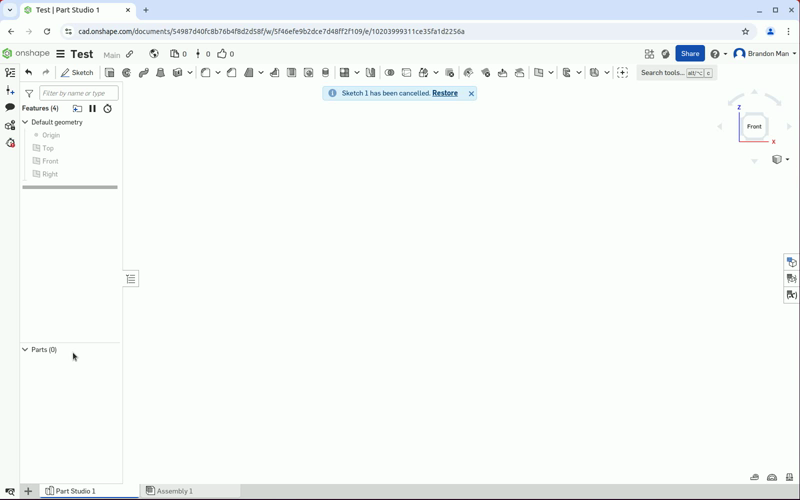
key(shift+y)
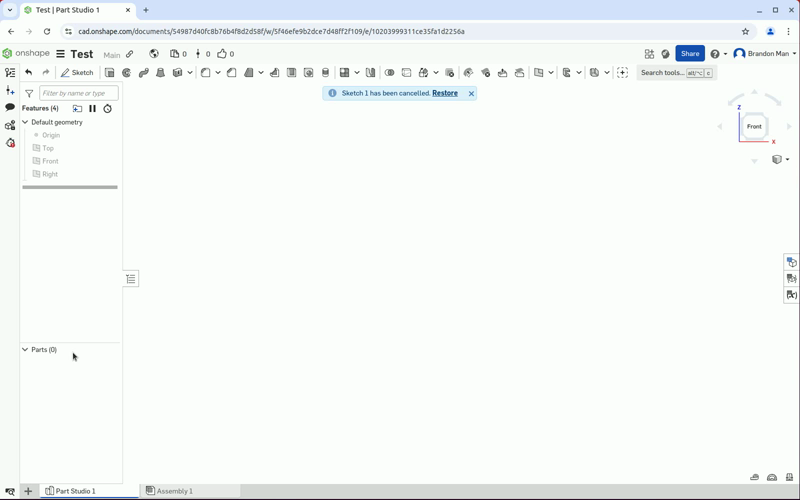
key(shift+s)
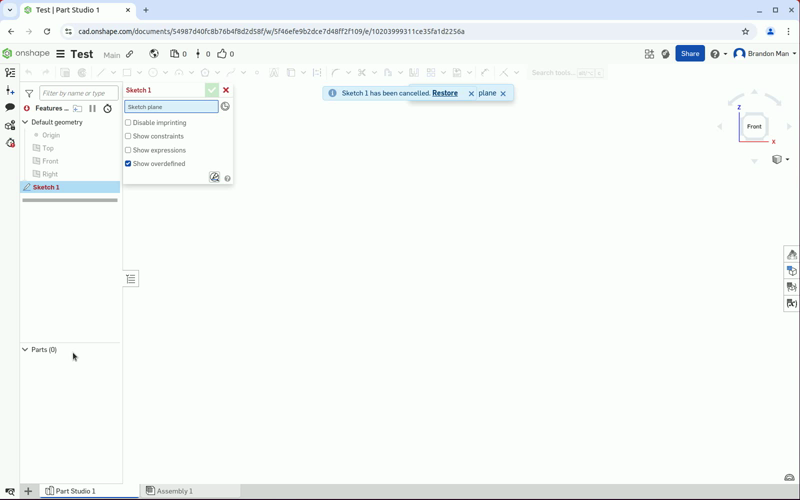
mouse_move(73, 163)
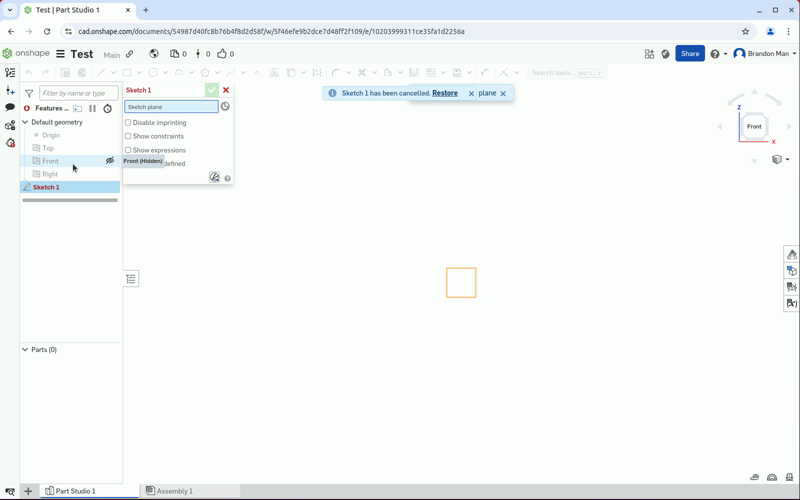
click(73, 163)
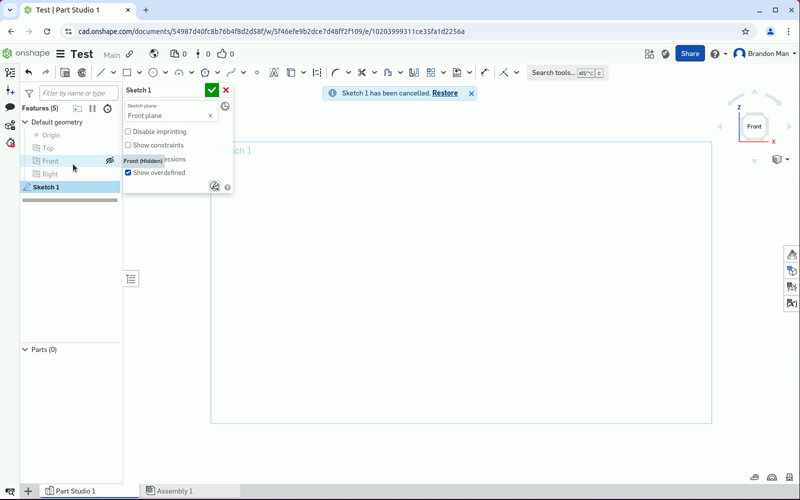
mouse_move(73, 352)
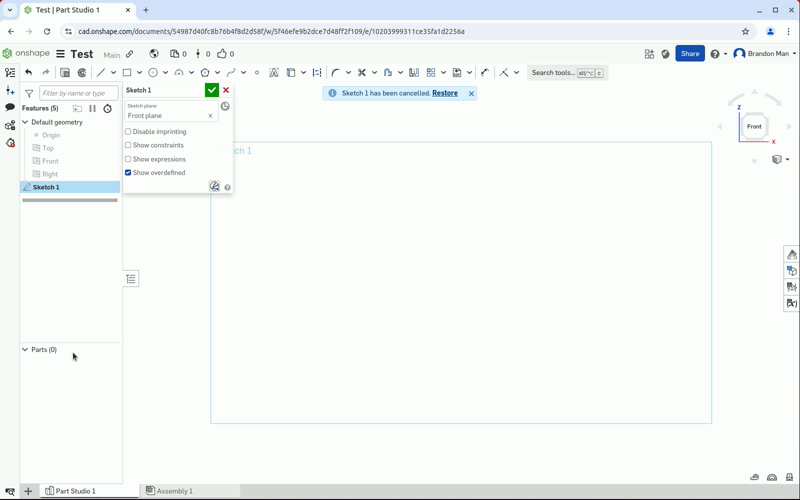
key(y)
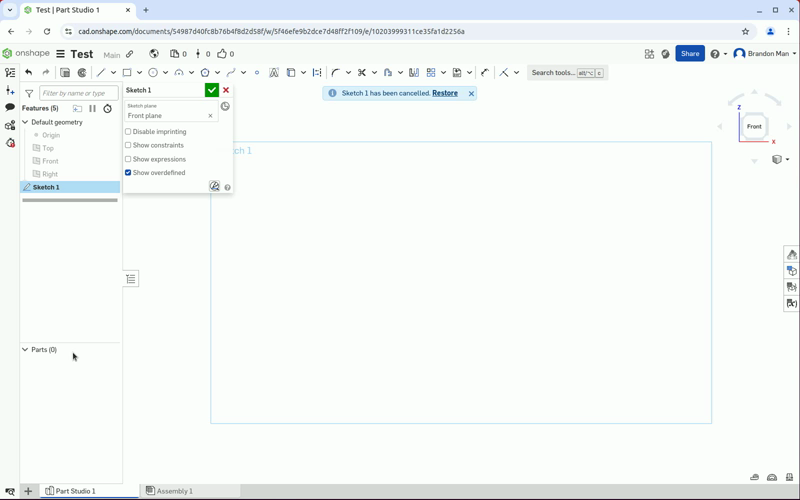
key(l)
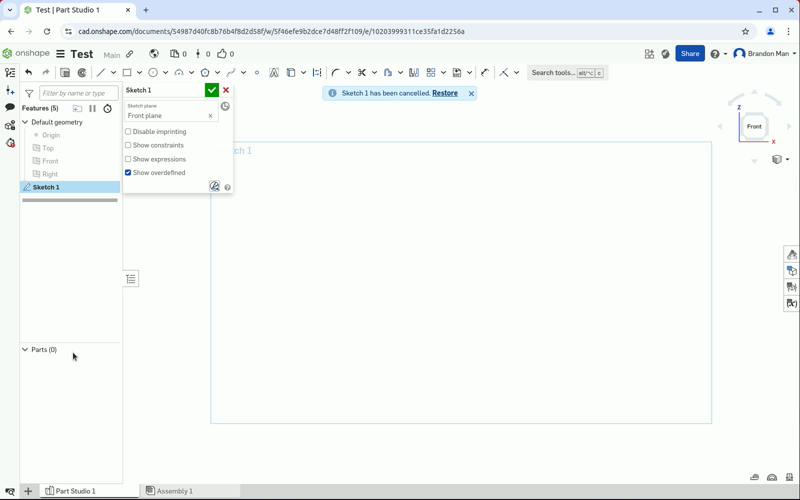
key_down(shift)
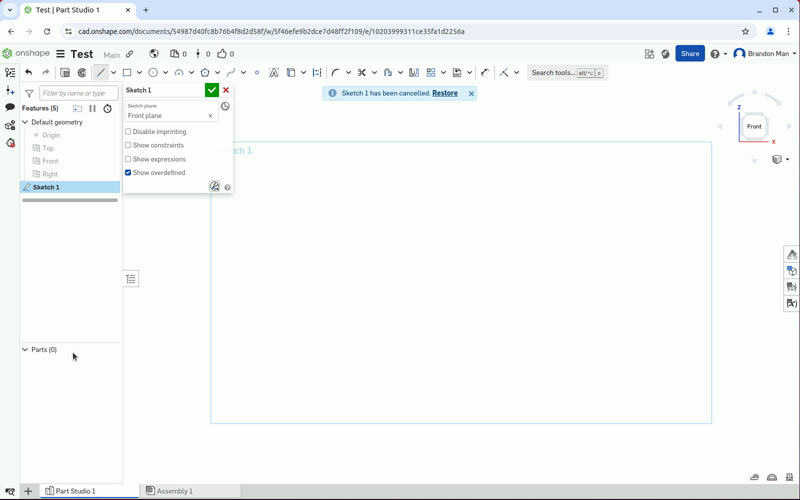
mouse_move(376, 275)
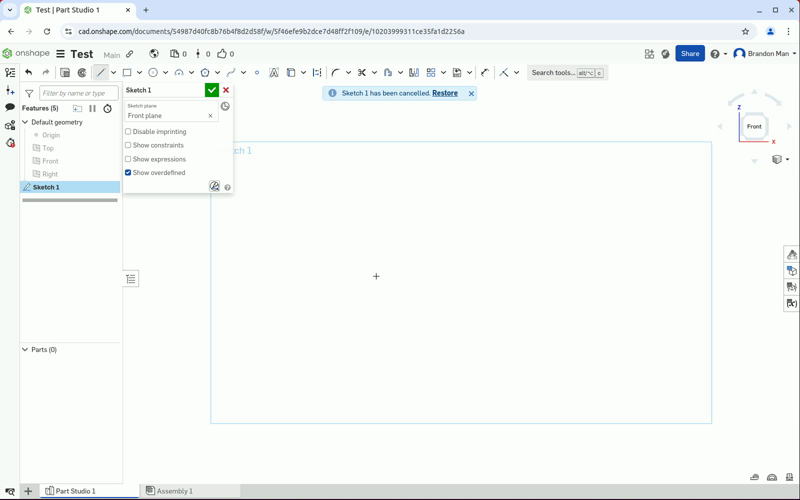
click(376, 275)
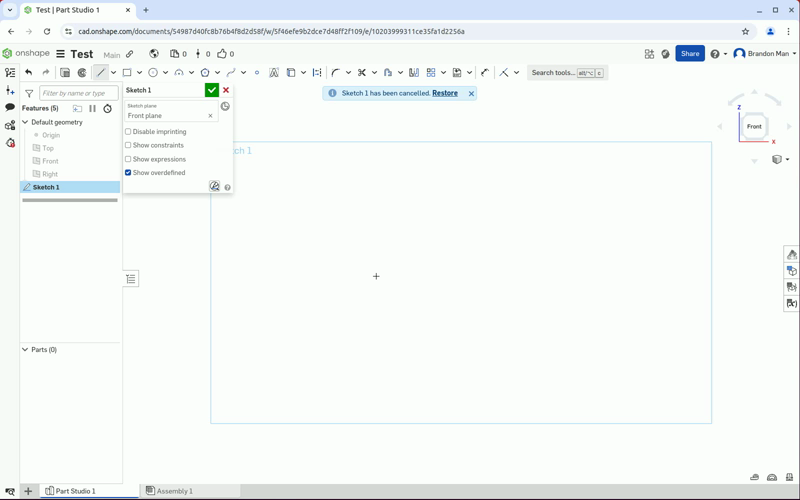
key_up(shift)
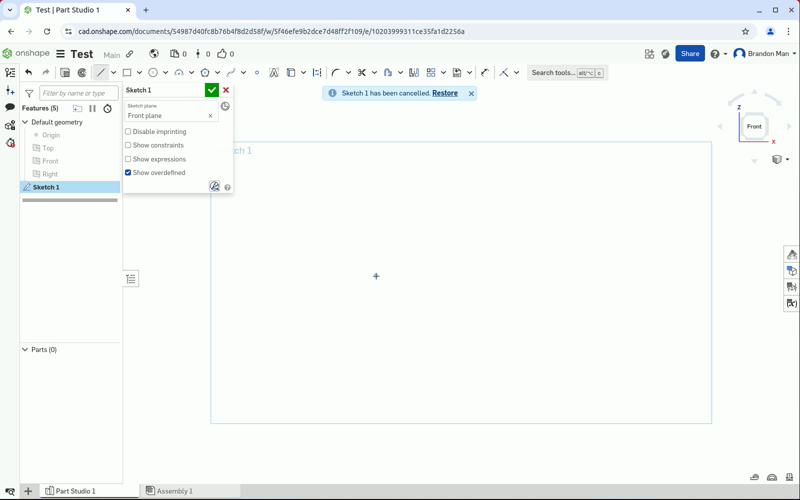
key_down(shift)
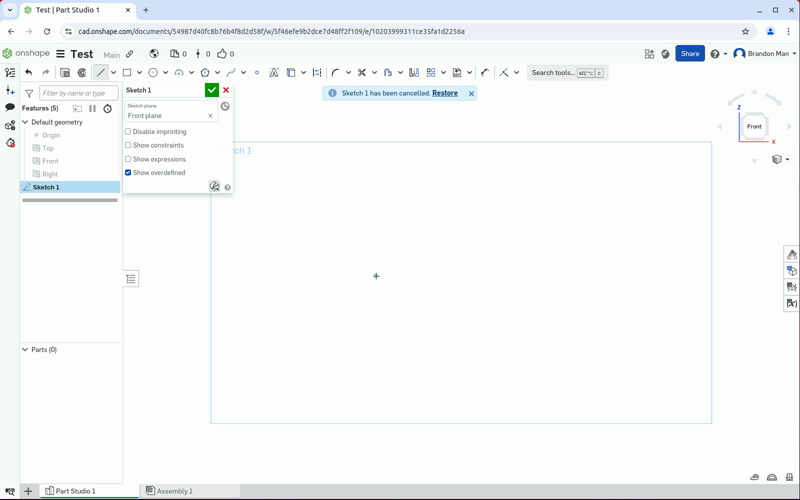
mouse_move(404, 360)
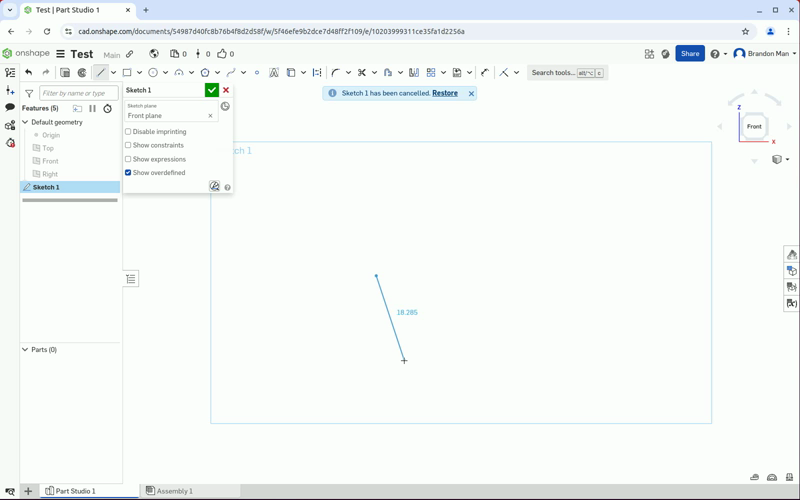
click(404, 360)
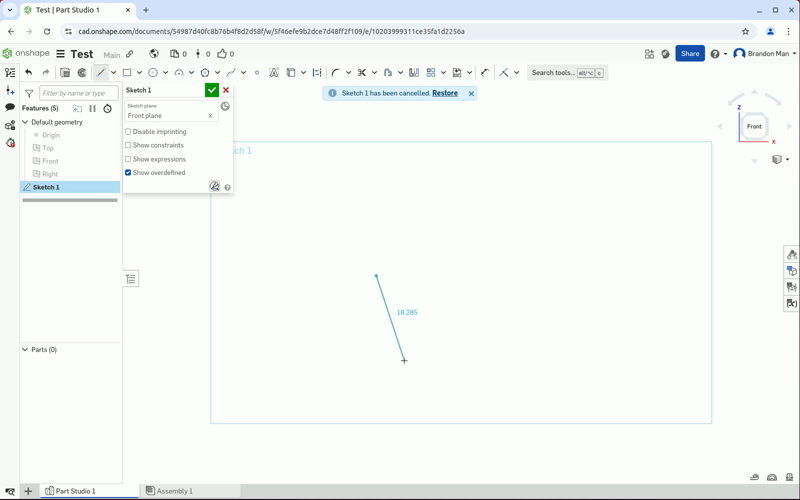
key_up(shift)
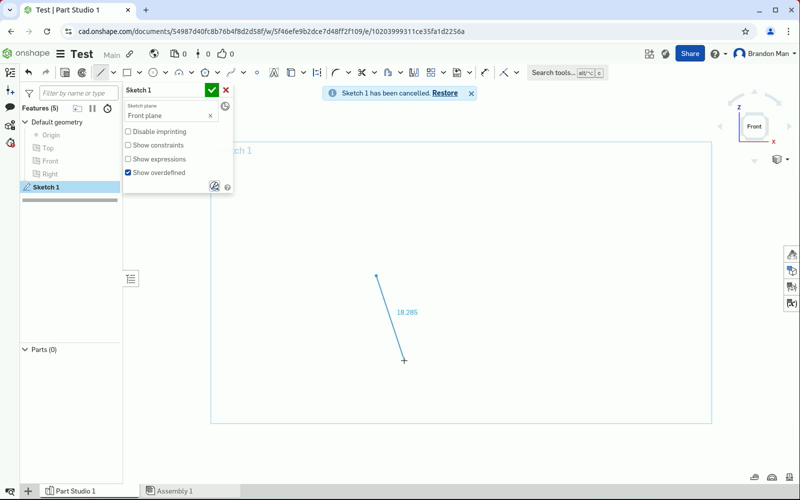
key_down(shift)
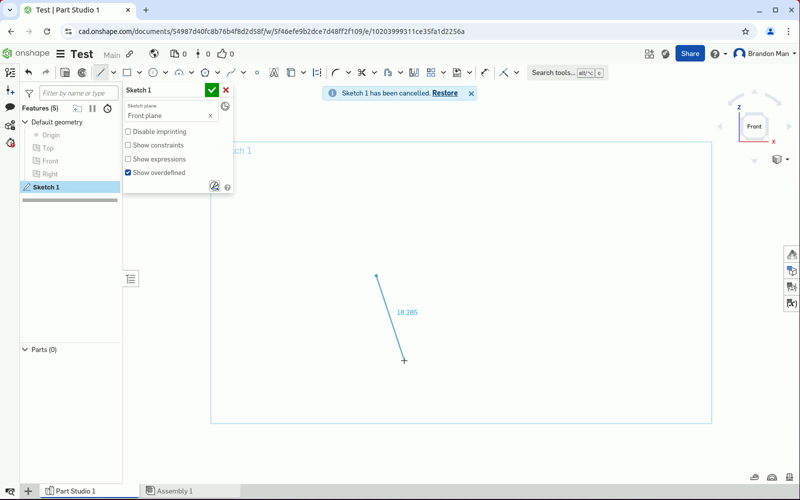
mouse_move(434, 360)
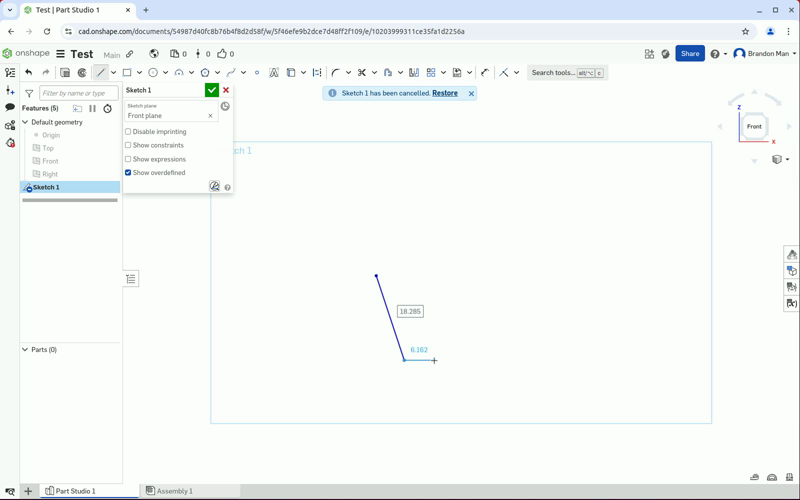
mouse_move(409, 395)
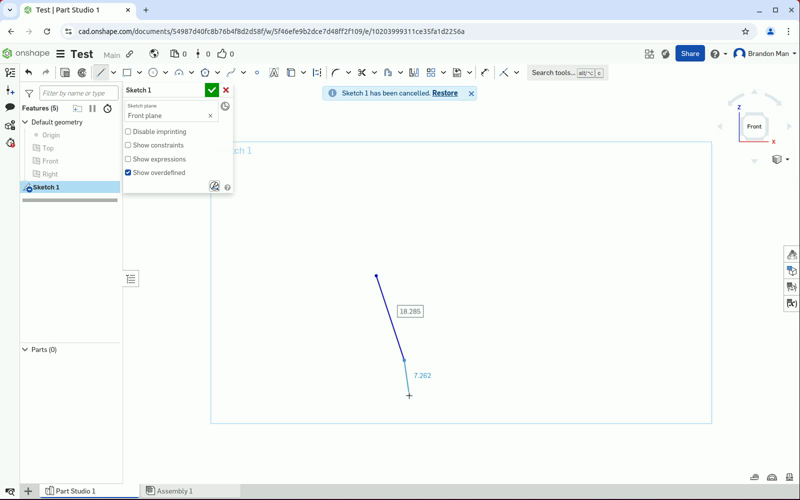
click(409, 395)
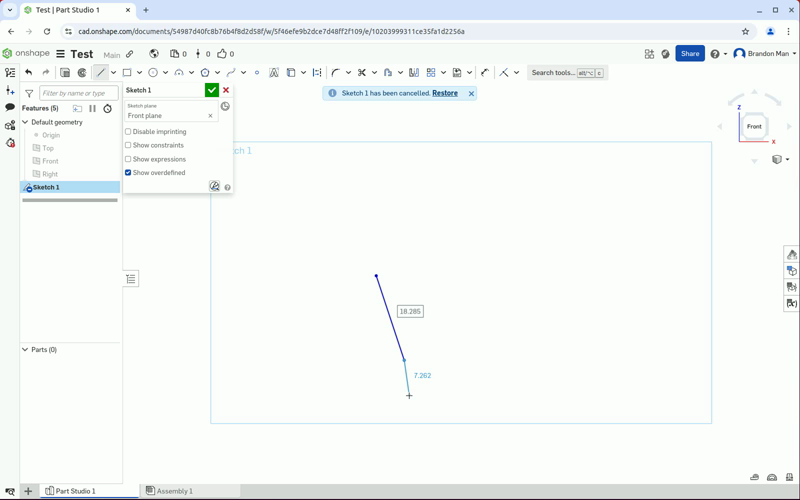
key_up(shift)
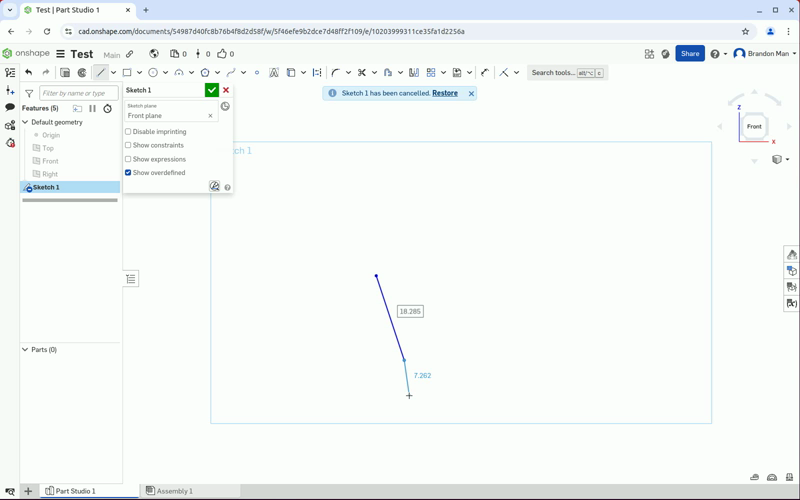
key_down(shift)
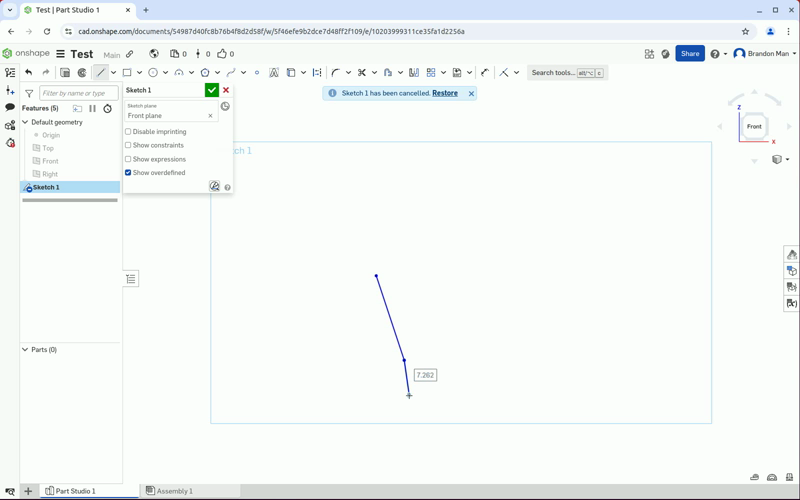
mouse_move(439, 395)
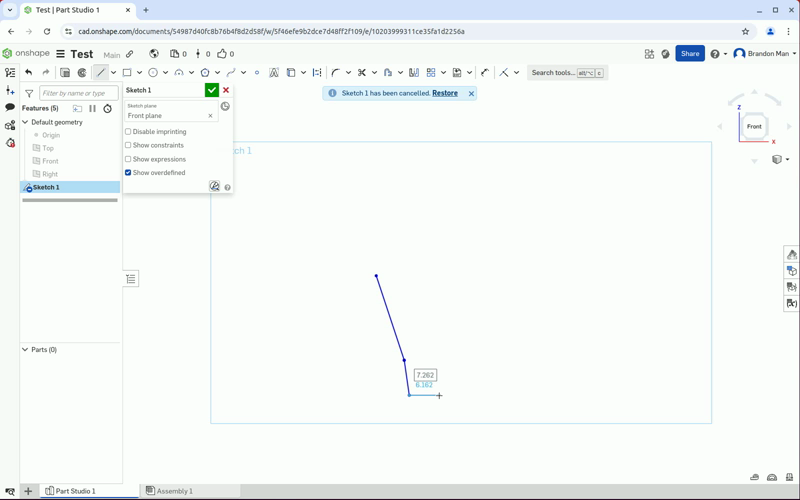
mouse_move(460, 395)
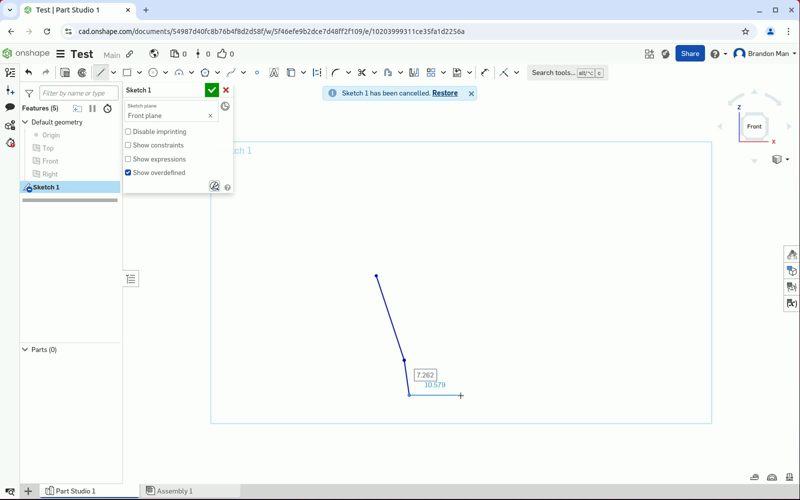
click(460, 395)
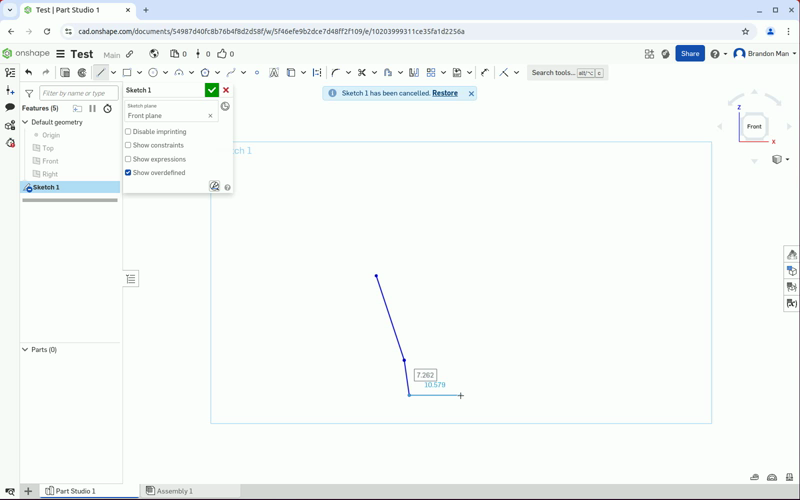
key_up(shift)
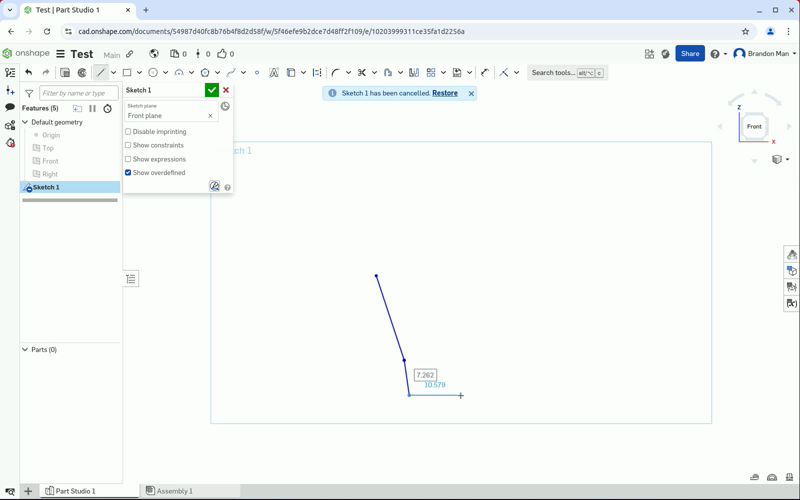
key_down(shift)
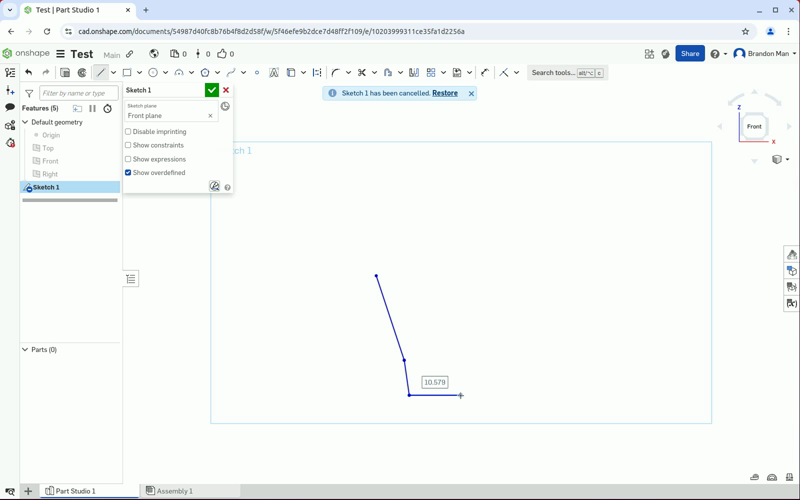
mouse_move(460, 228)
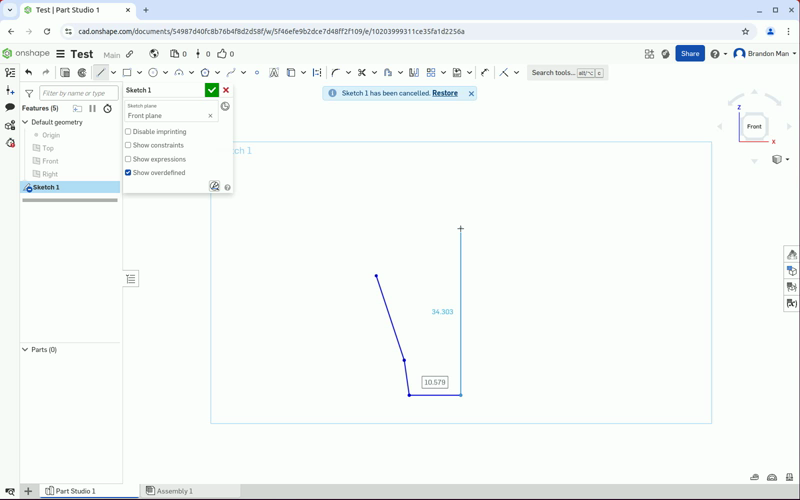
click(460, 228)
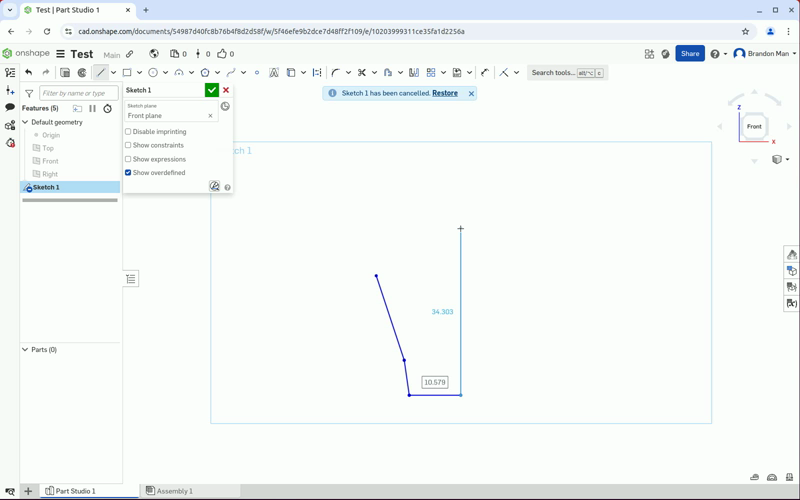
key_up(shift)
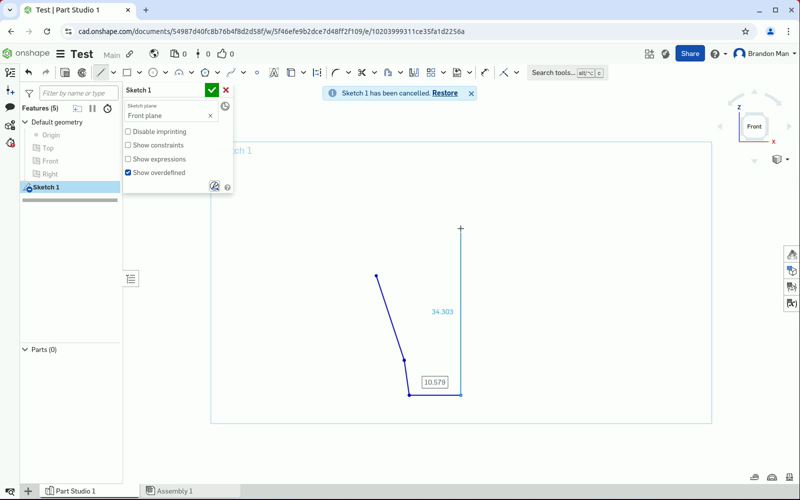
key_down(shift)
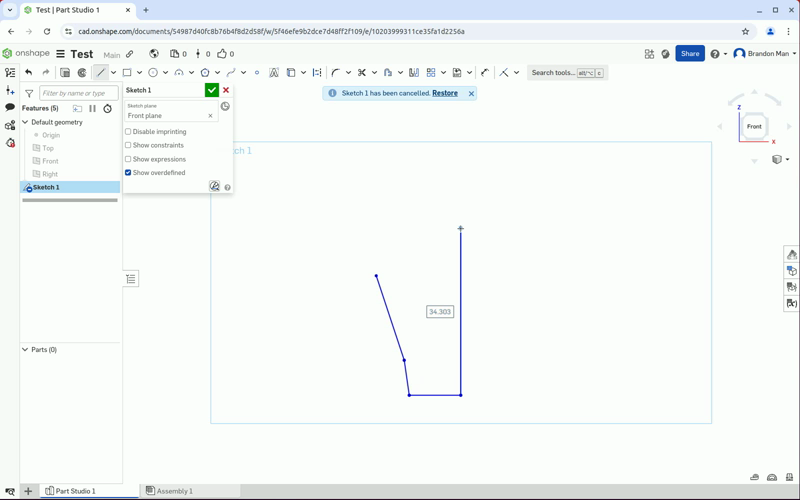
mouse_move(490, 228)
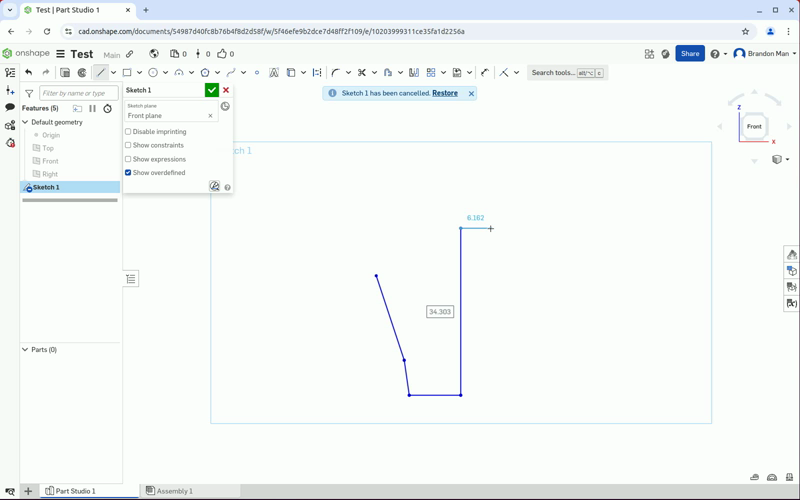
mouse_move(404, 228)
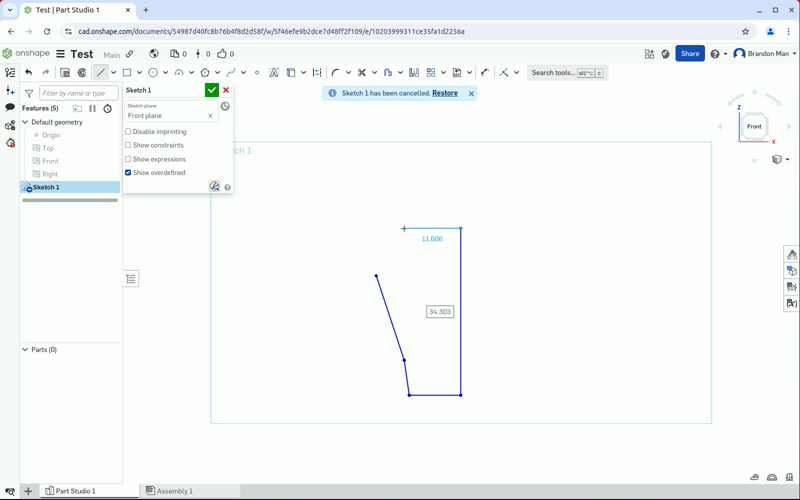
click(404, 228)
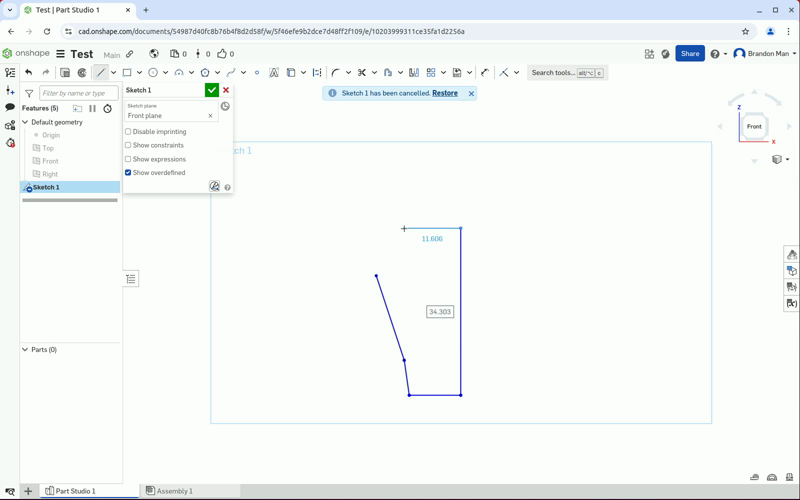
key_up(shift)
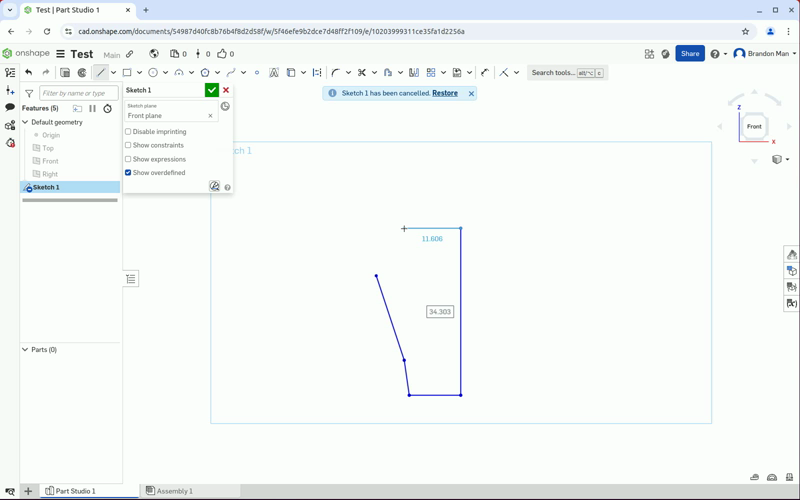
mouse_move(434, 228)
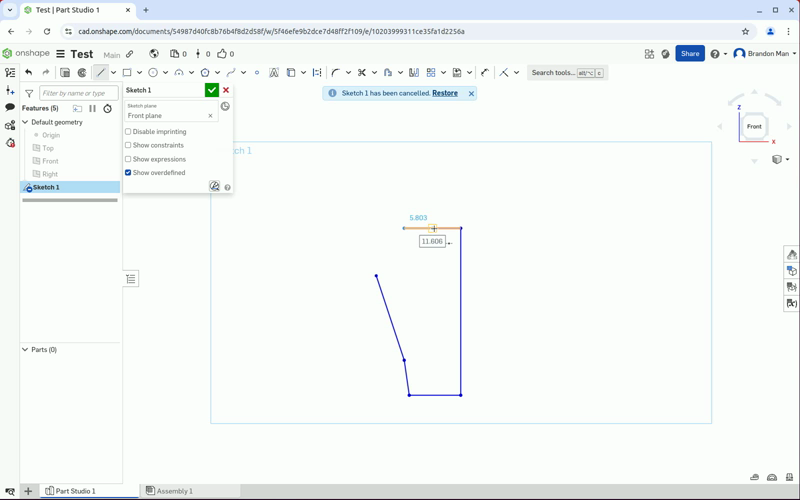
key_down(shift)
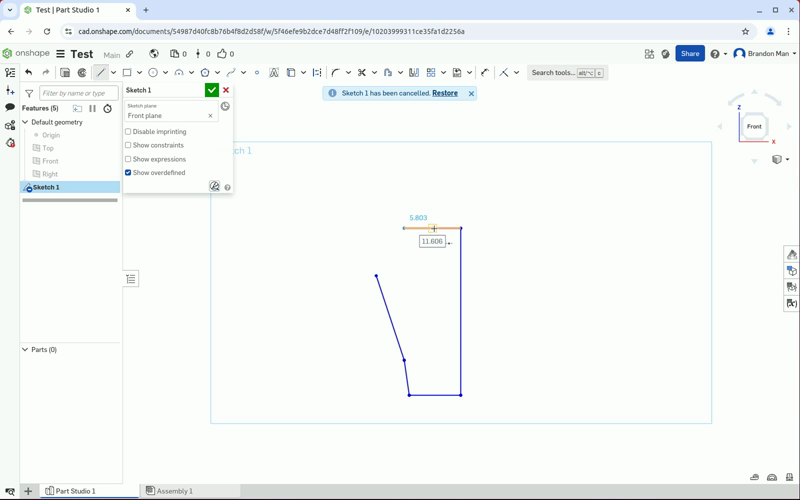
mouse_move(376, 275)
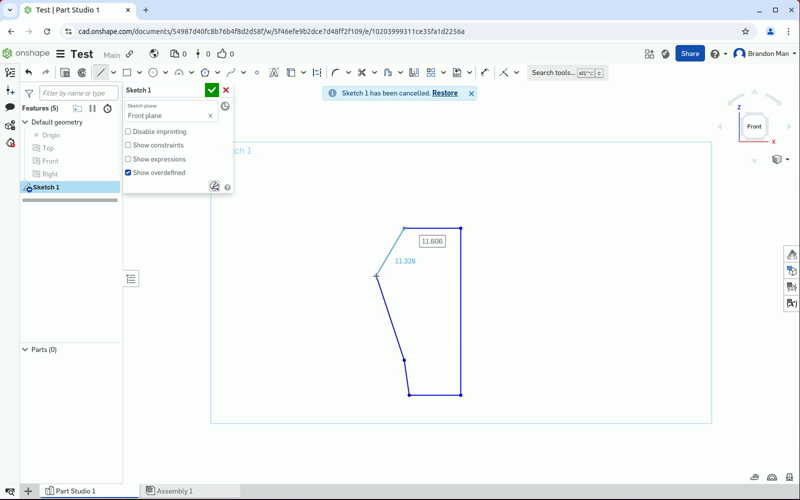
key_up(shift)
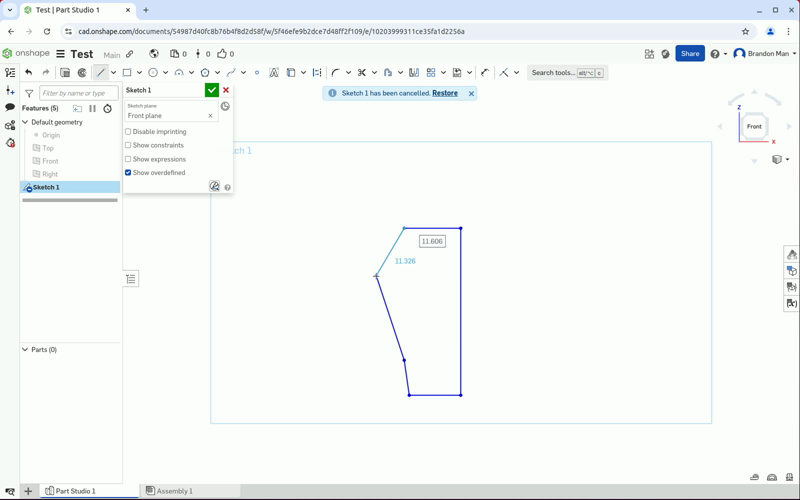
click(376, 275)
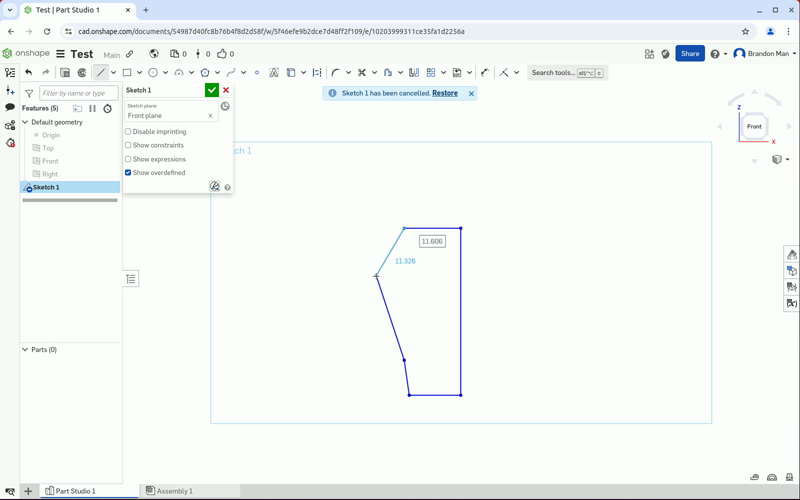
key(esc)
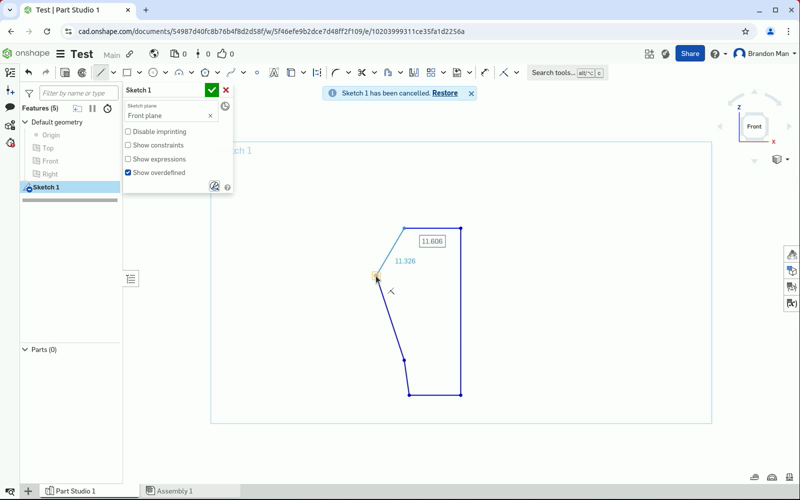
mouse_move(415, 357)
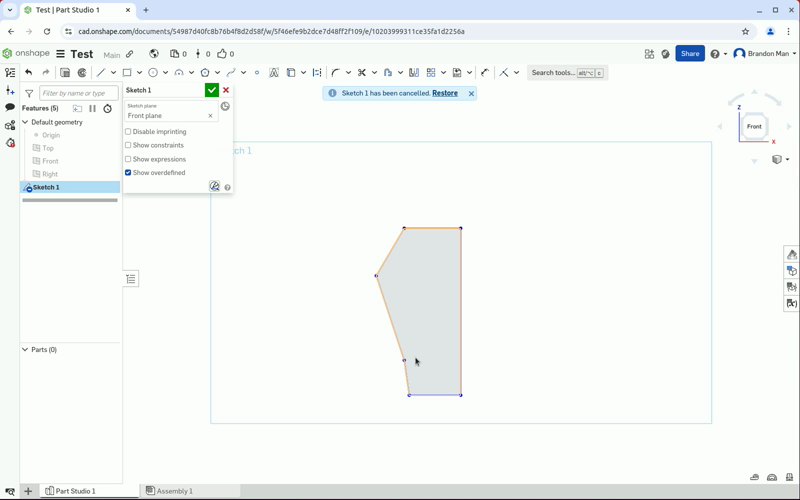
click(415, 357)
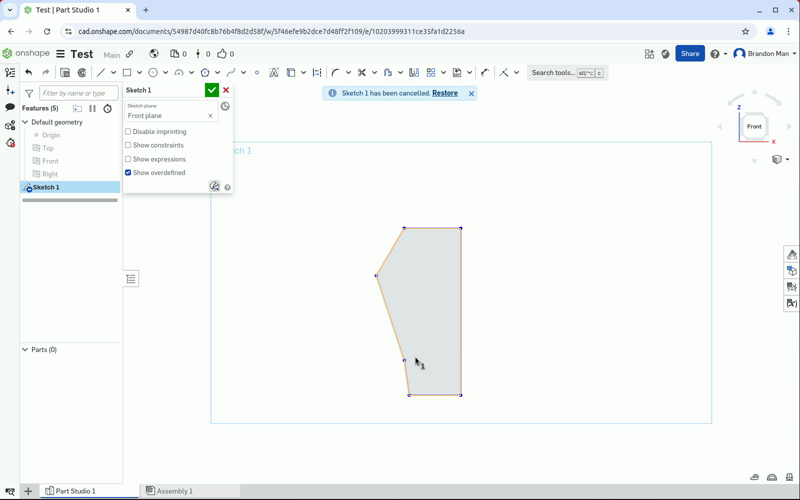
mouse_move(73, 352)
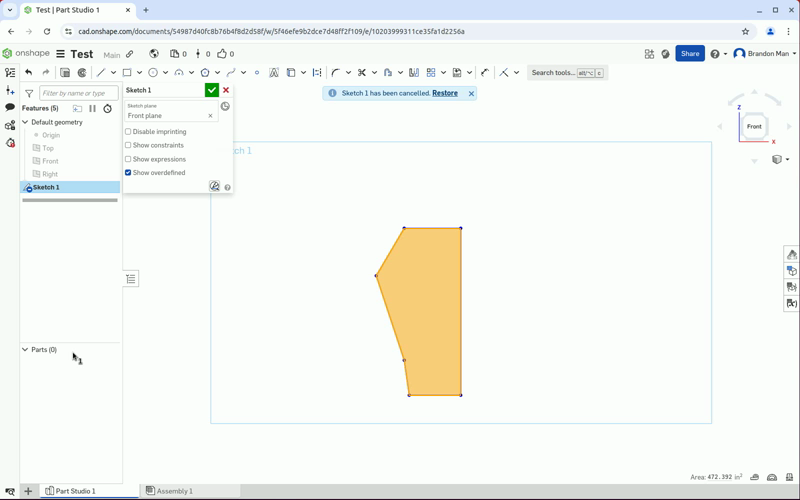
key(shift+y)
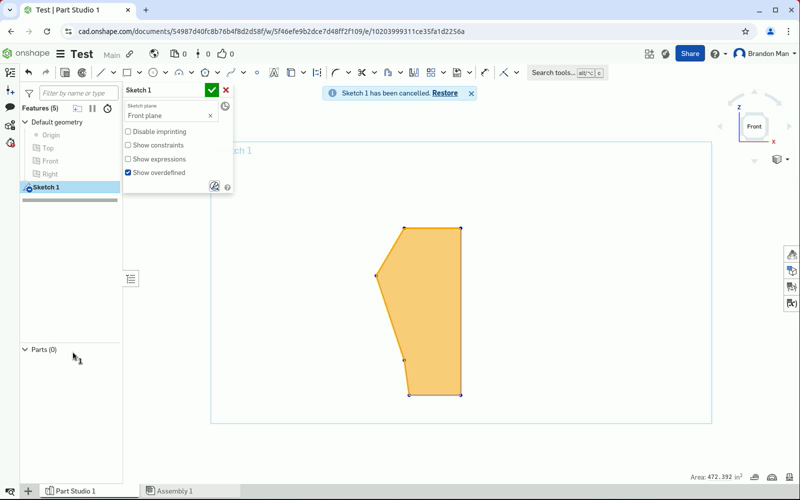
key(shift+e)
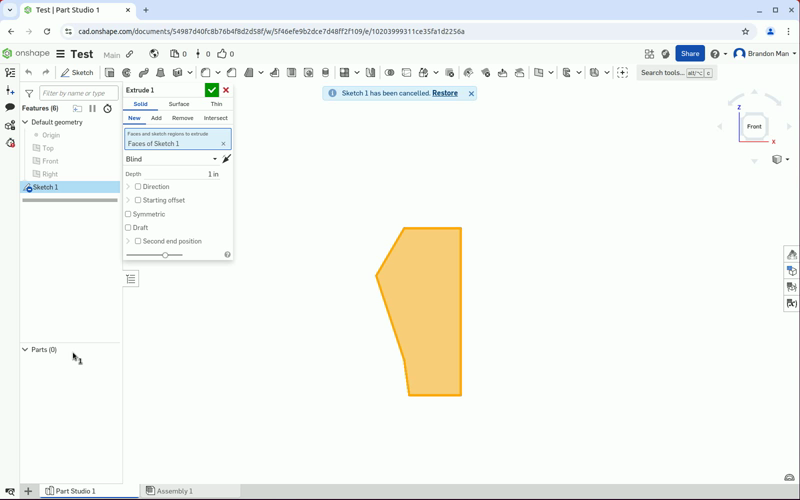
mouse_move(143, 106)
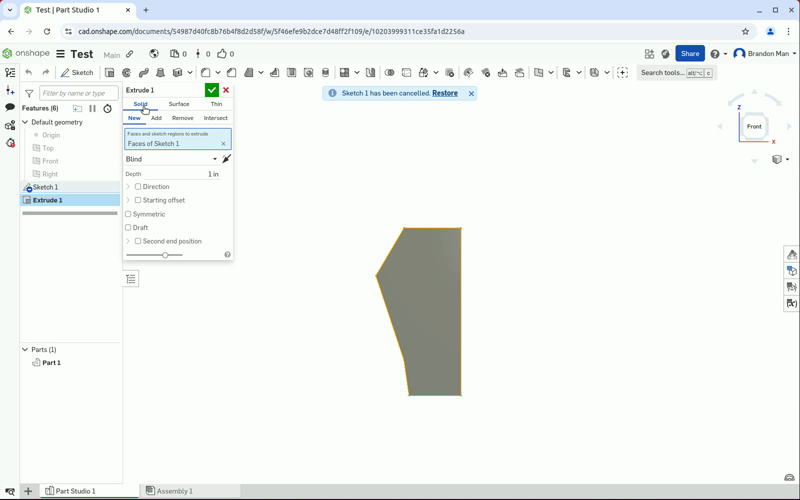
click(143, 106)
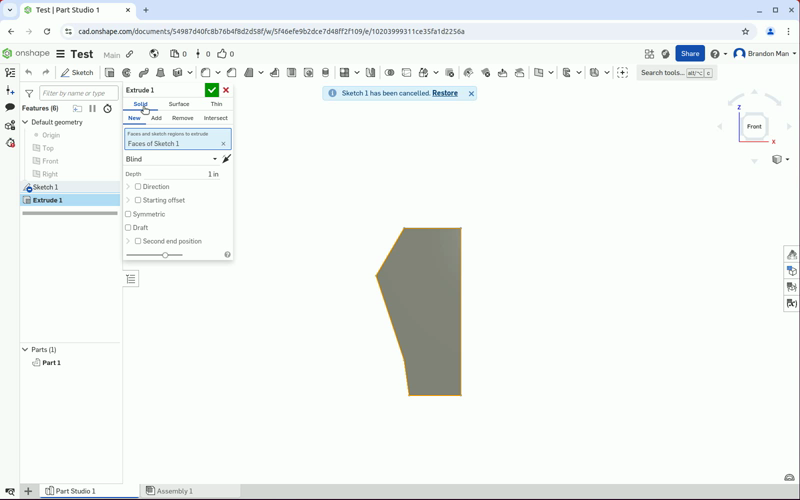
mouse_move(137, 120)
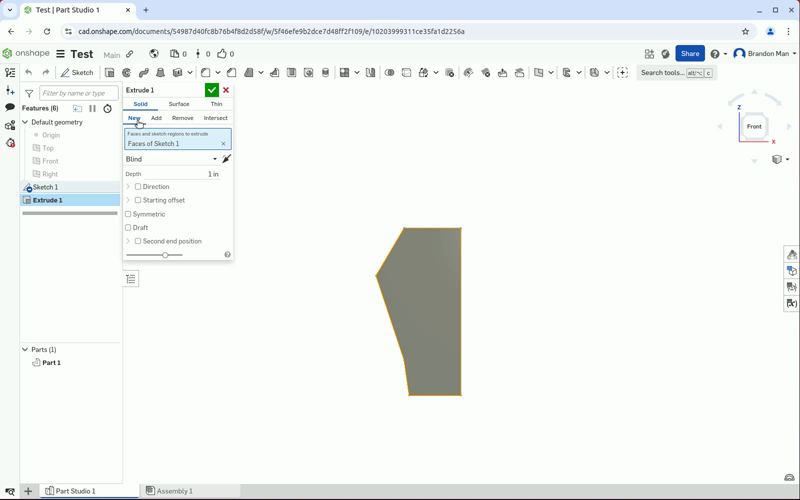
click(137, 120)
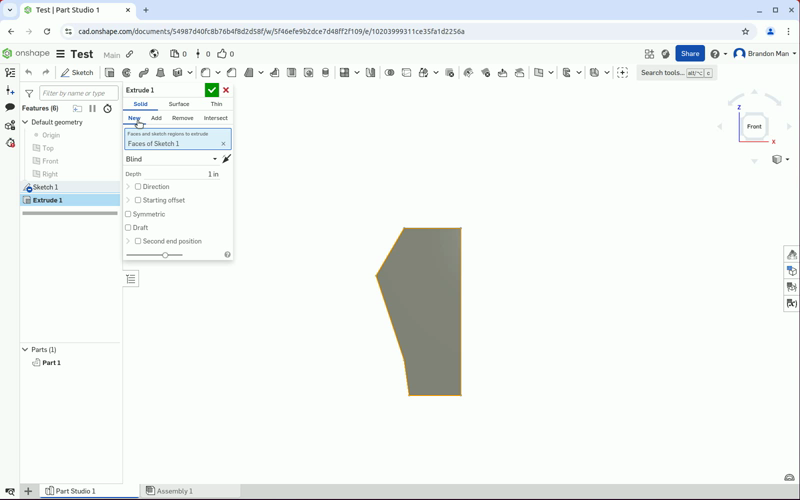
key(tab, 4)
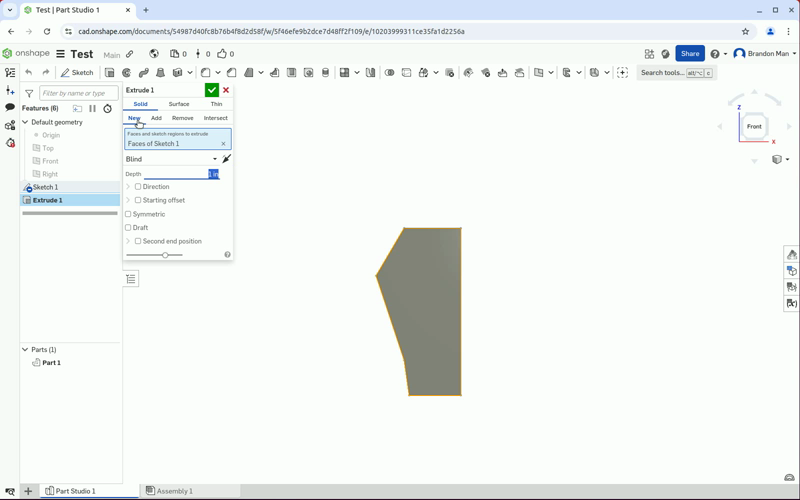
text(15.887)
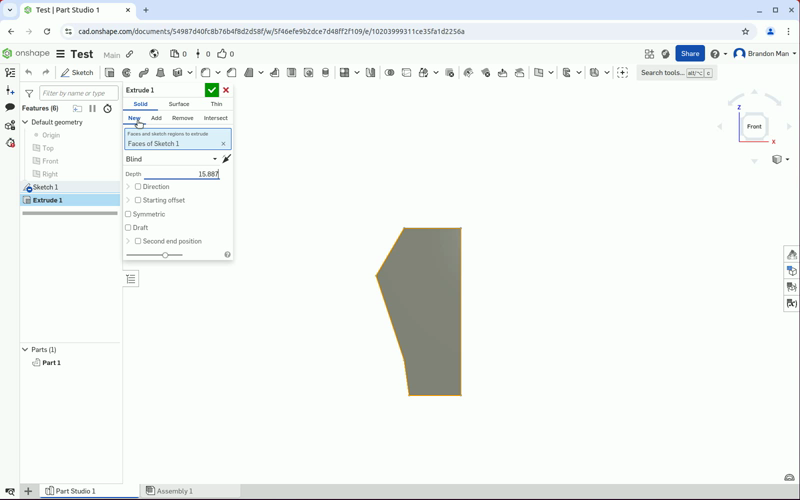
key(enter)
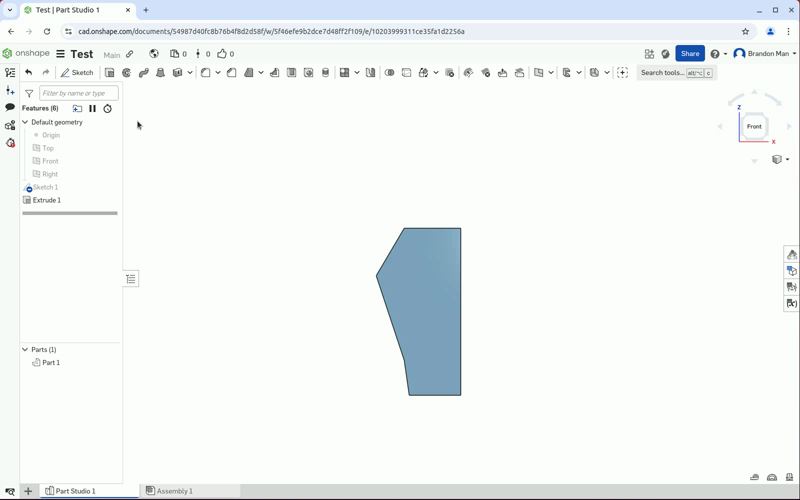
key(shift+h)
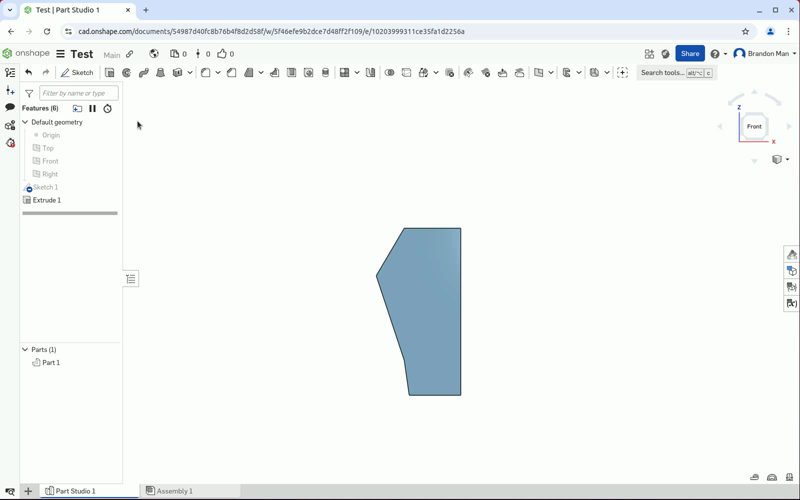
key(shift+h)
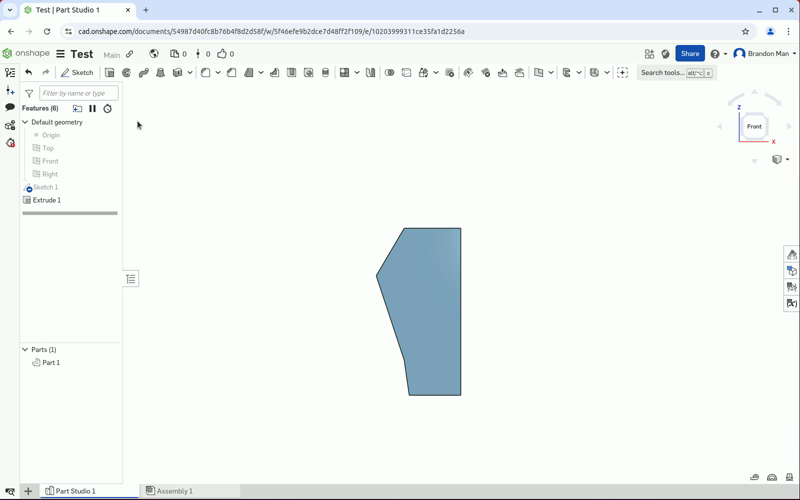
mouse_move(73, 189)
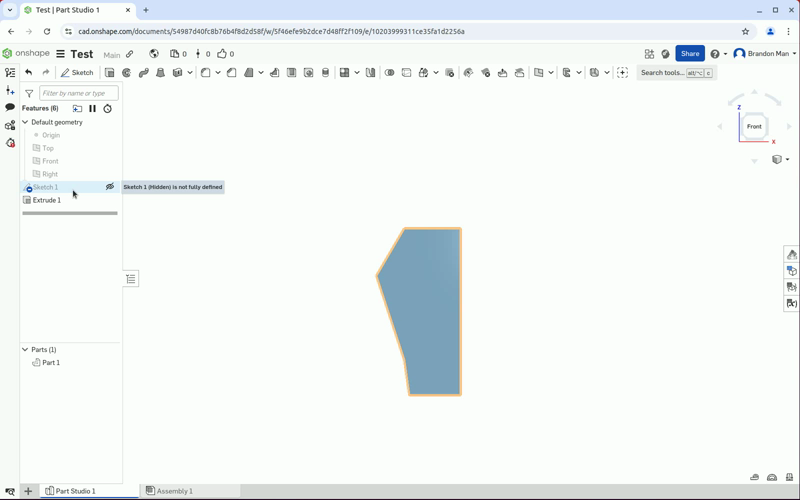
click(73, 189)
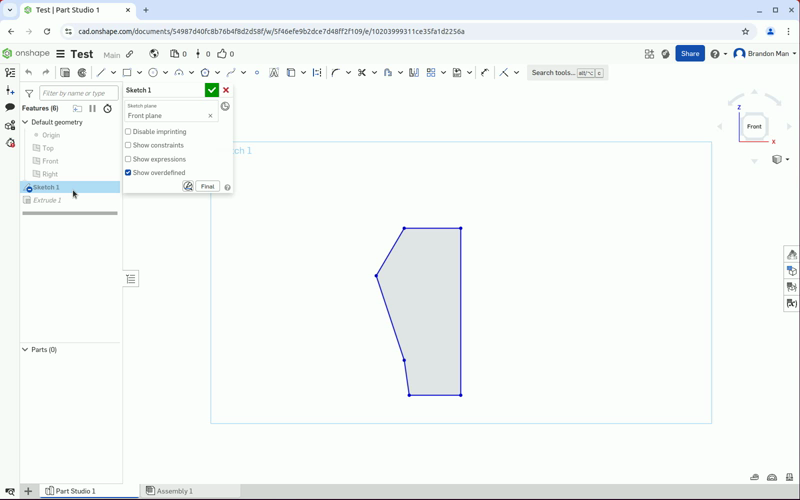
mouse_move(229, 92)
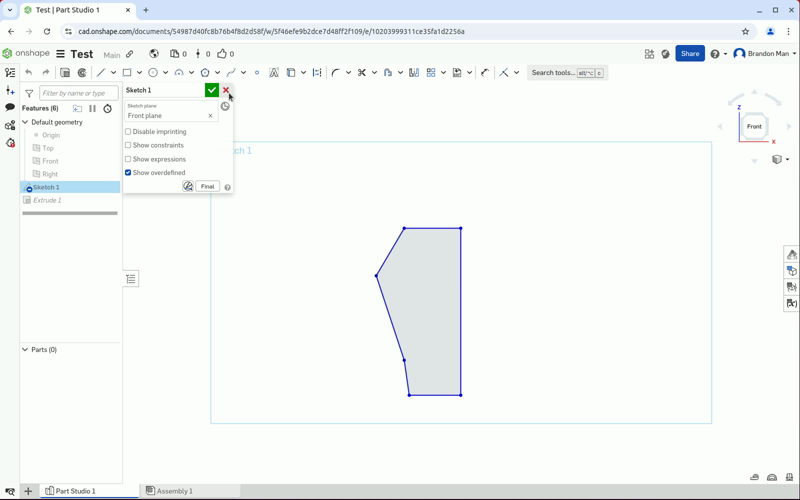
click(229, 92)
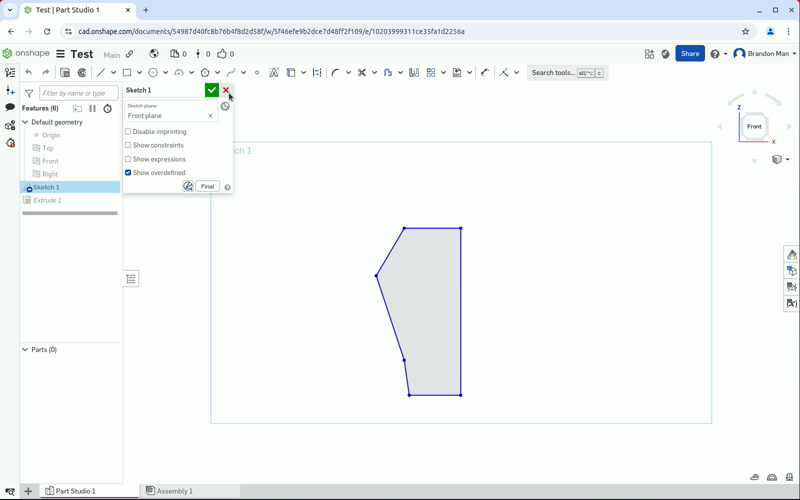
key(shift+s)
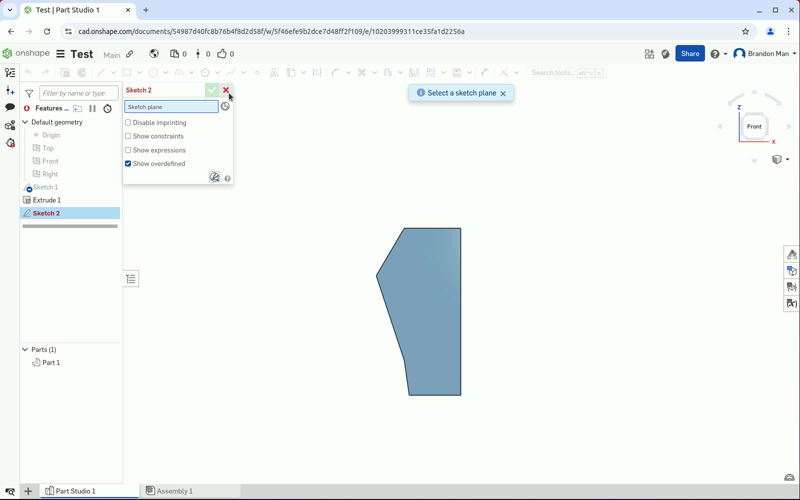
mouse_move(73, 163)
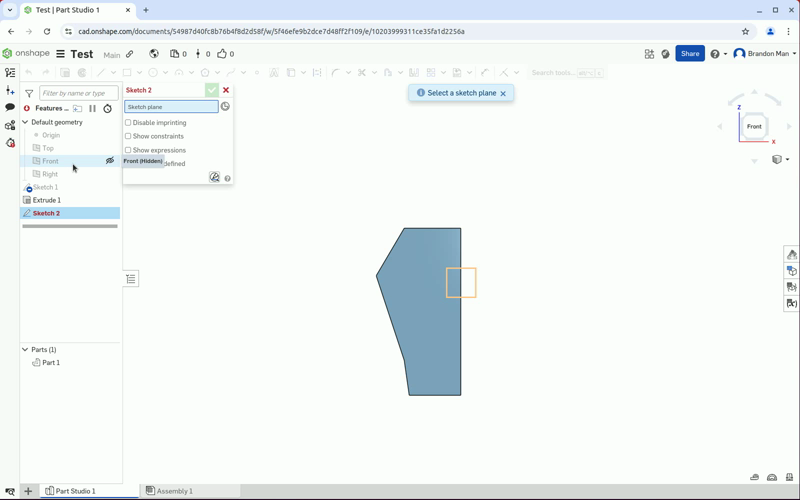
click(73, 163)
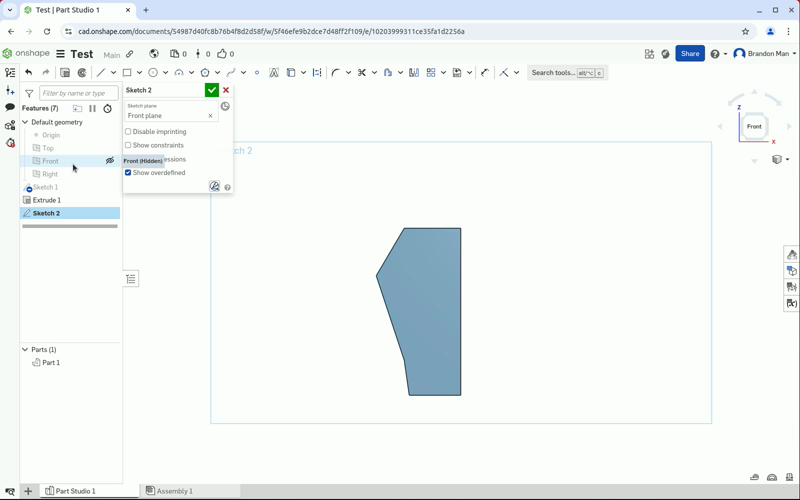
mouse_move(73, 352)
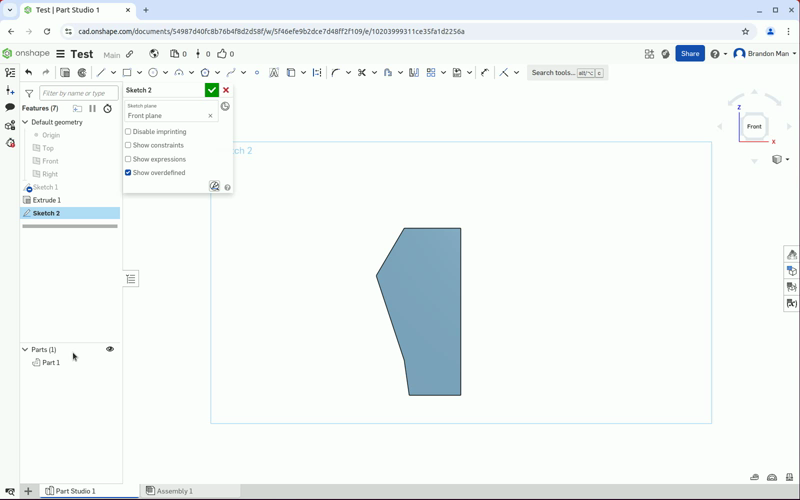
key(y)
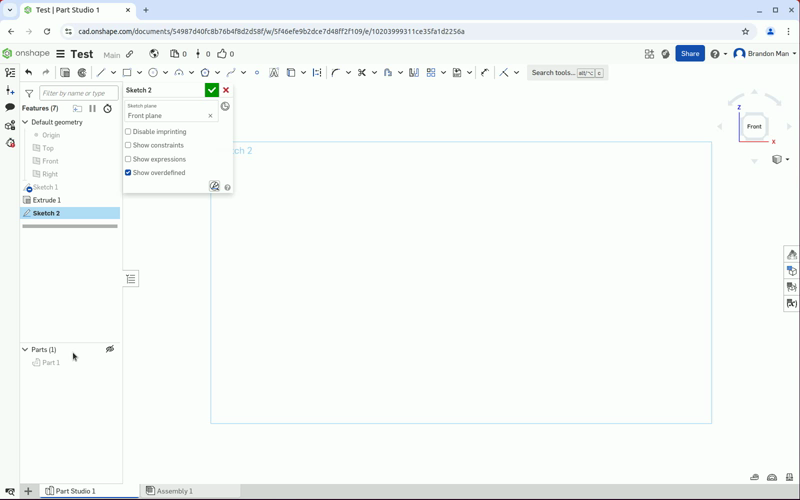
key(l)
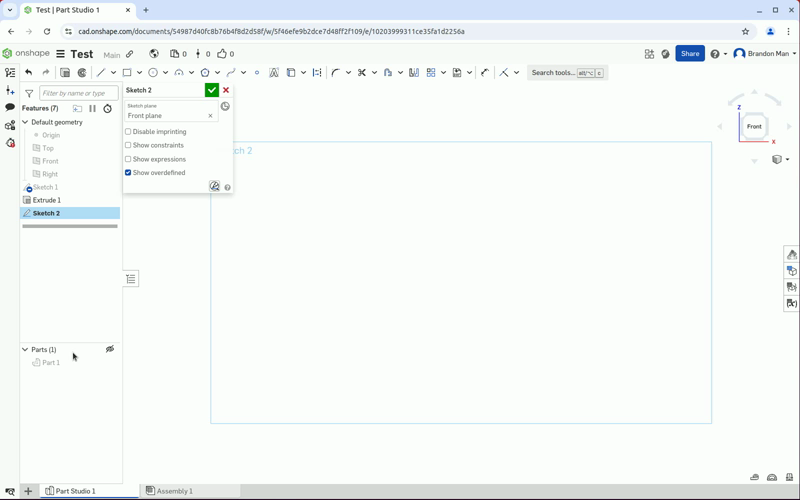
key_down(shift)
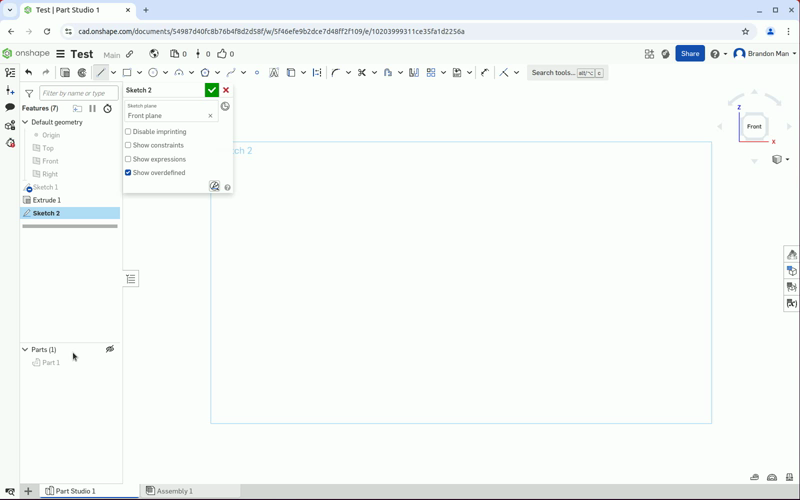
mouse_move(460, 395)
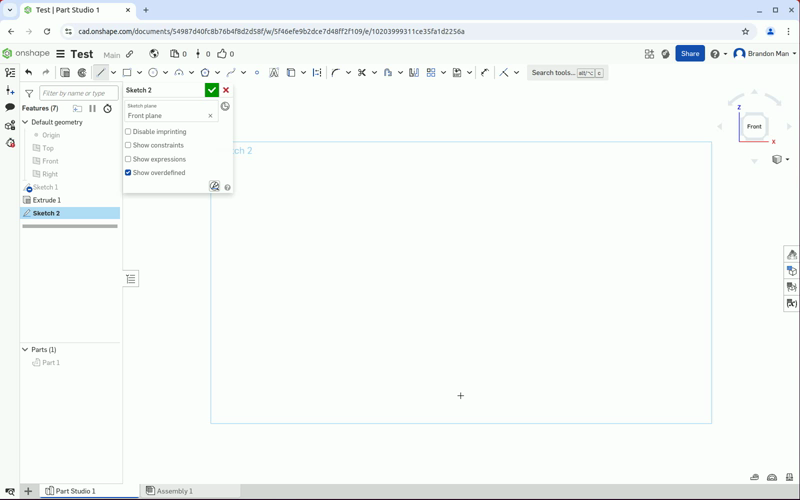
click(460, 395)
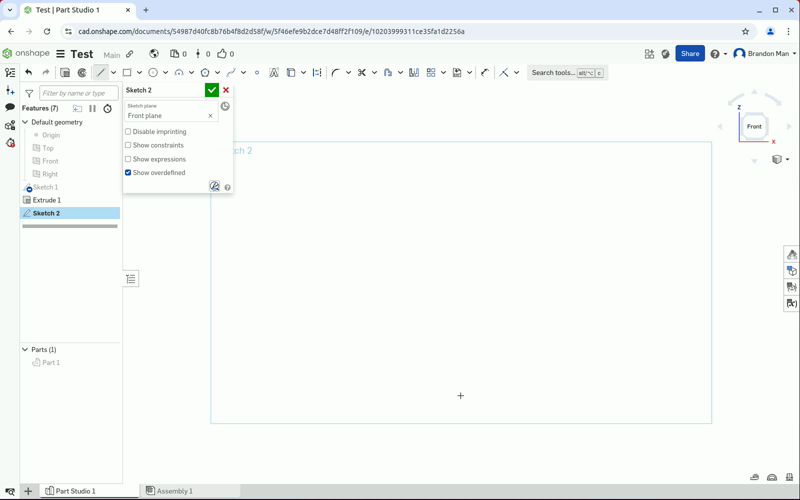
key_up(shift)
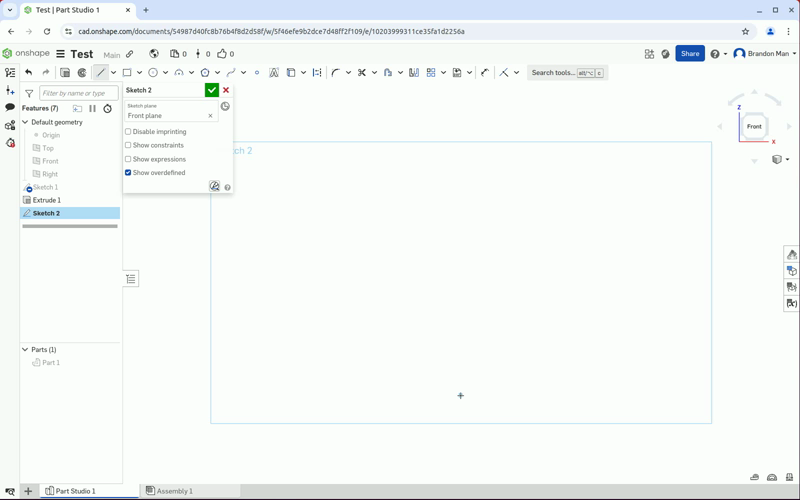
key_down(shift)
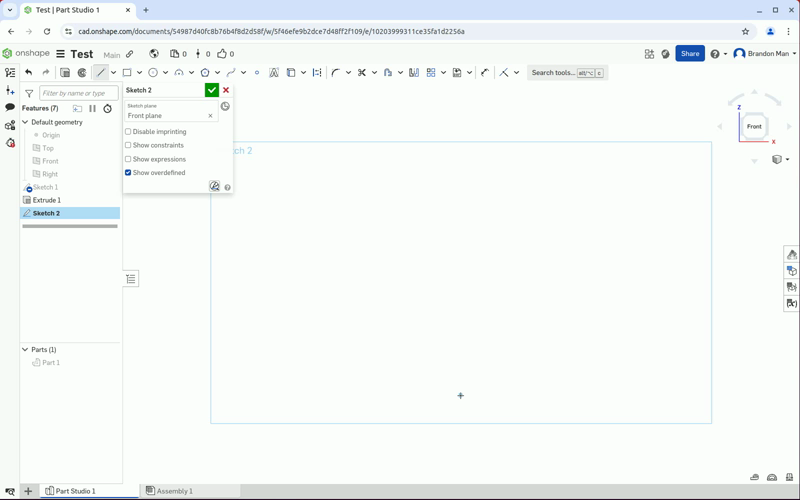
mouse_move(490, 395)
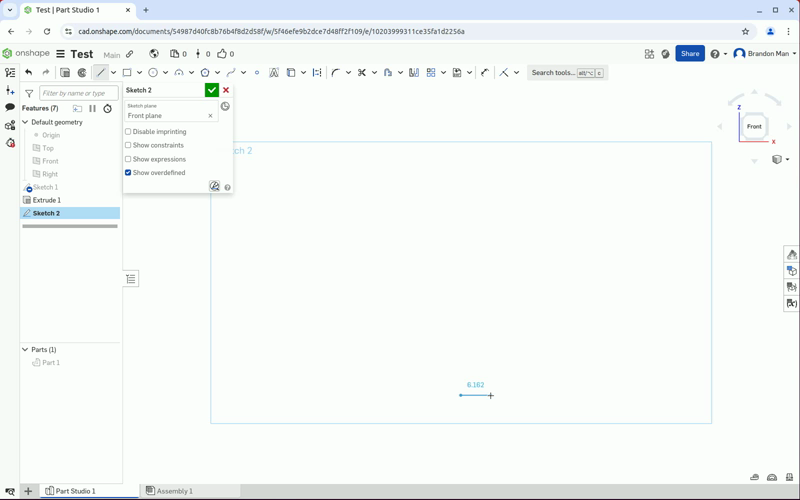
mouse_move(511, 395)
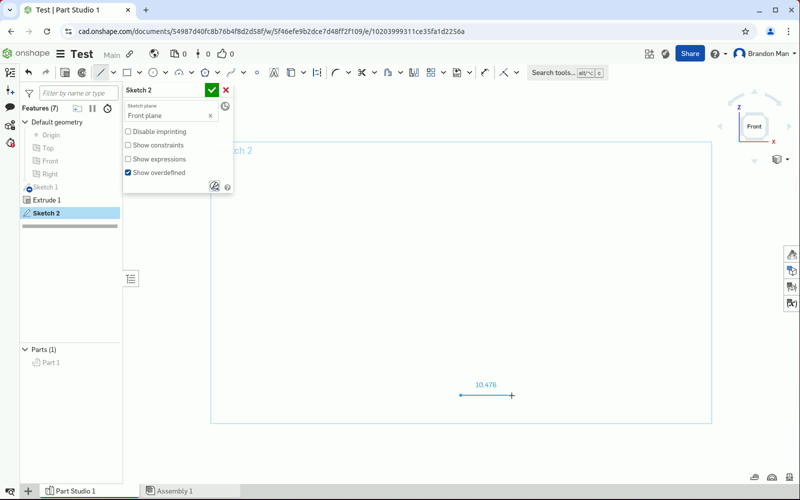
click(511, 395)
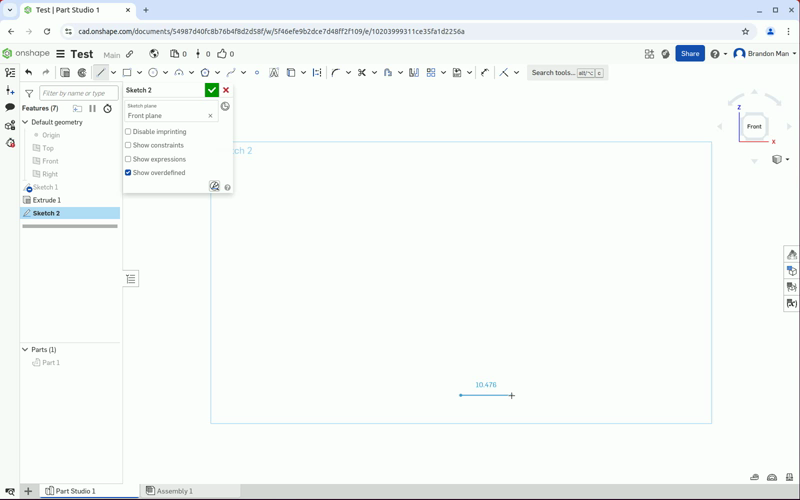
key_up(shift)
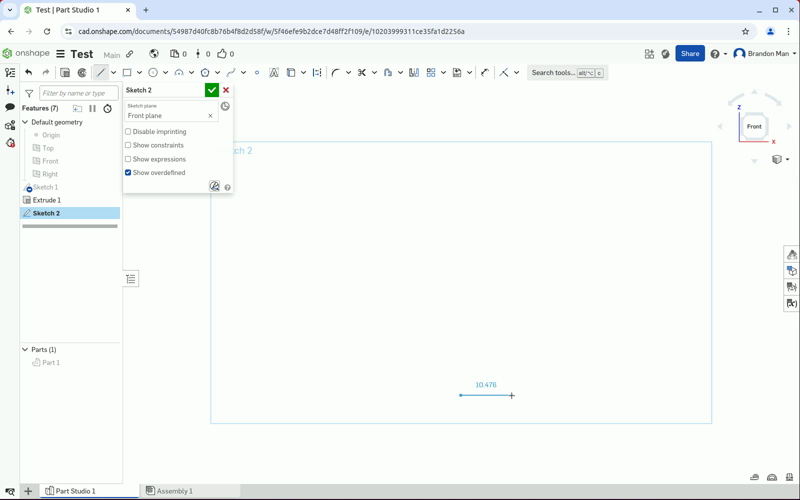
key_down(shift)
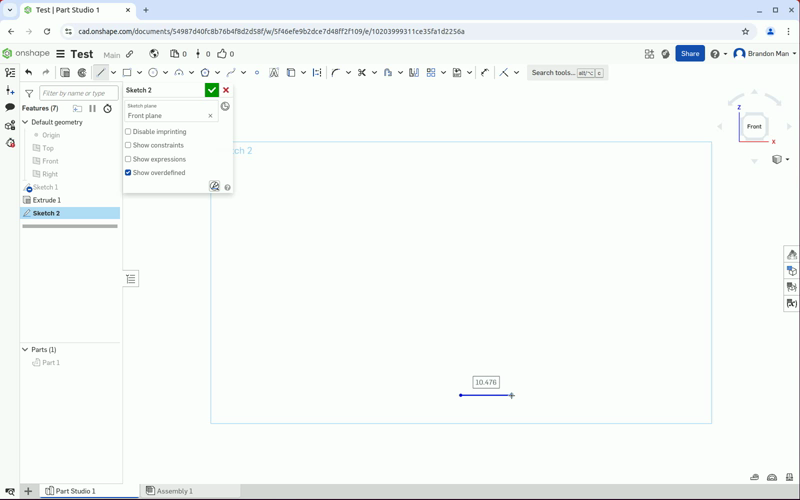
mouse_move(541, 395)
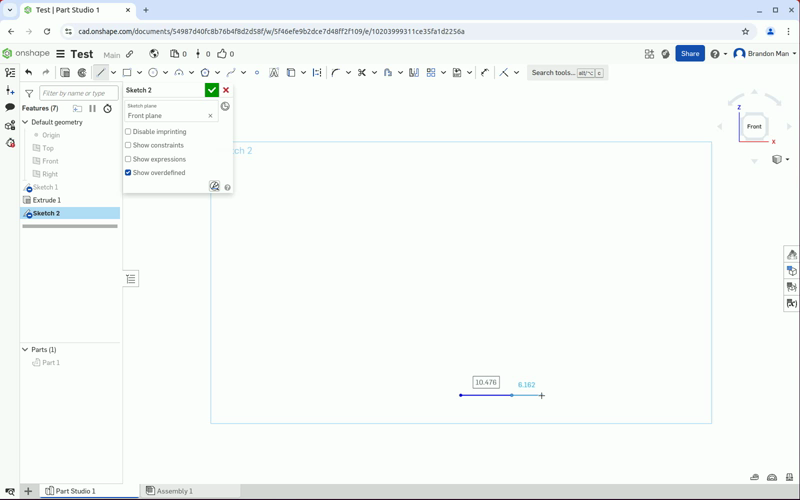
mouse_move(516, 360)
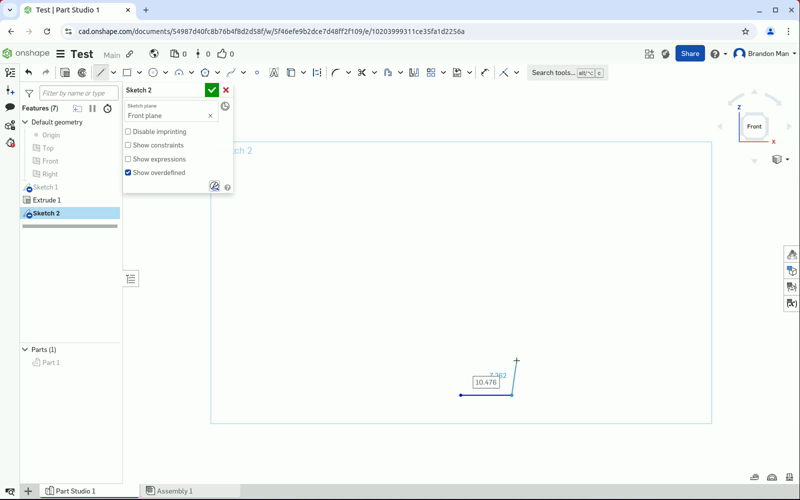
click(516, 360)
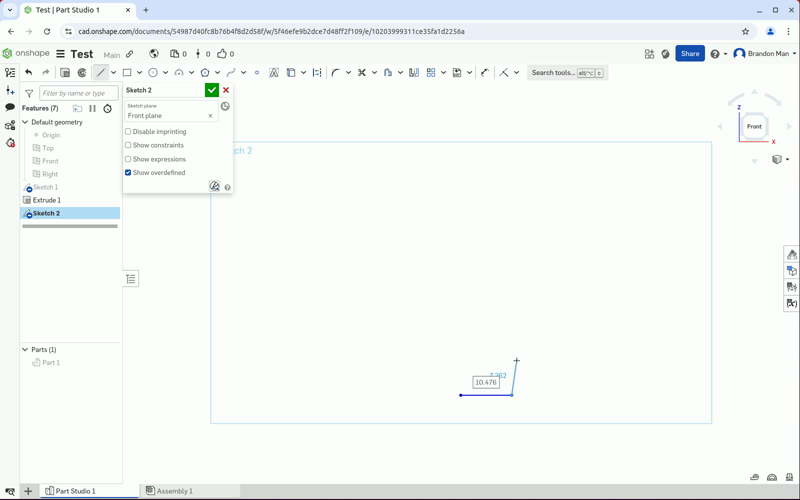
key_up(shift)
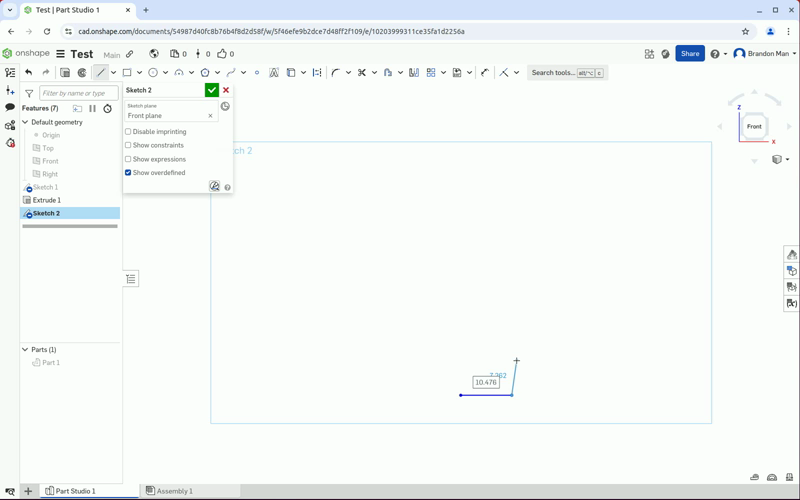
key_down(shift)
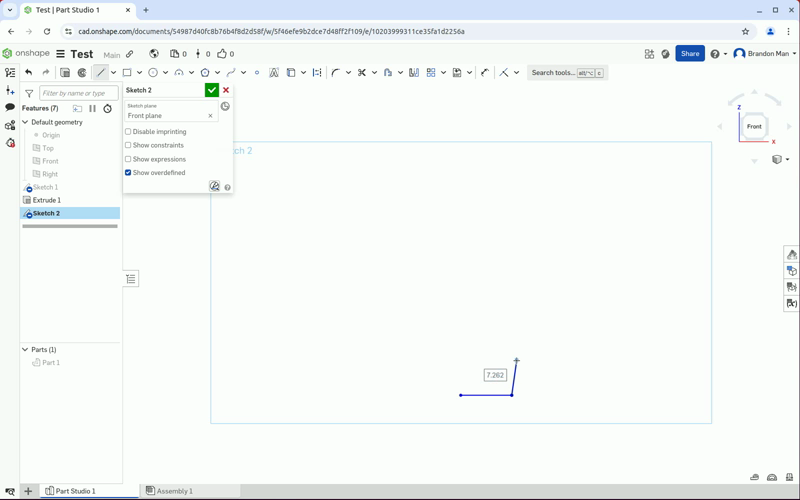
mouse_move(545, 276)
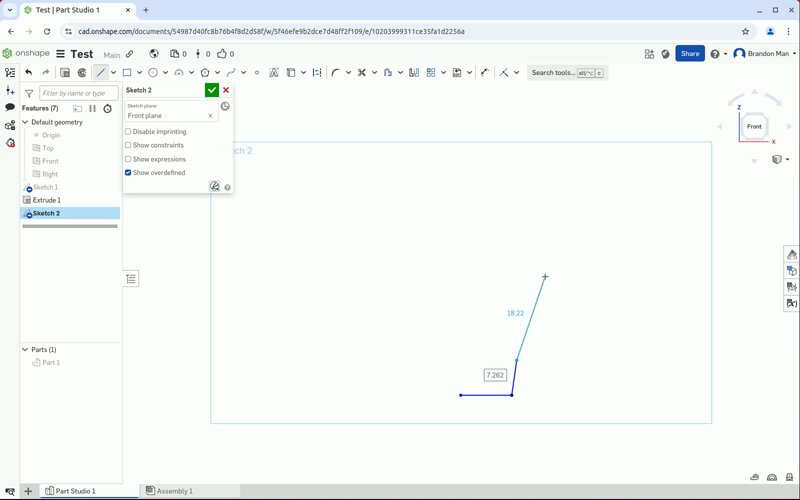
click(545, 276)
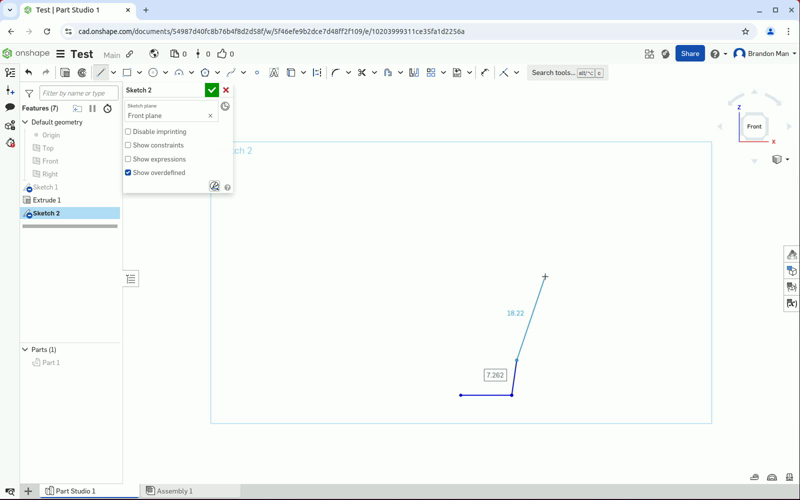
key_up(shift)
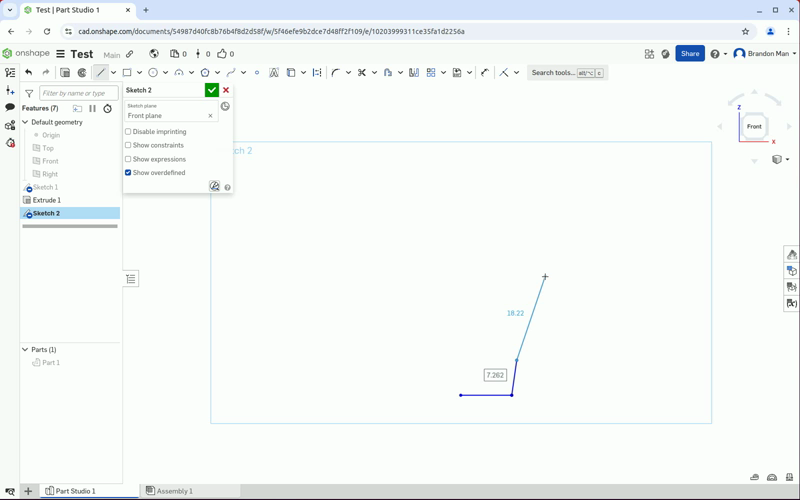
key_down(shift)
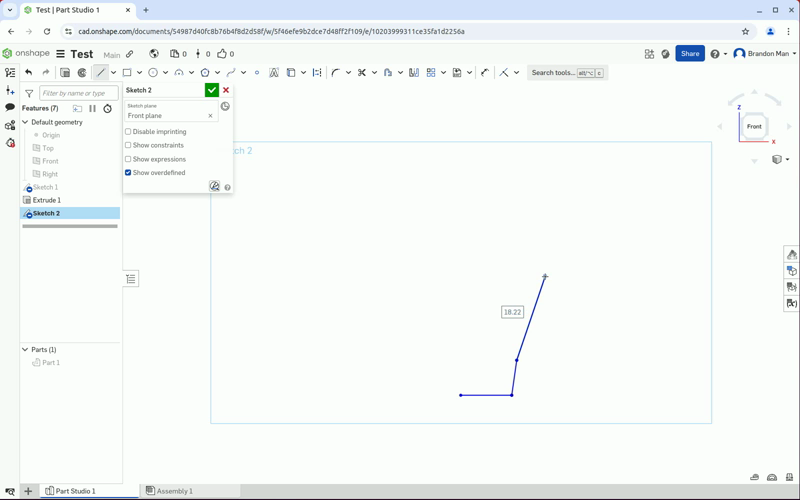
mouse_move(575, 276)
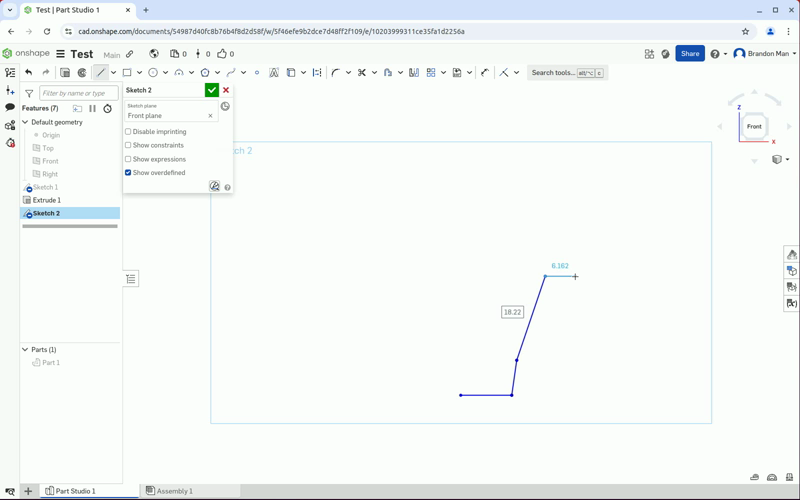
mouse_move(517, 228)
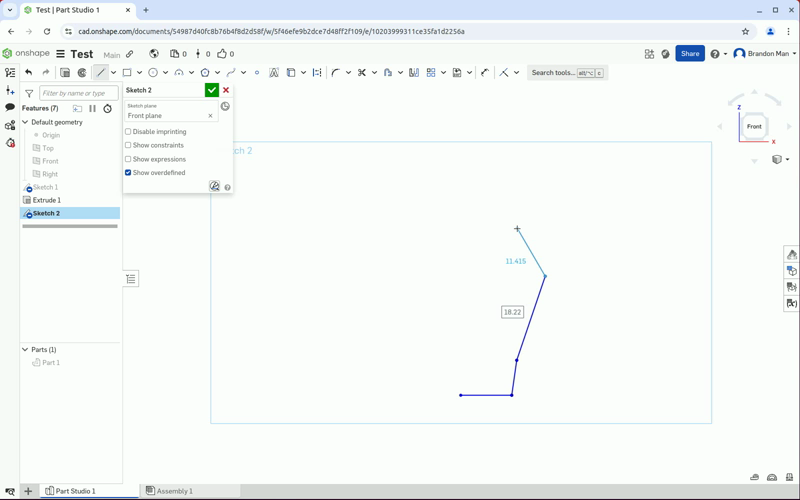
click(517, 228)
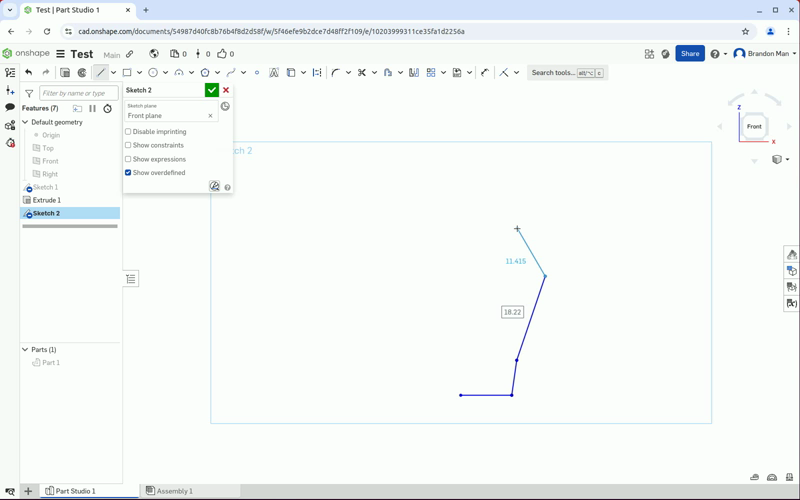
key_up(shift)
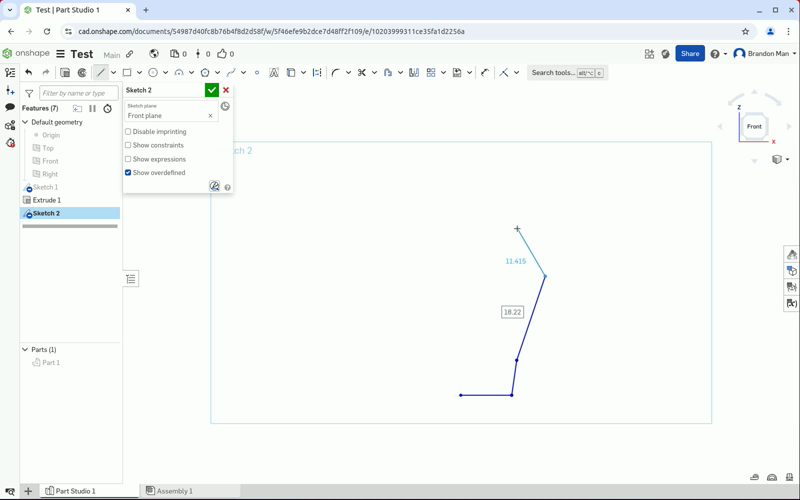
key_down(shift)
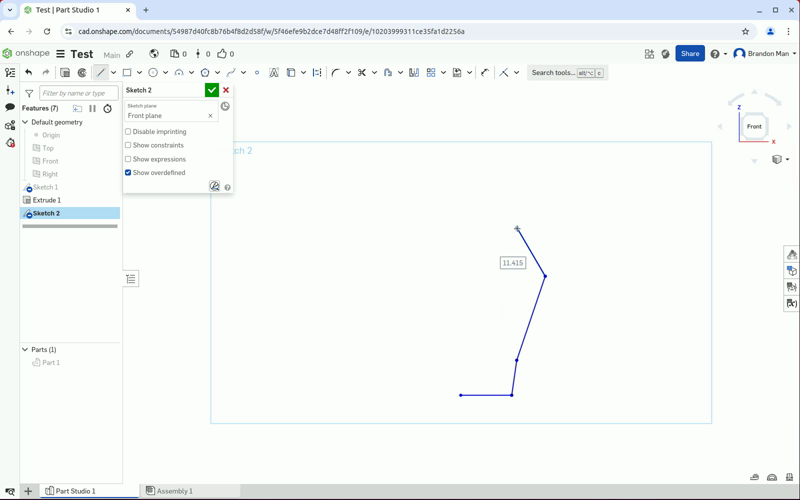
mouse_move(547, 228)
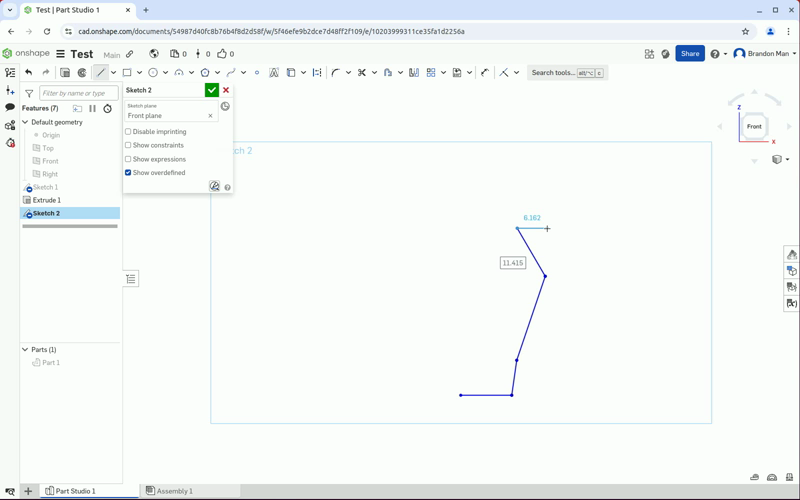
mouse_move(460, 228)
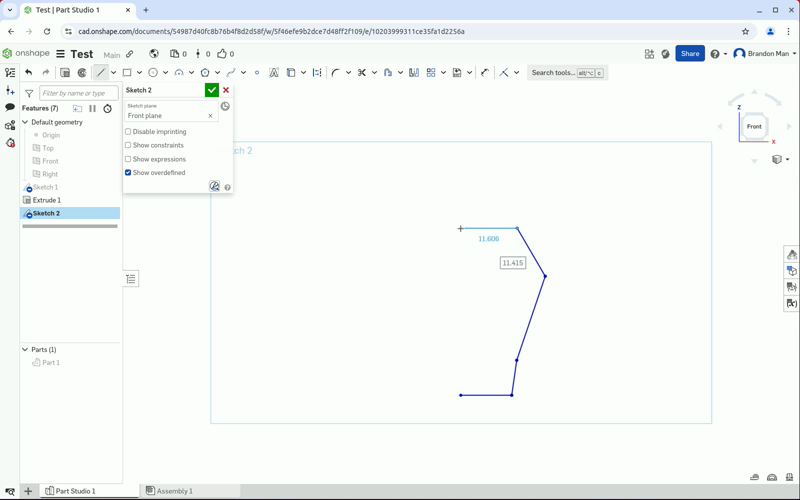
click(460, 228)
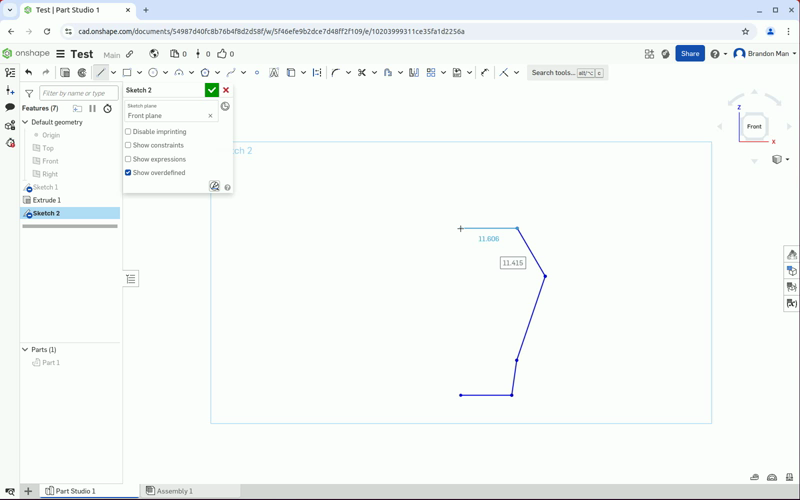
key_up(shift)
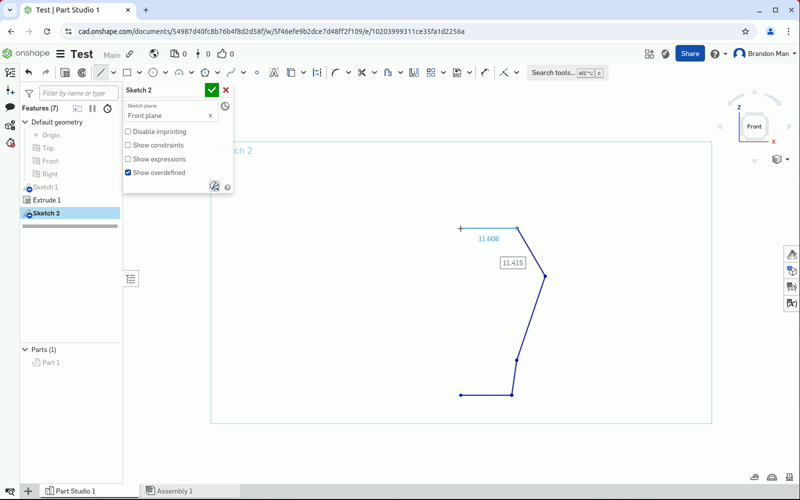
key_down(shift)
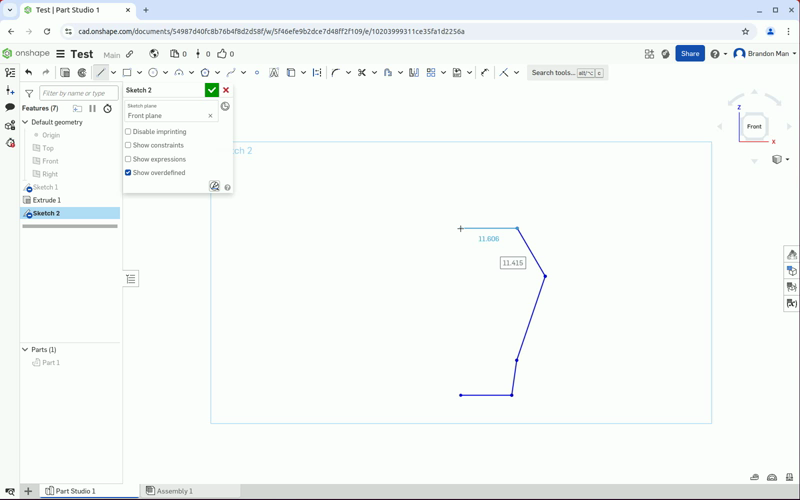
mouse_move(460, 395)
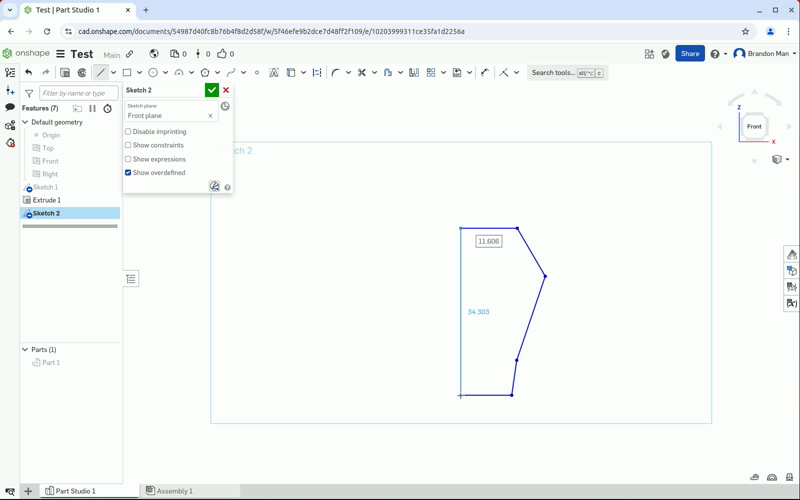
key_up(shift)
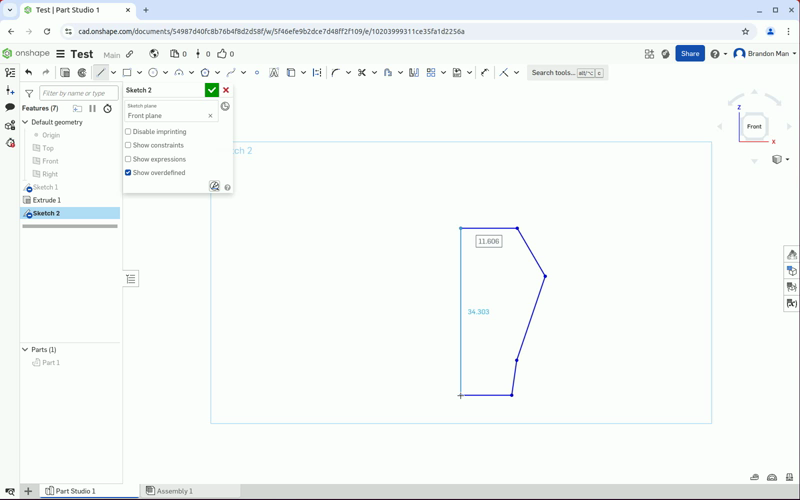
click(460, 395)
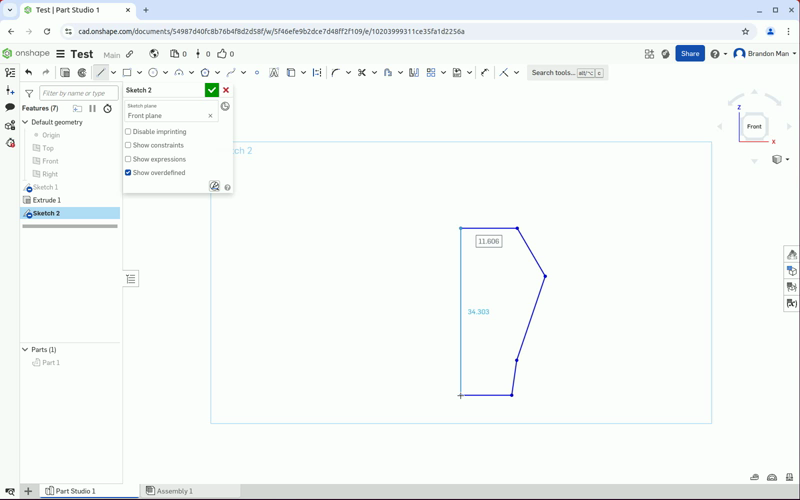
key(esc)
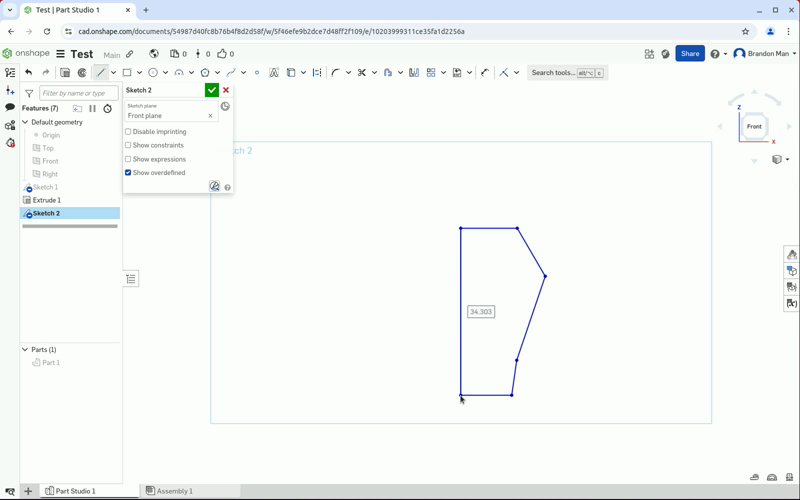
mouse_move(495, 313)
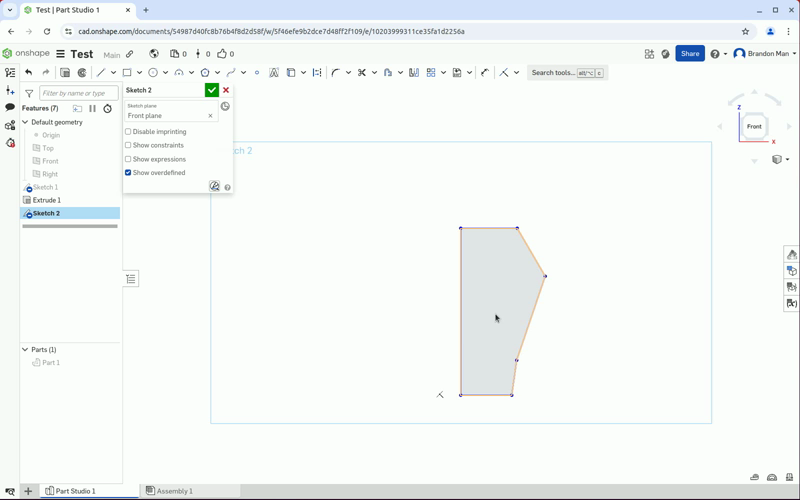
click(495, 313)
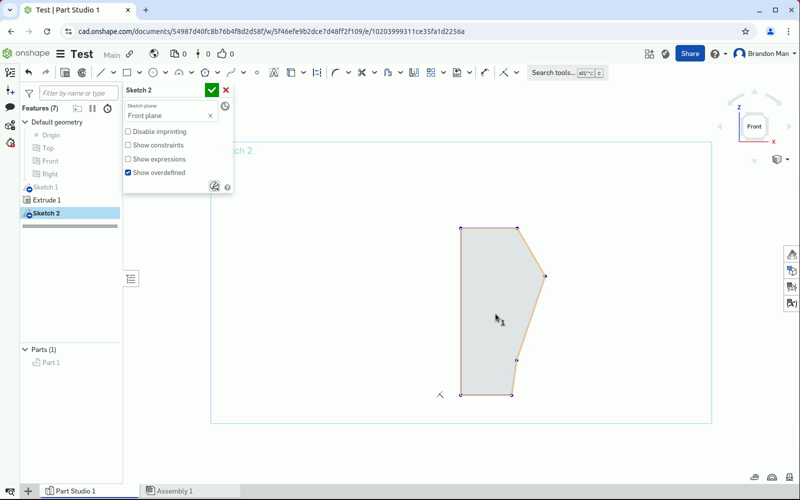
mouse_move(73, 352)
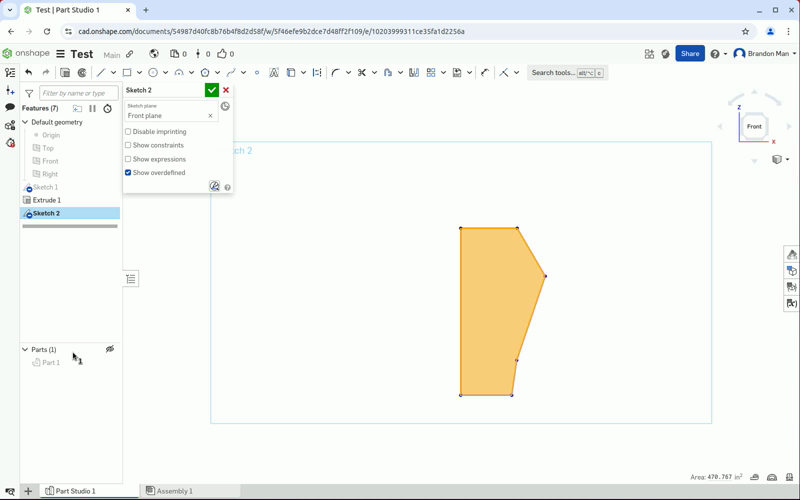
key(shift+y)
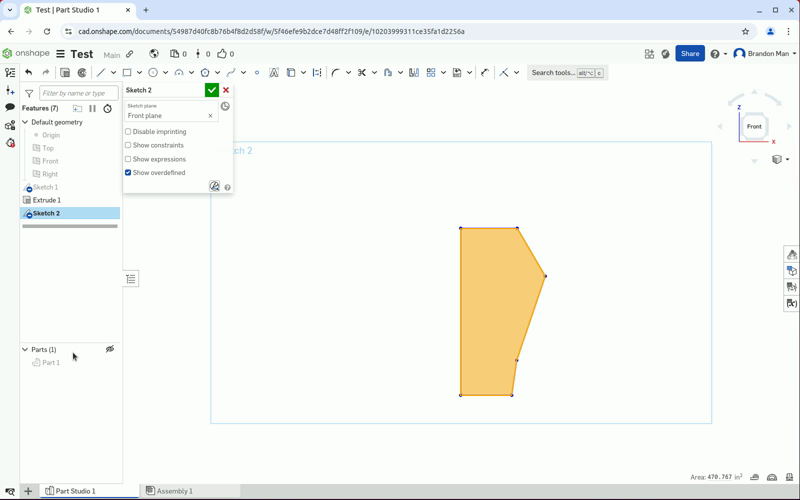
key(shift+e)
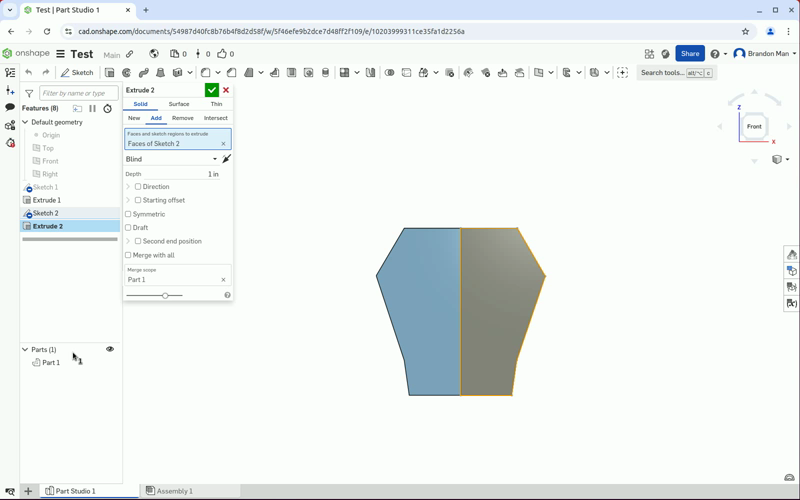
mouse_move(143, 106)
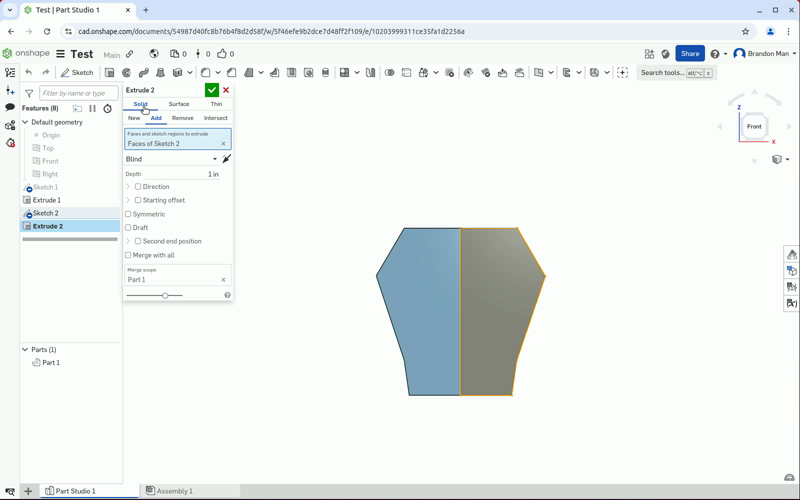
click(143, 106)
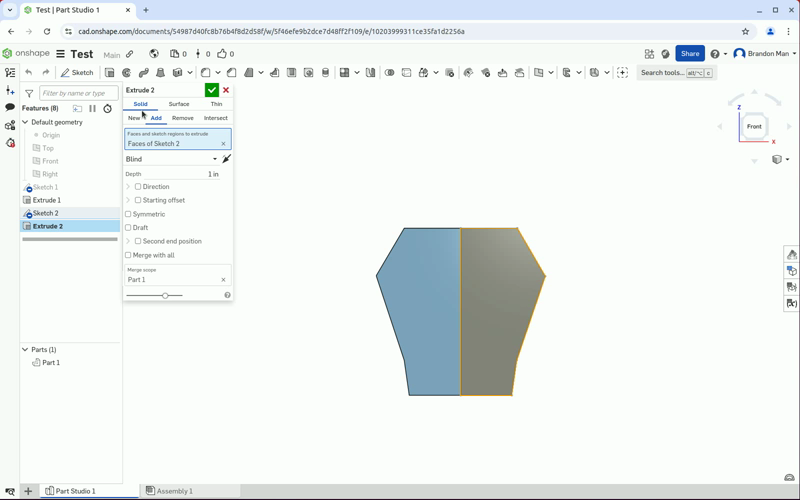
mouse_move(137, 120)
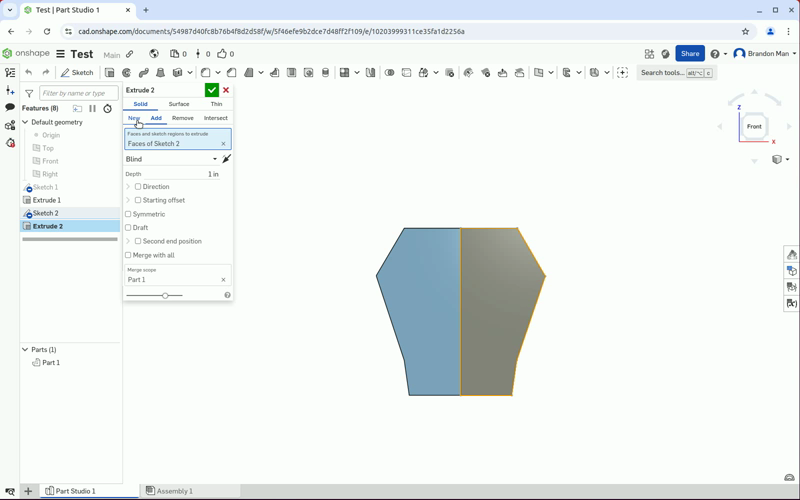
click(137, 120)
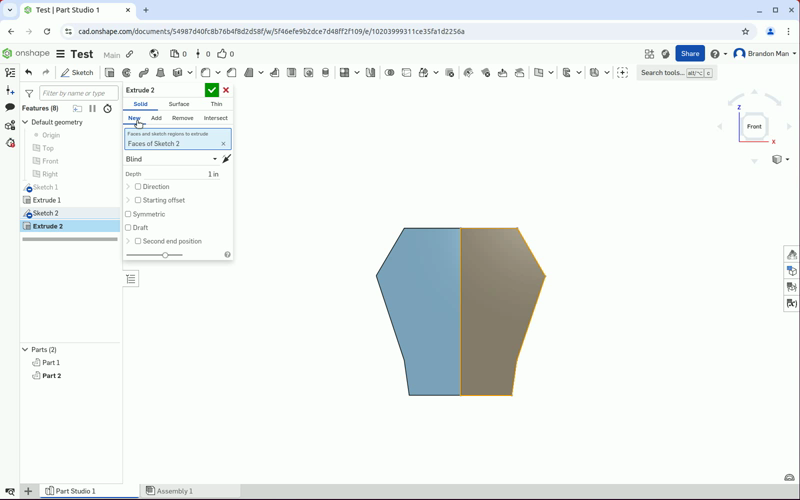
key(tab, 4)
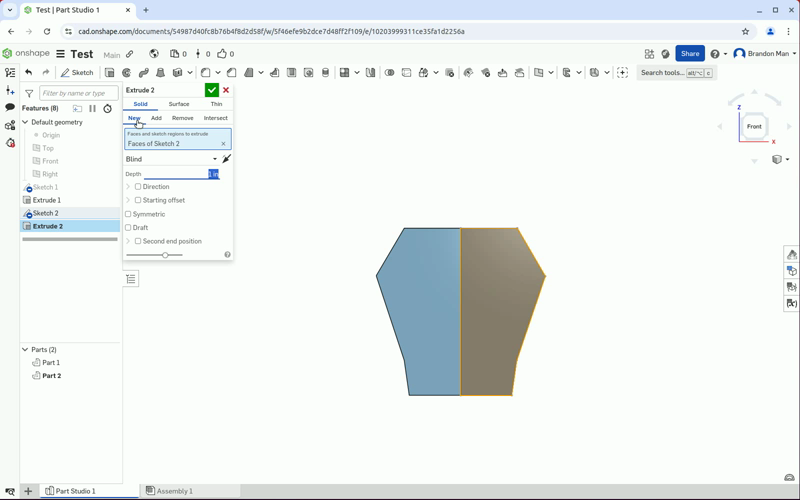
text(15.887)
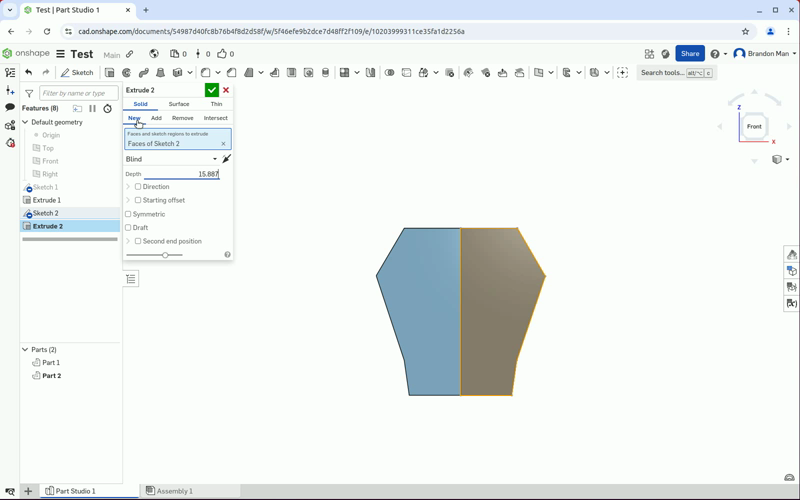
key(enter)
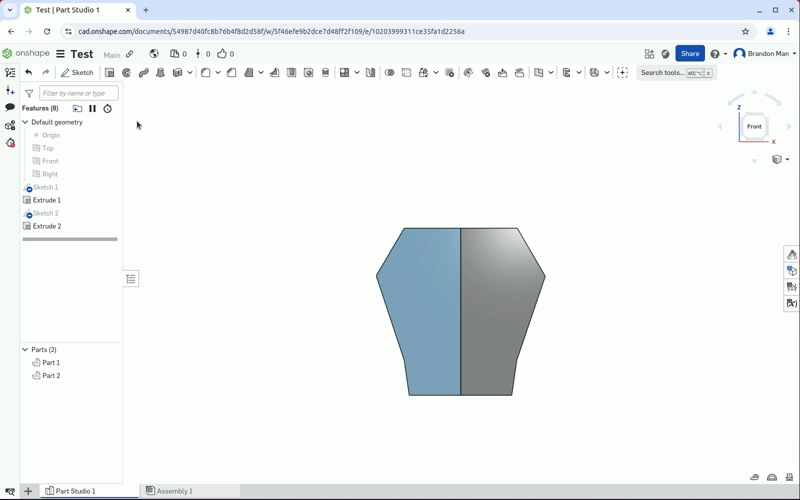
key(shift+h)
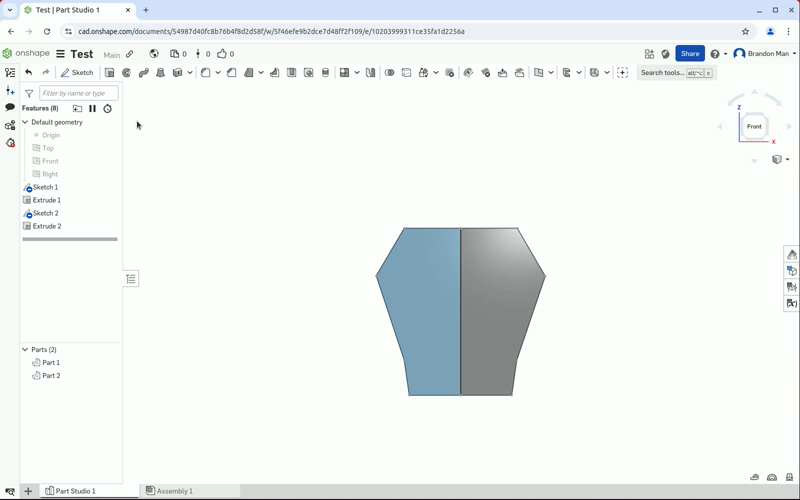
key(shift+h)
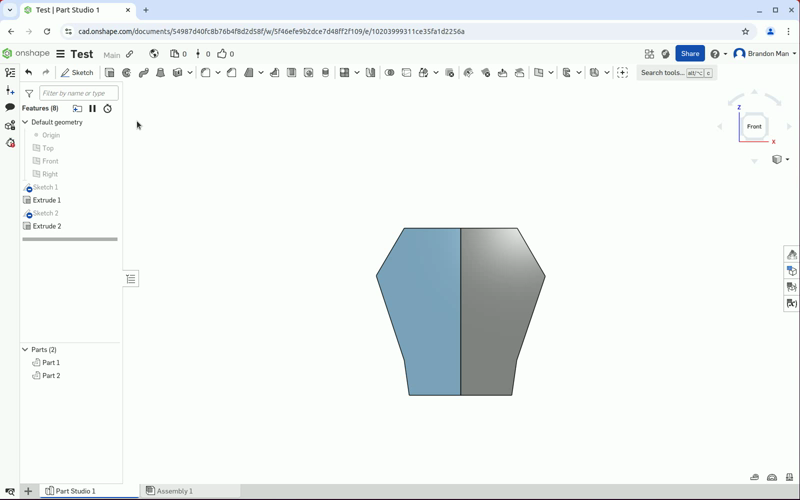
mouse_move(73, 189)
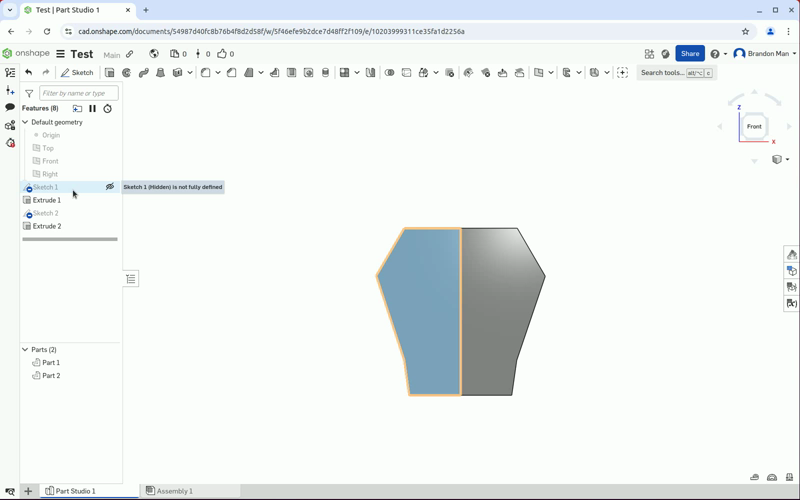
click(73, 189)
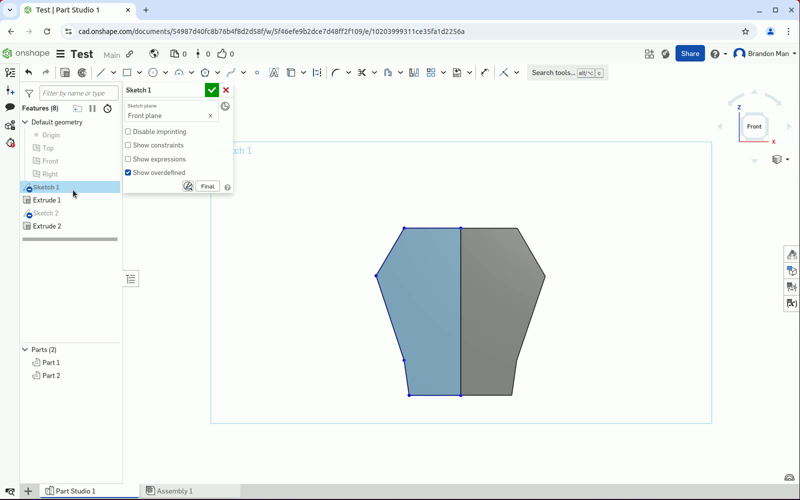
mouse_move(229, 92)
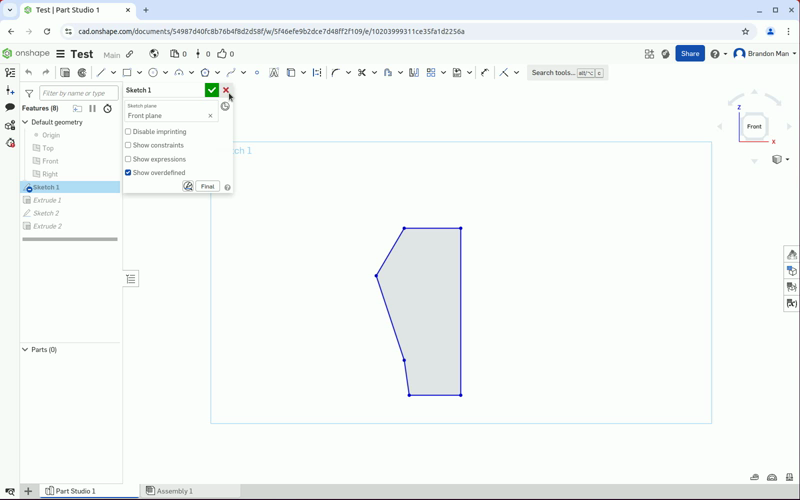
click(229, 92)
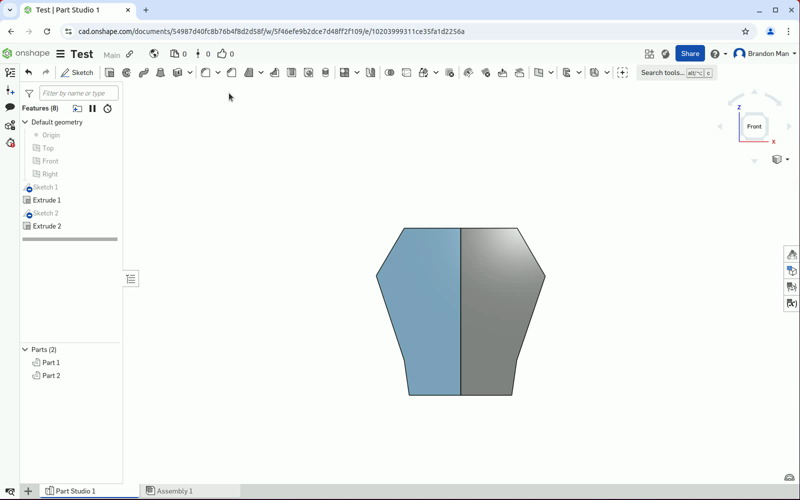
mouse_move(73, 352)
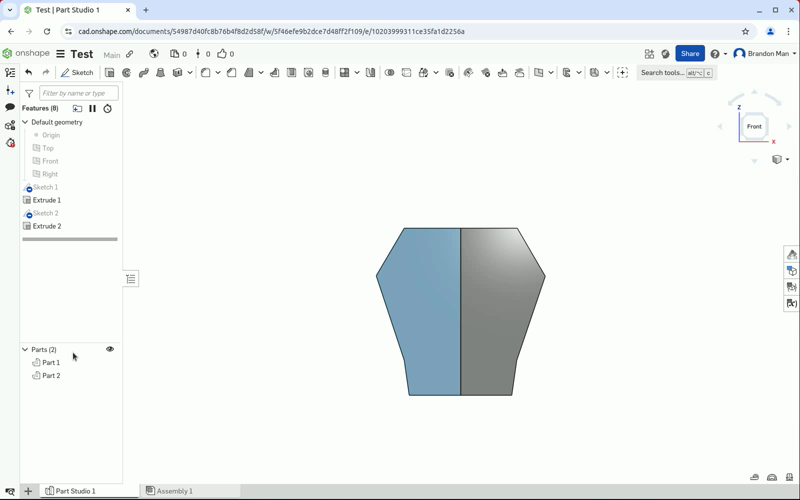
key(y)
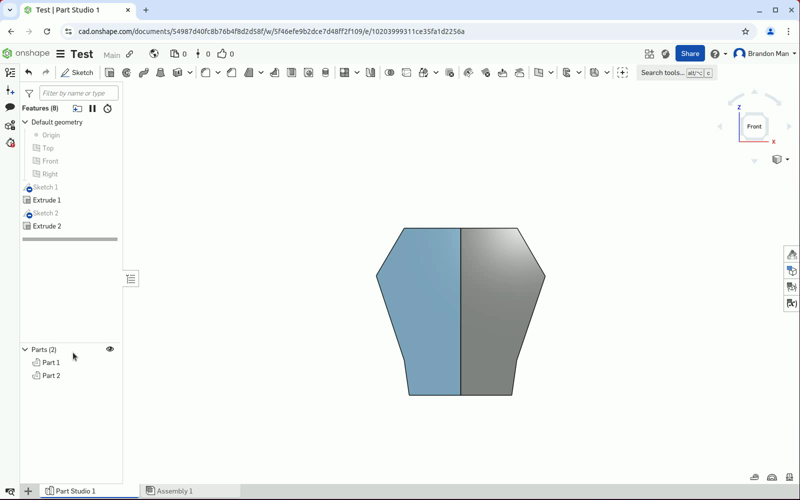
key(shift+p)
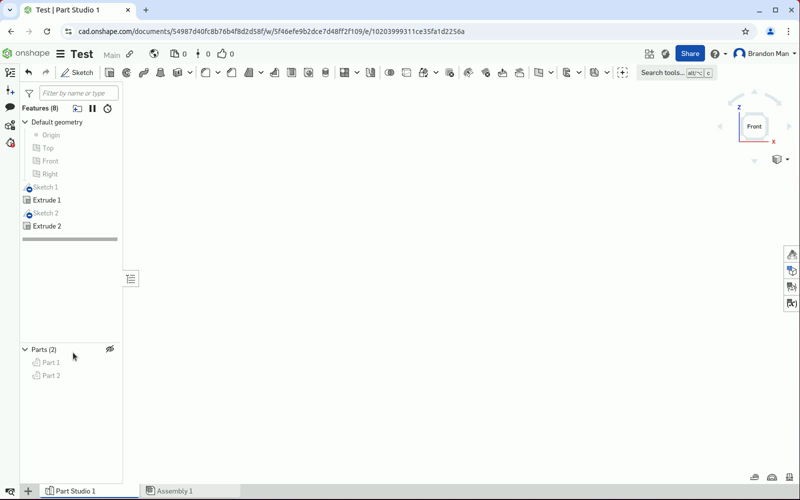
key(space)
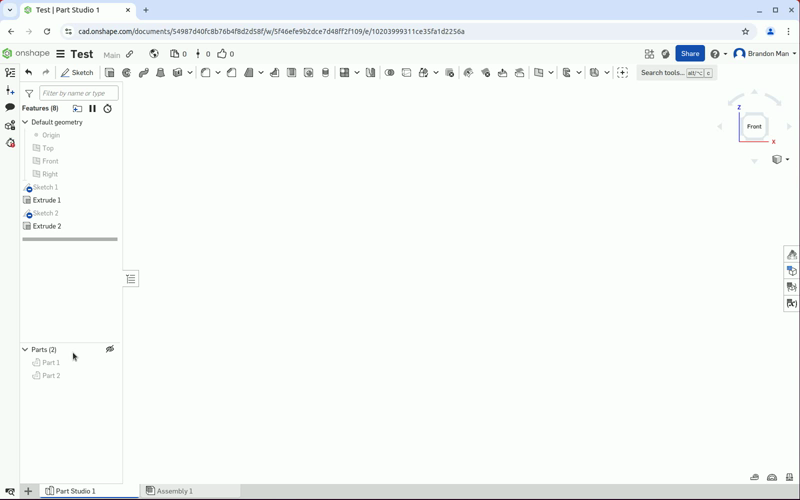
key_down(shift)
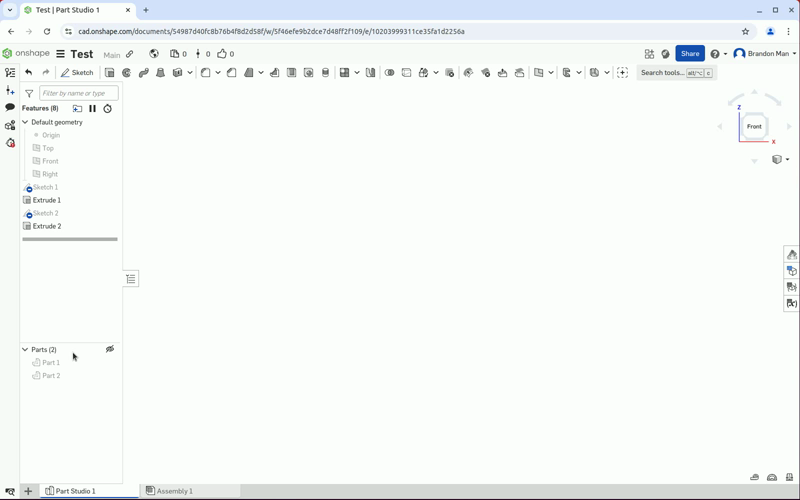
key(left)
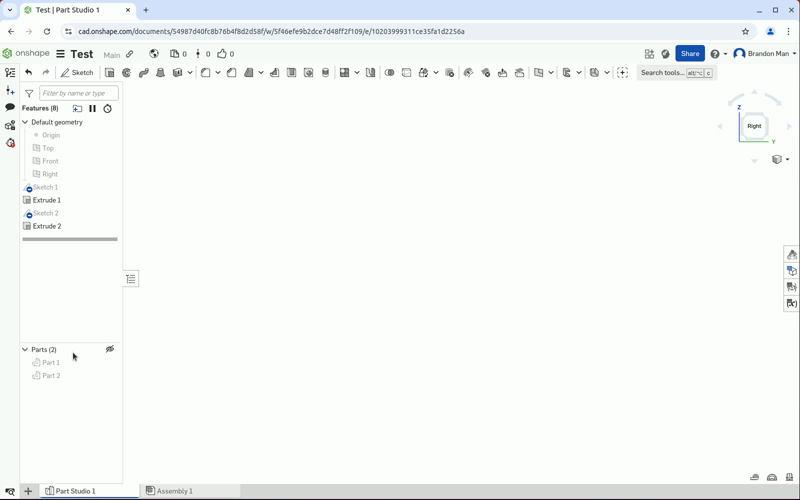
key_up(shift)
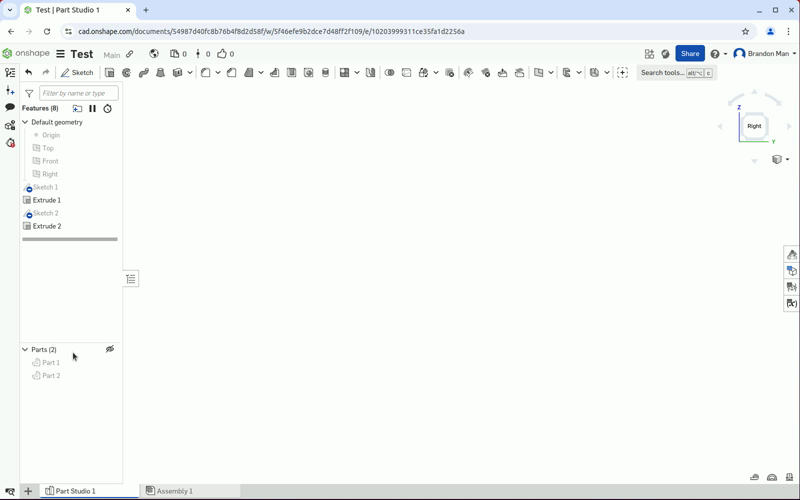
mouse_move(73, 352)
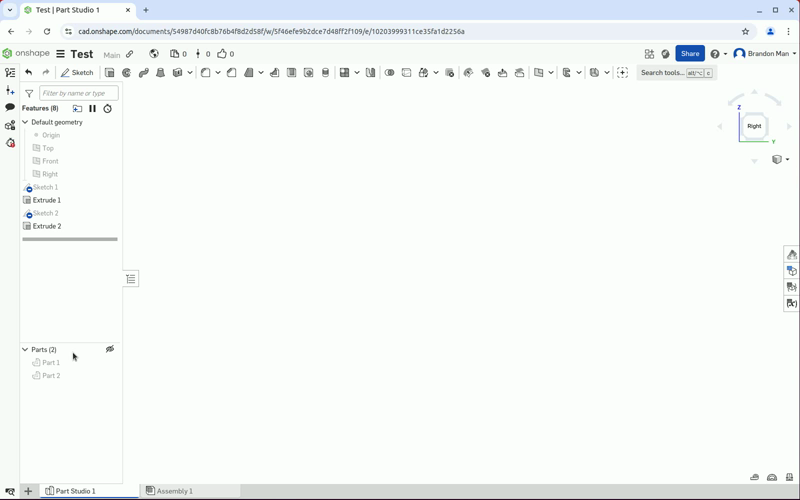
key(shift+y)
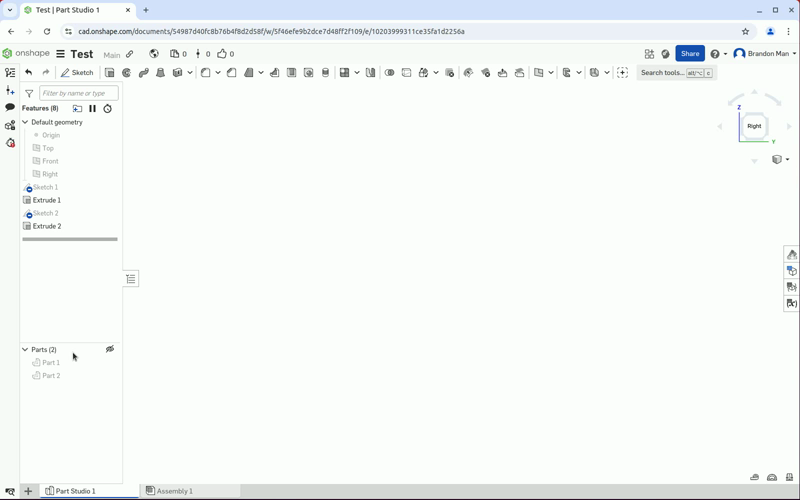
key(shift+s)
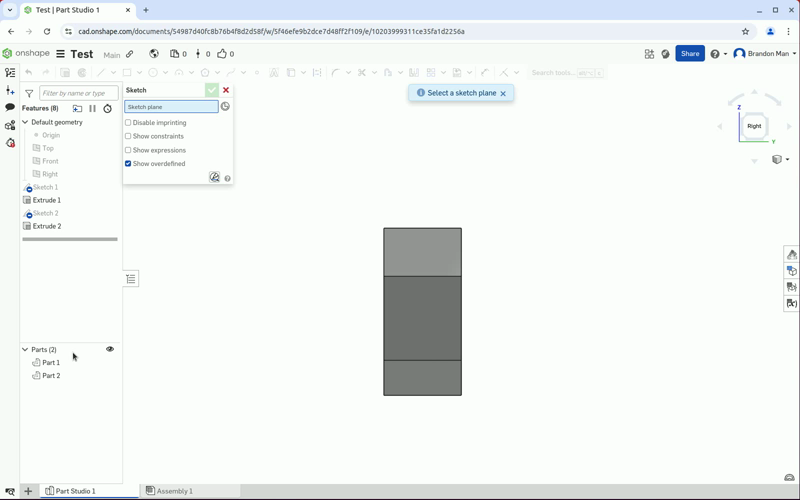
mouse_move(73, 176)
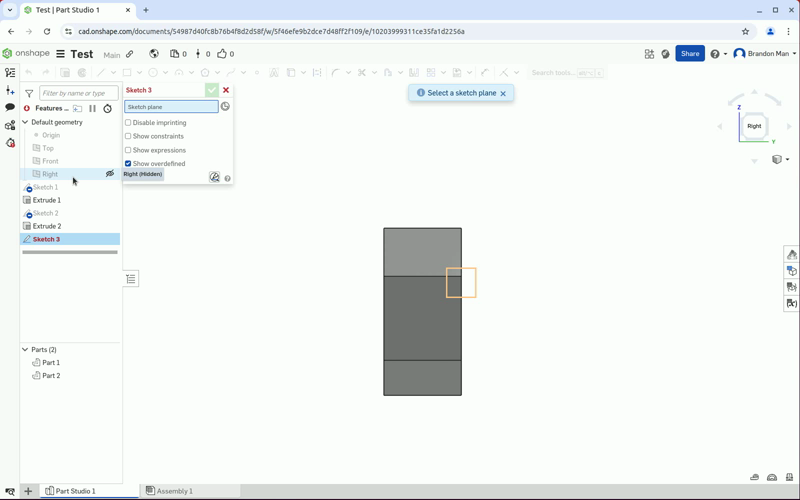
click(73, 176)
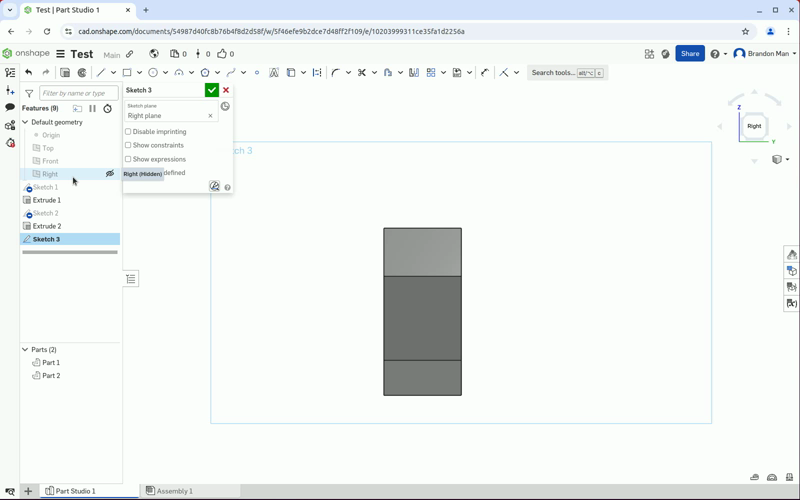
mouse_move(73, 352)
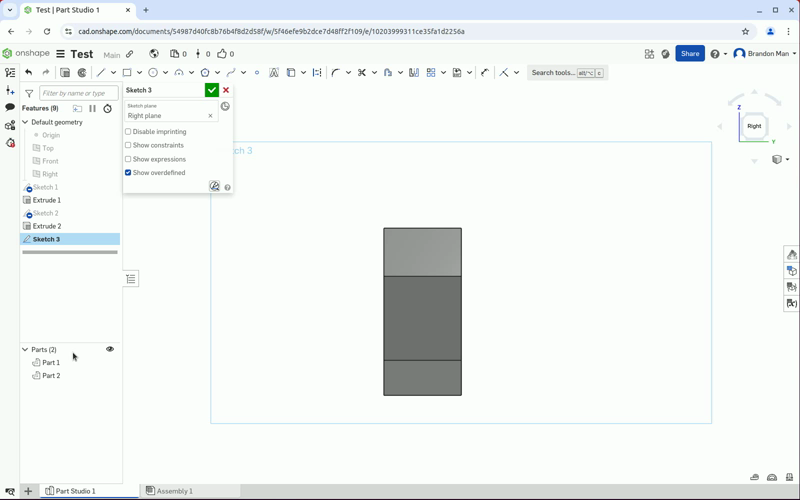
key(y)
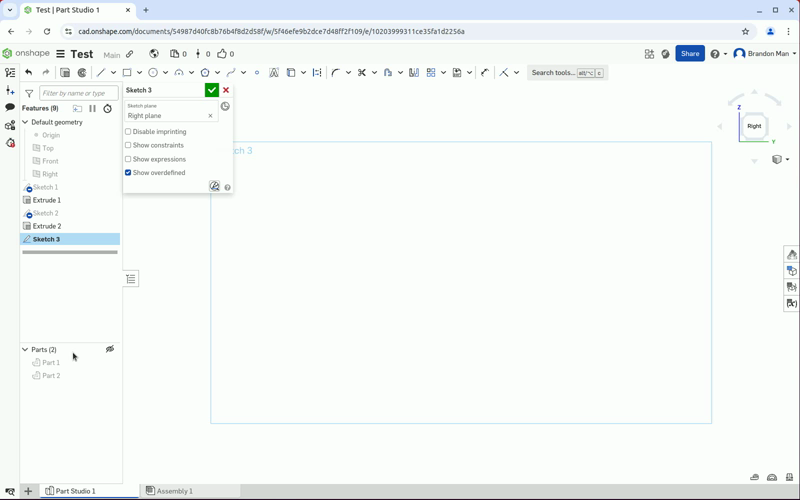
key(l)
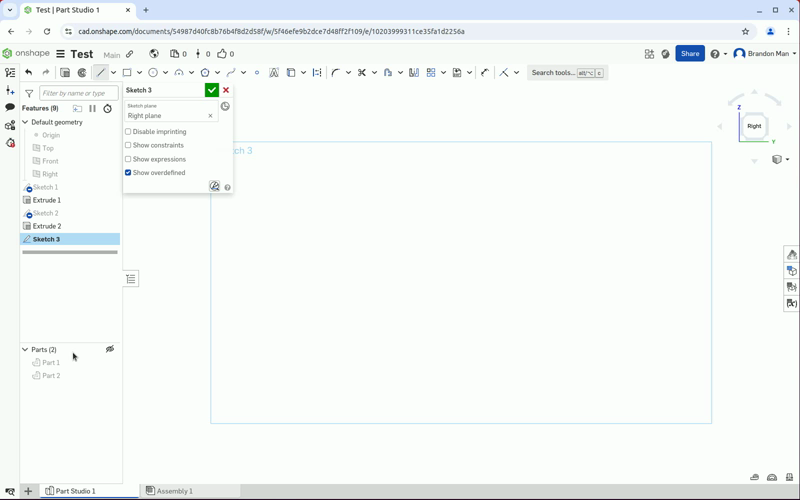
key_down(shift)
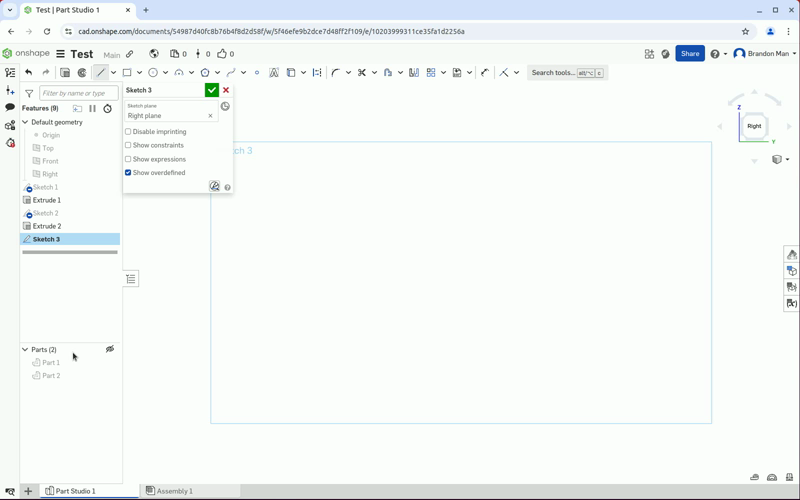
mouse_move(377, 403)
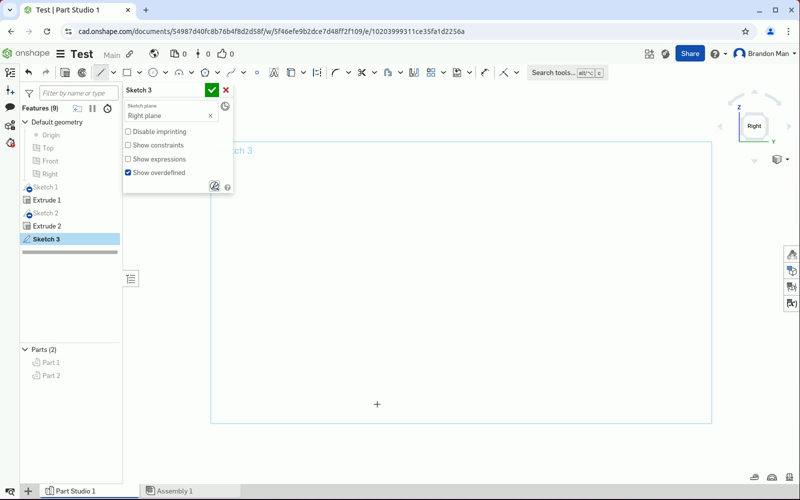
click(377, 403)
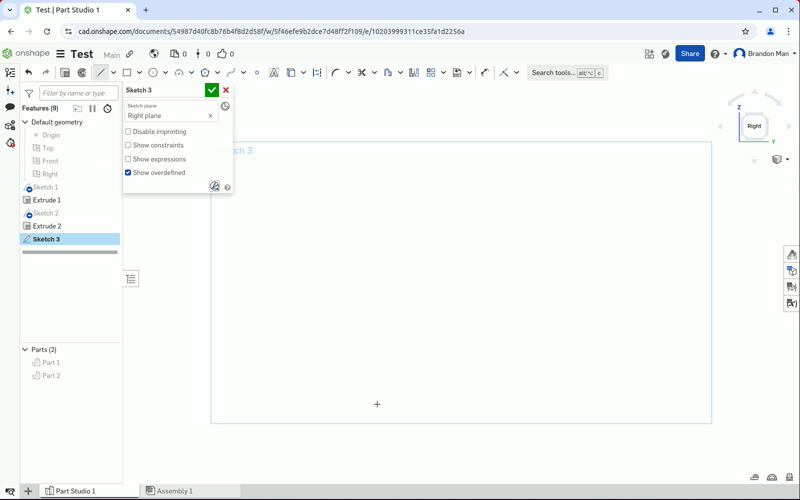
key_up(shift)
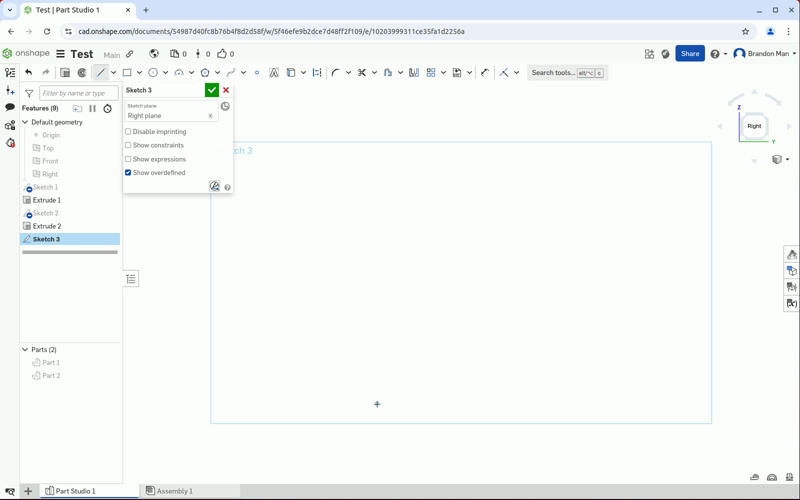
key_down(shift)
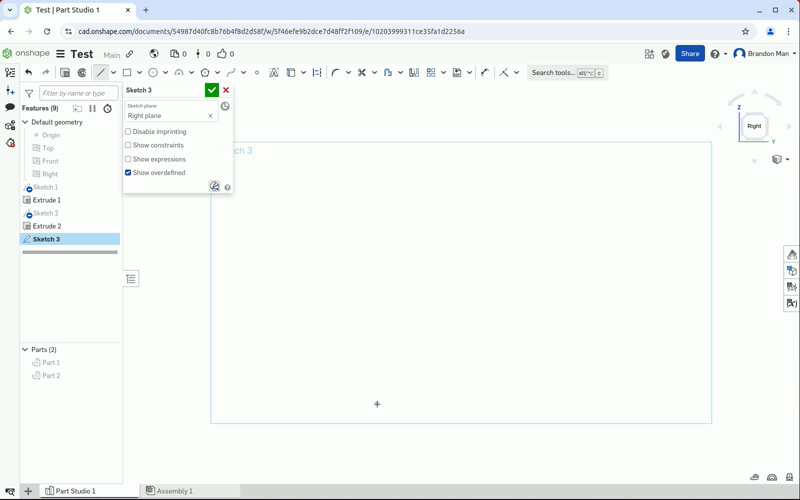
mouse_move(467, 403)
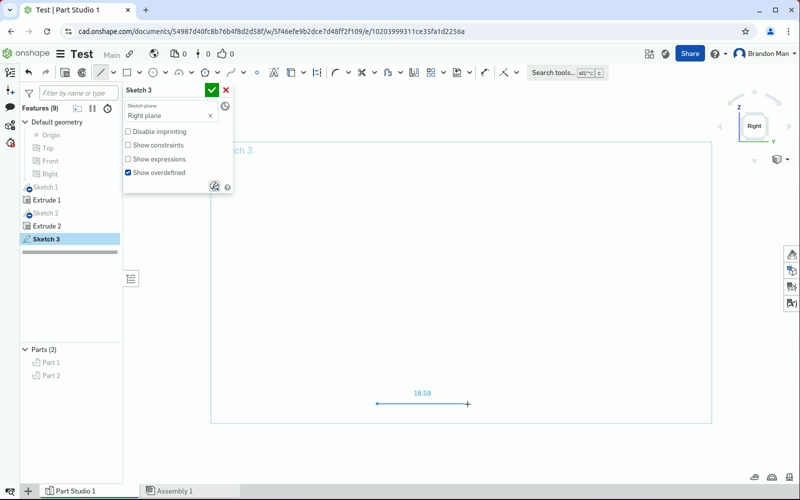
click(467, 403)
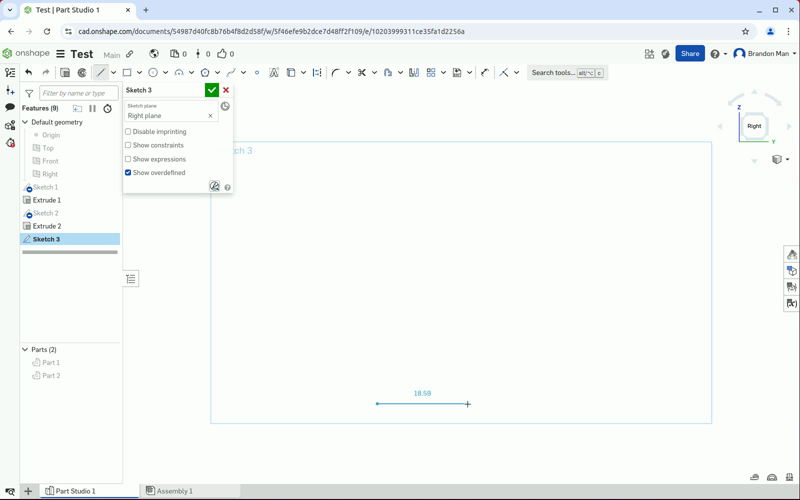
key_up(shift)
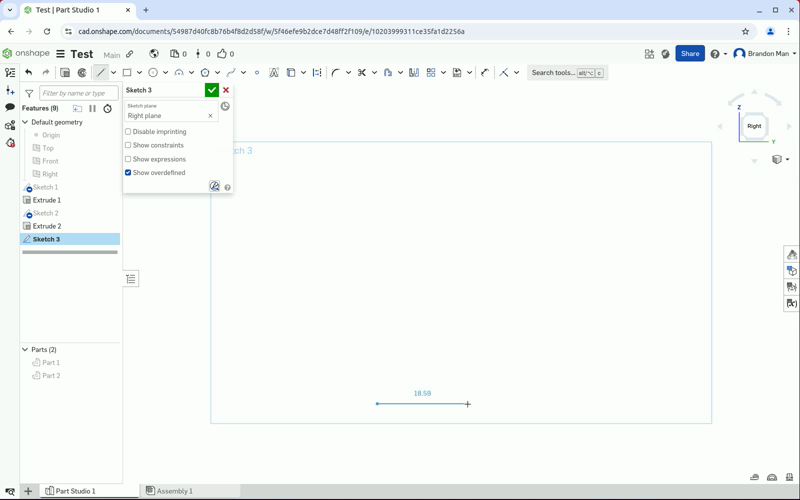
key_down(shift)
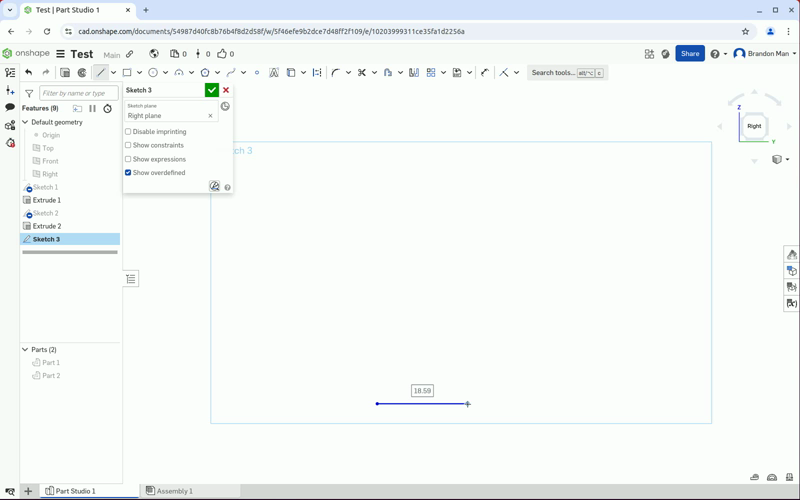
mouse_move(467, 228)
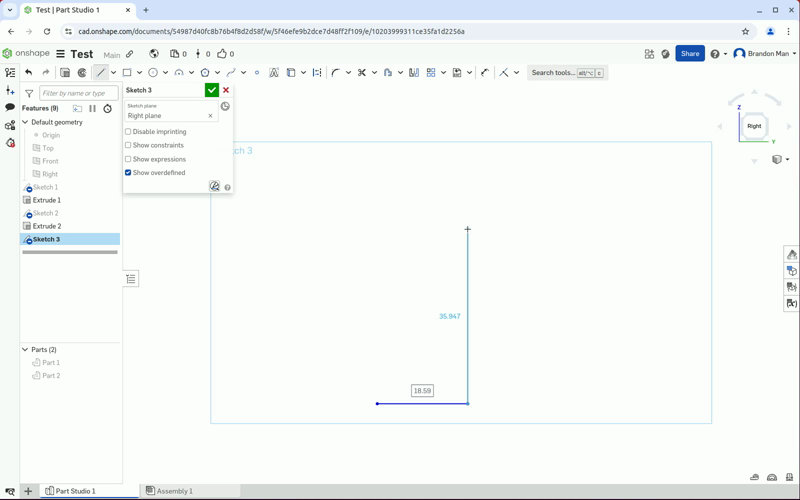
click(467, 228)
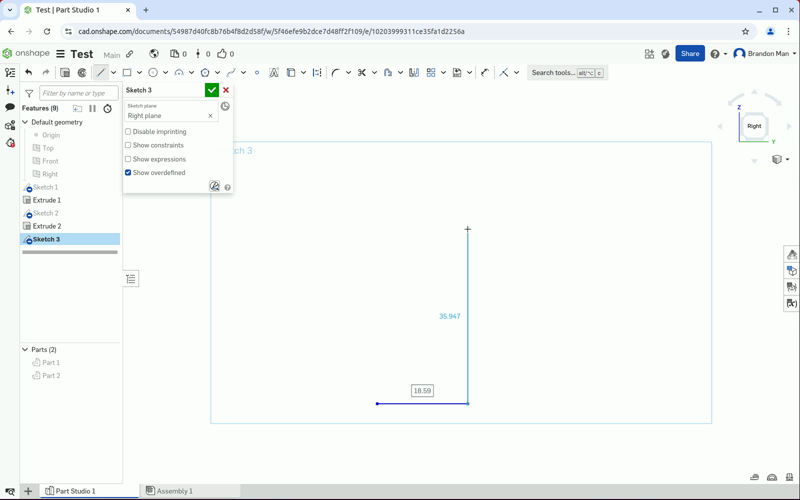
key_up(shift)
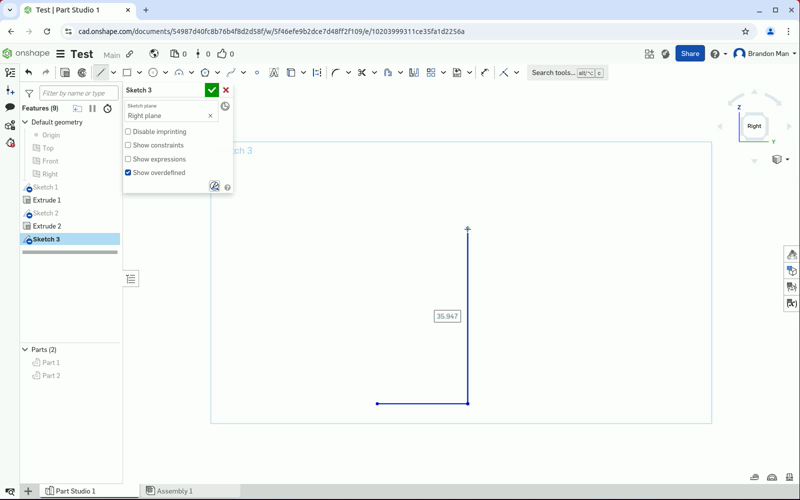
key_down(shift)
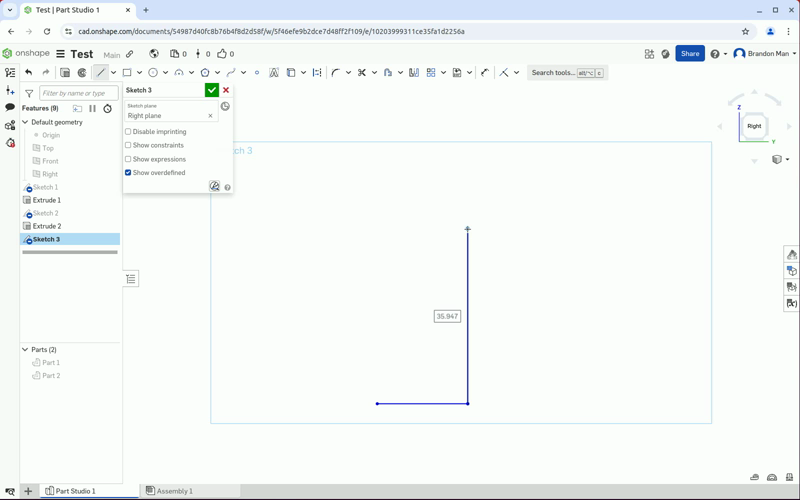
mouse_move(498, 228)
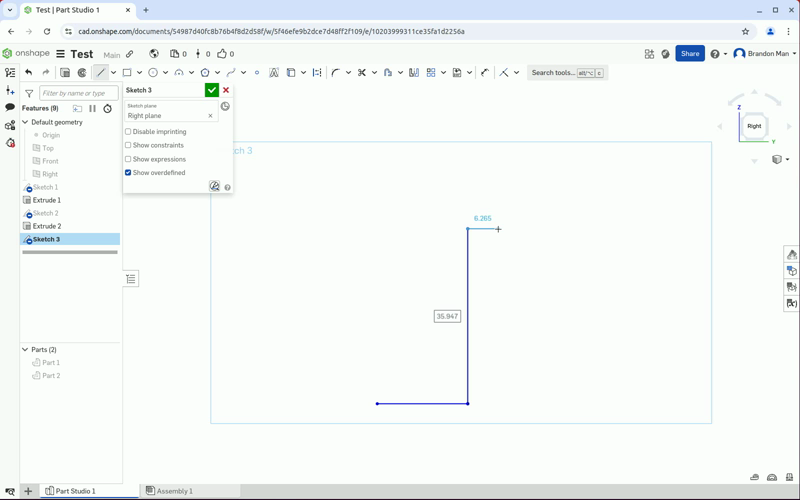
mouse_move(436, 228)
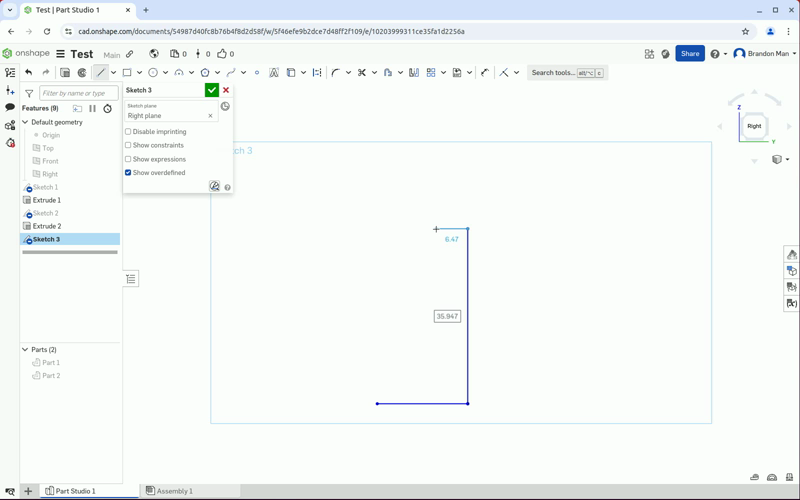
click(436, 228)
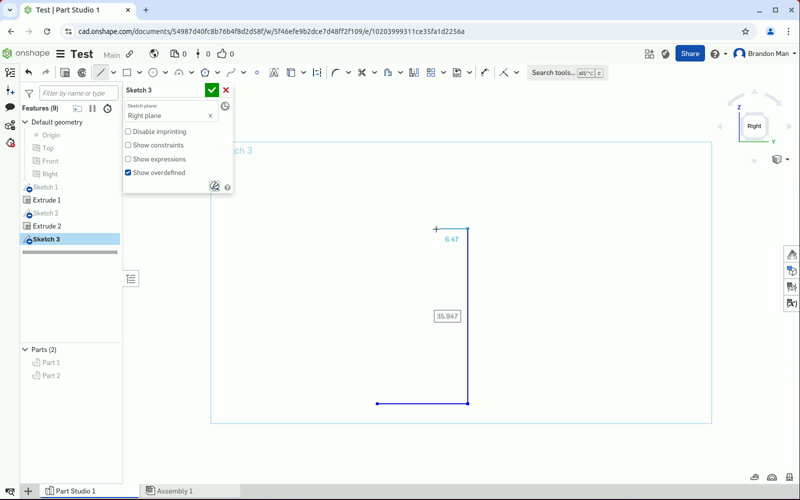
key_up(shift)
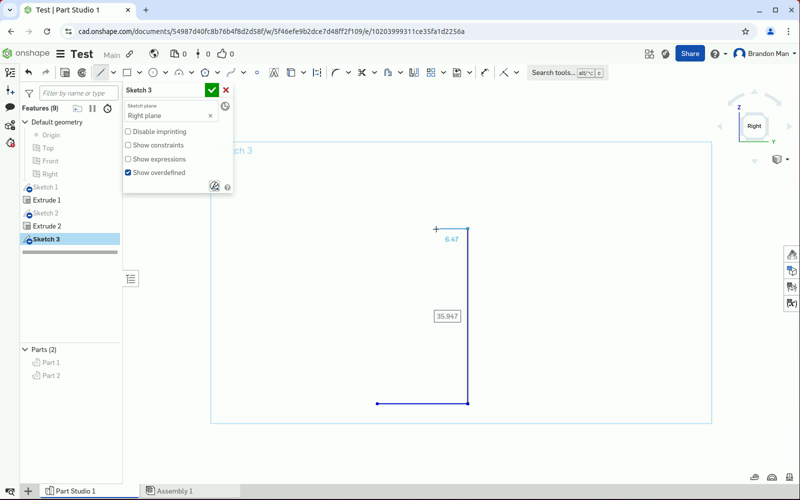
key_down(shift)
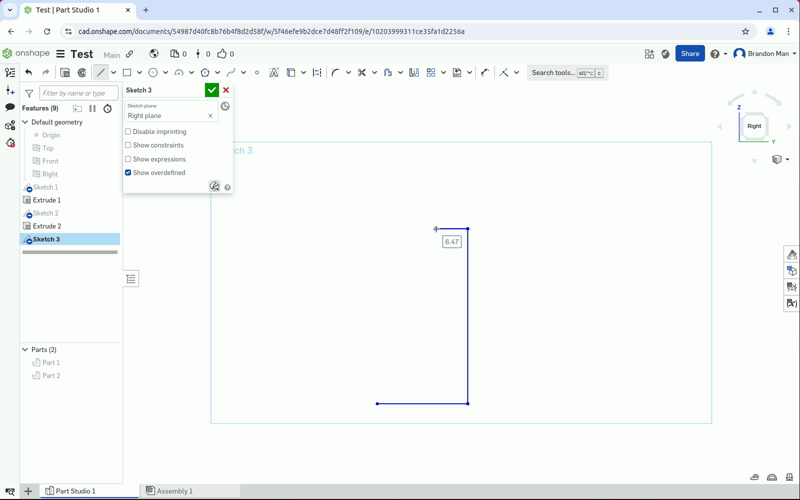
mouse_move(466, 228)
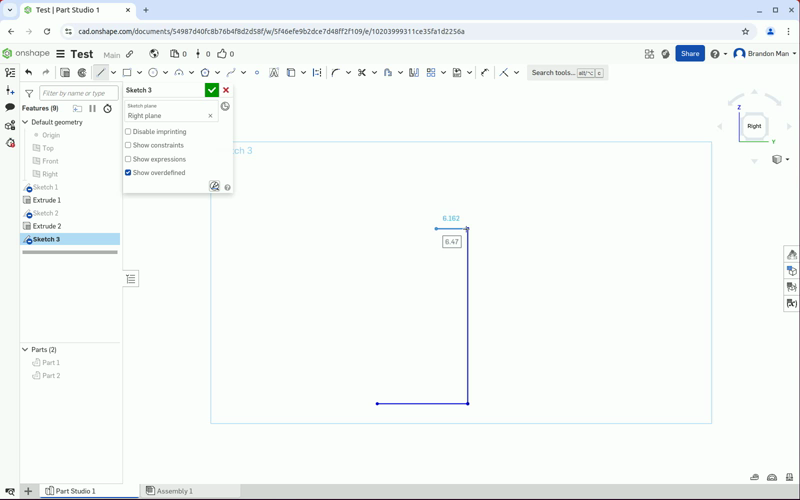
mouse_move(460, 276)
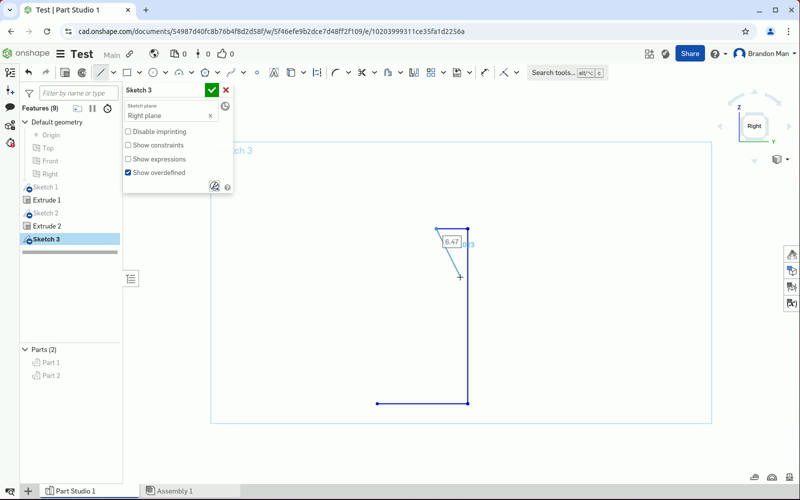
click(460, 276)
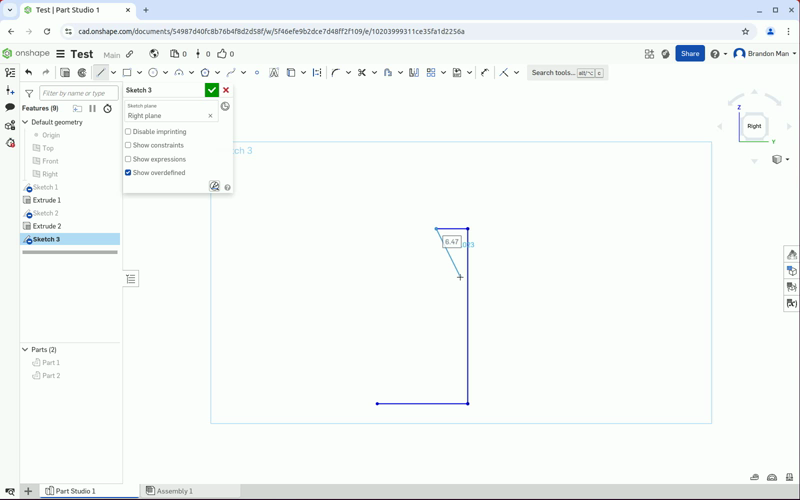
key_up(shift)
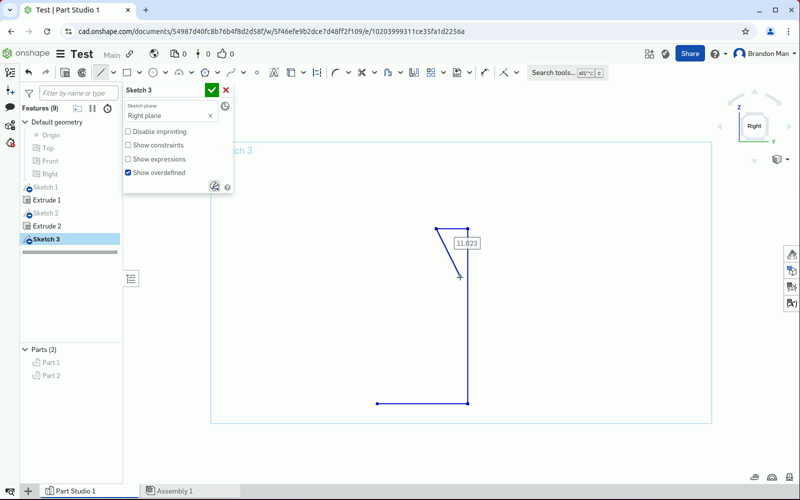
key_down(shift)
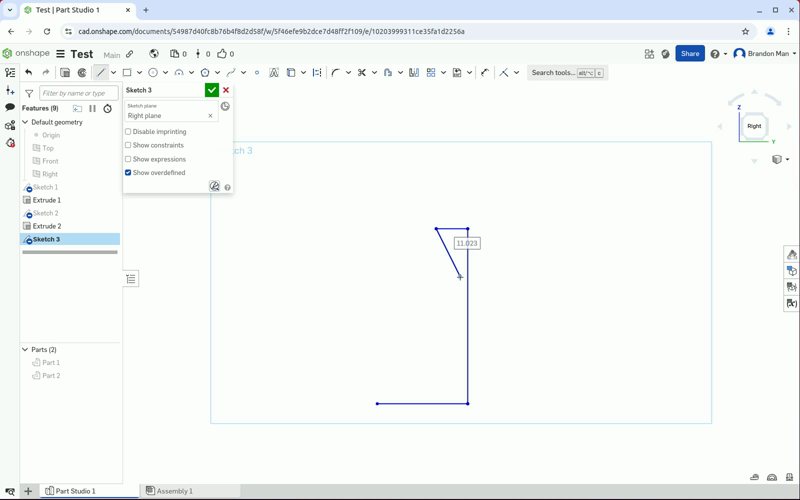
mouse_move(412, 396)
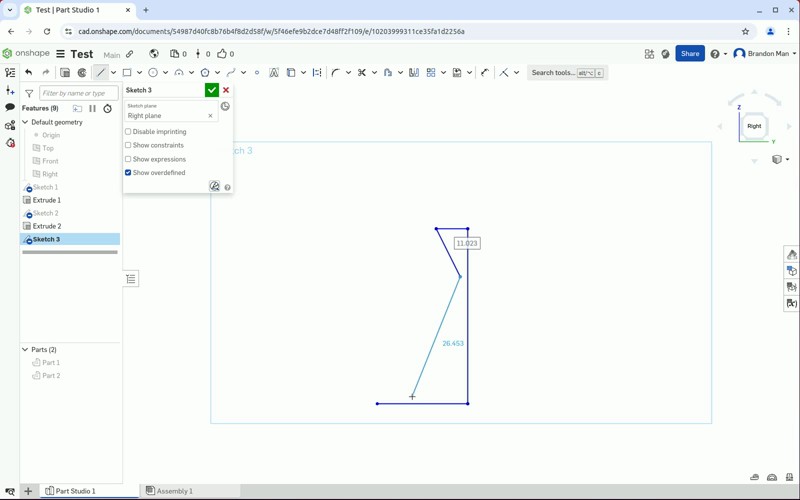
click(412, 396)
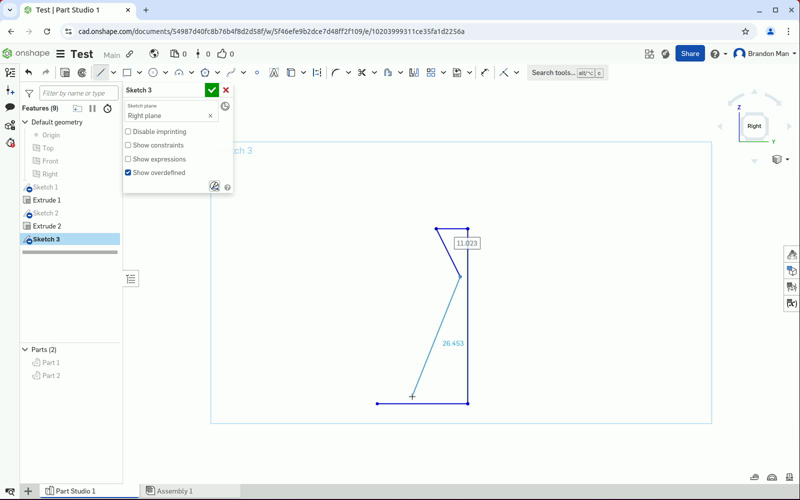
key_up(shift)
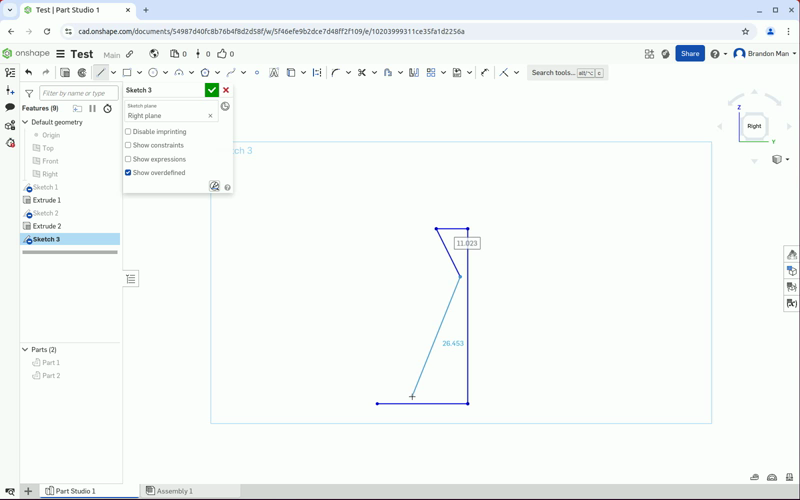
key_down(shift)
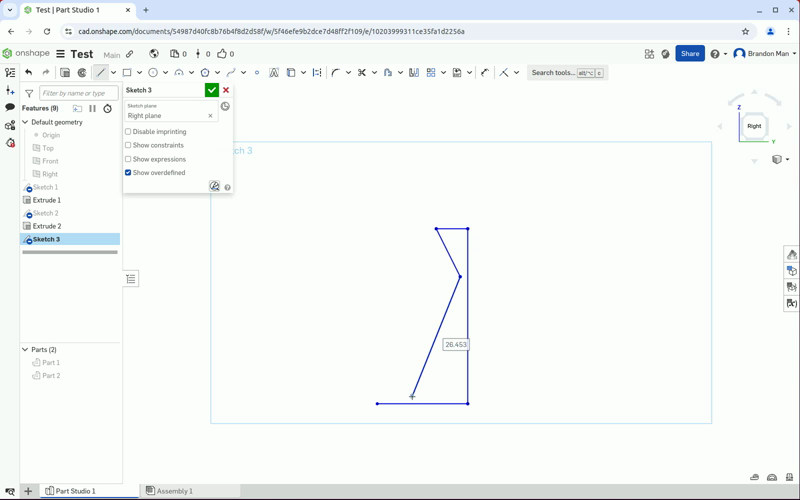
mouse_move(384, 298)
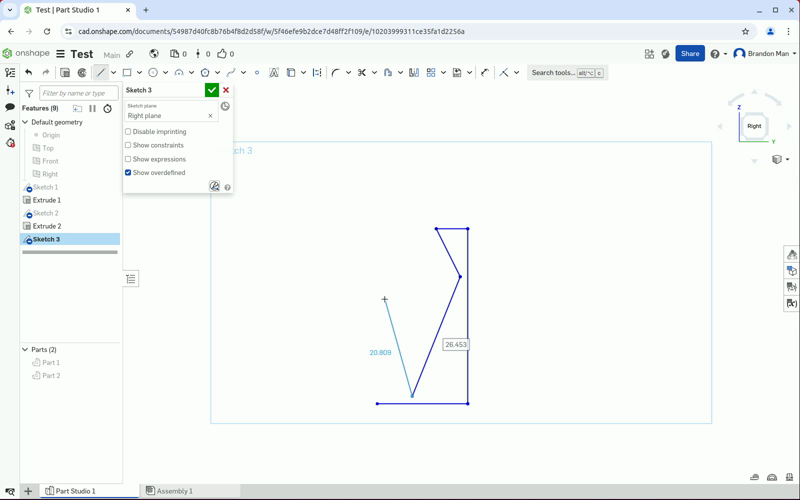
click(384, 298)
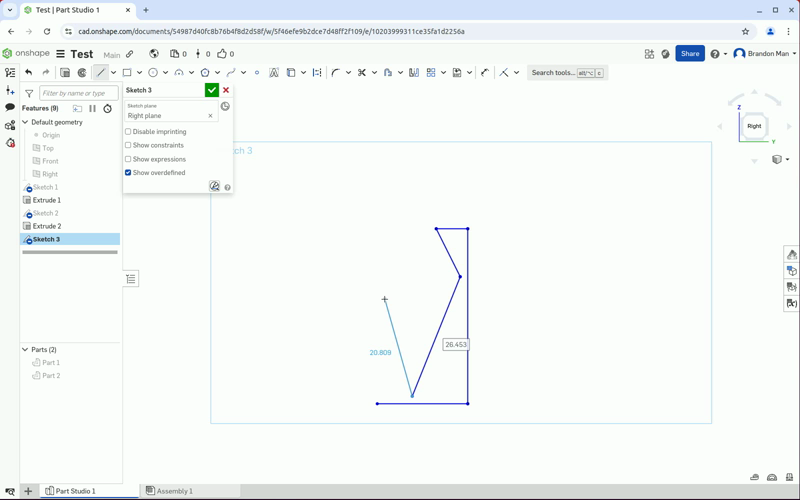
key_up(shift)
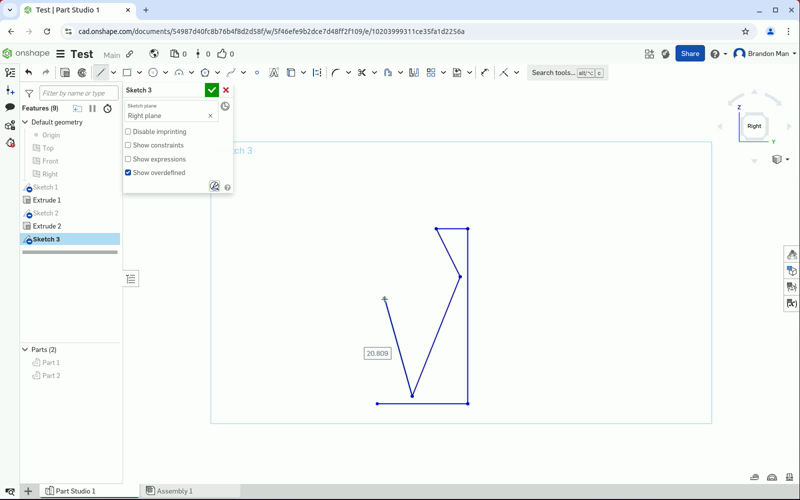
key_down(shift)
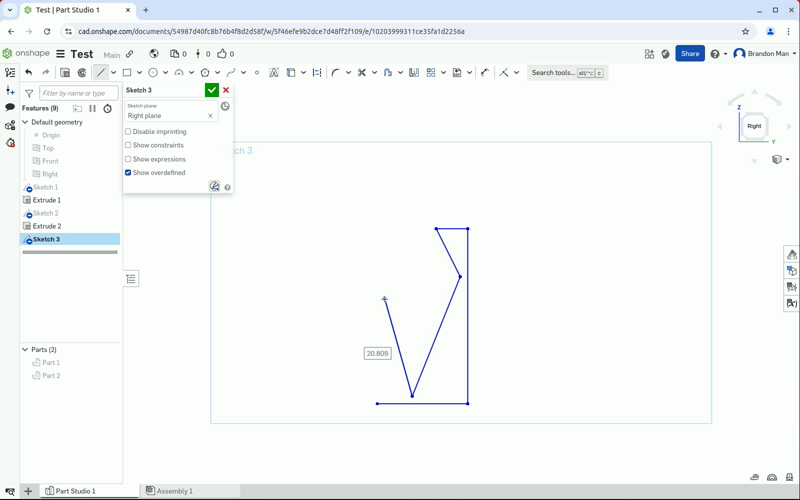
mouse_move(436, 228)
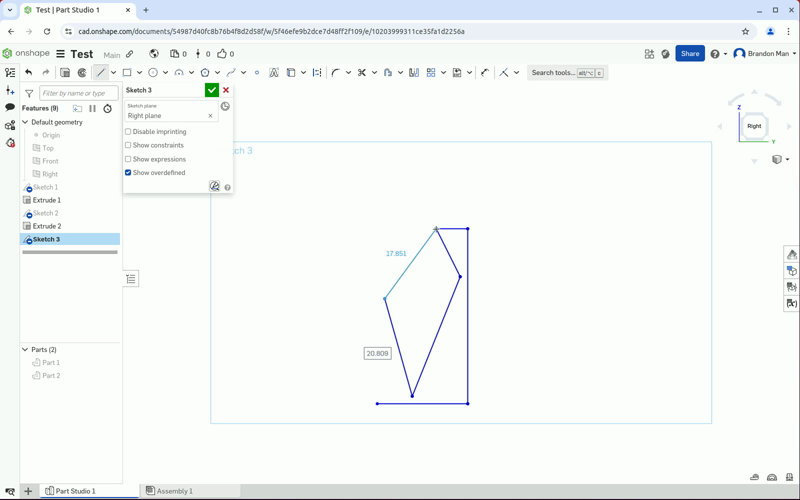
click(436, 228)
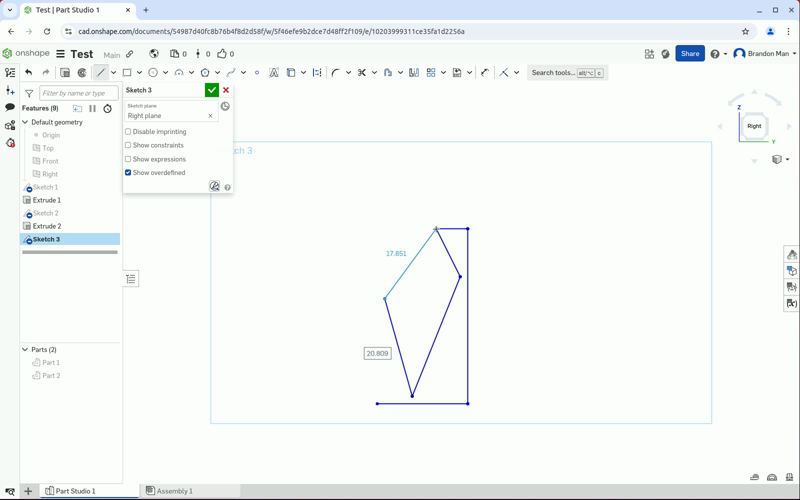
key_up(shift)
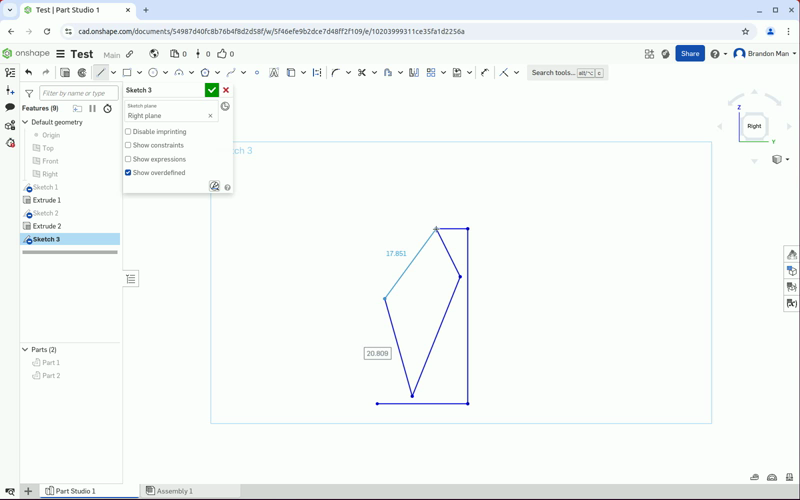
key_down(shift)
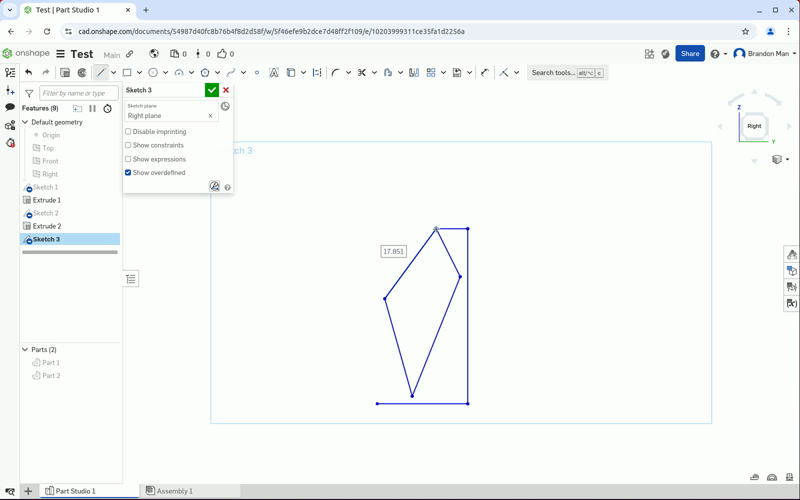
mouse_move(466, 228)
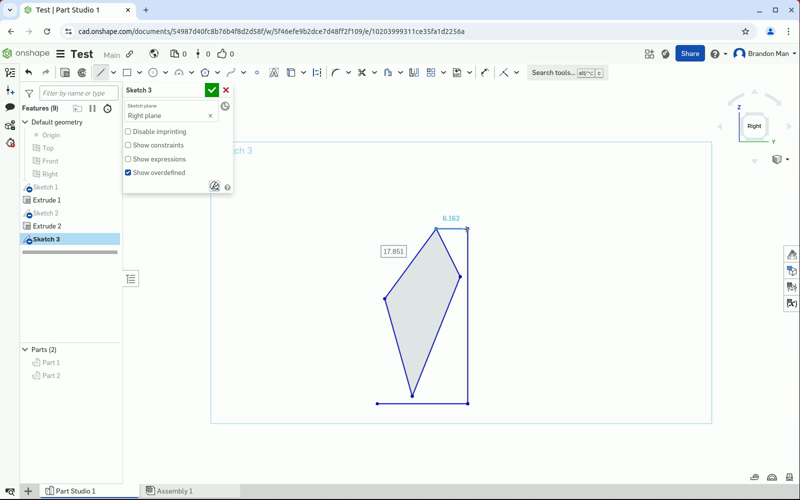
mouse_move(377, 228)
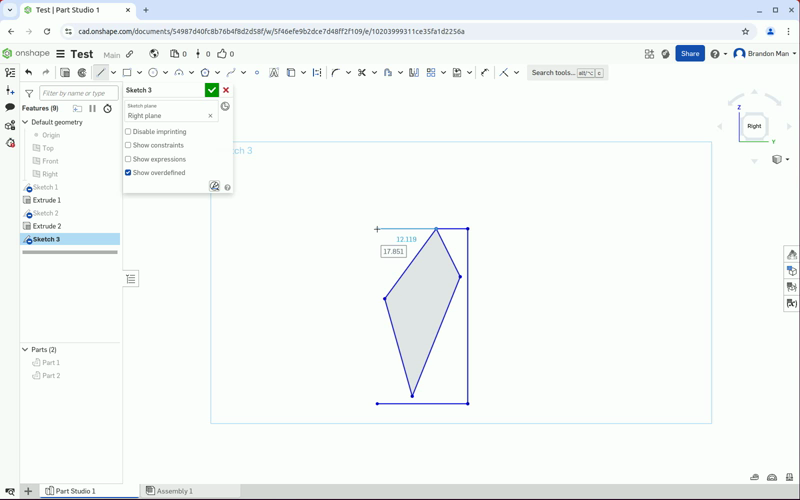
click(377, 228)
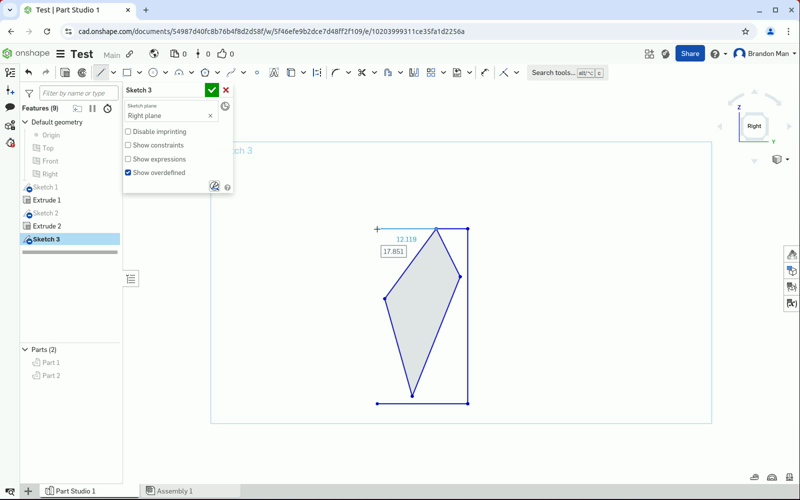
key_up(shift)
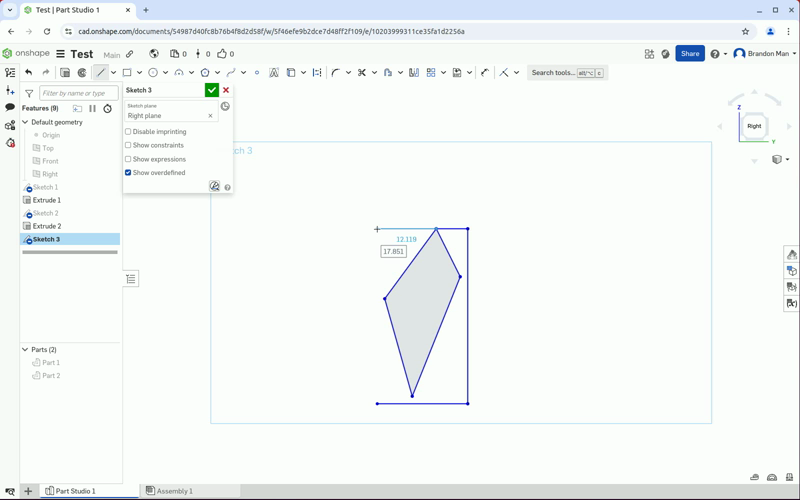
key_down(shift)
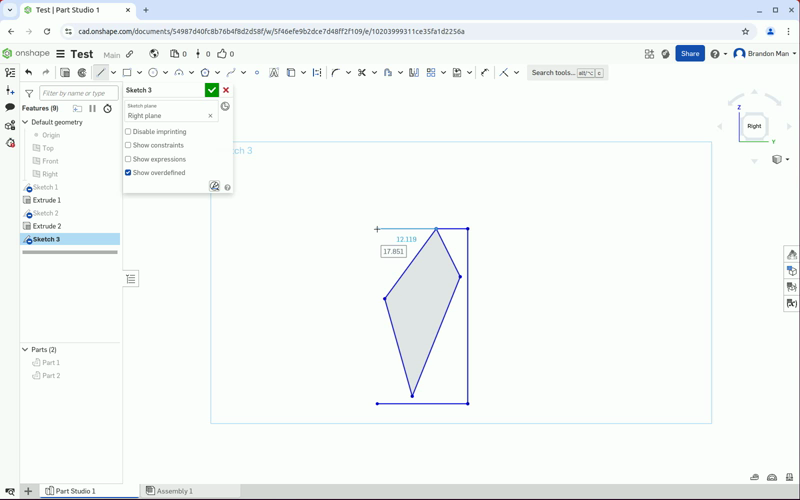
mouse_move(377, 403)
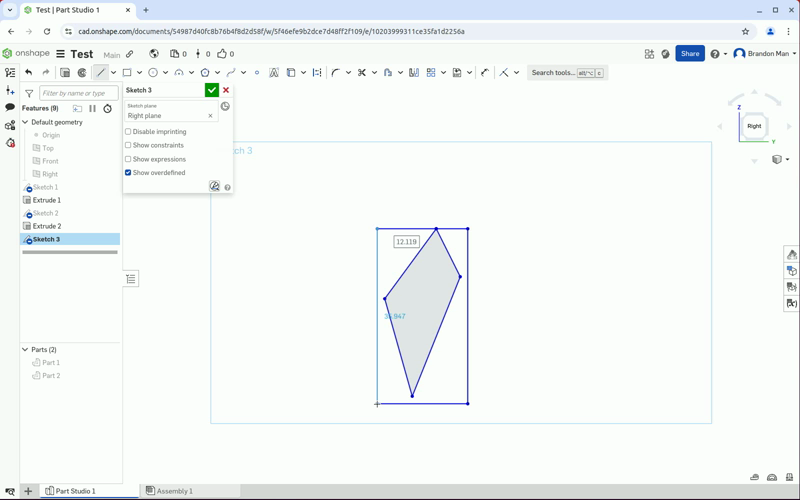
key_up(shift)
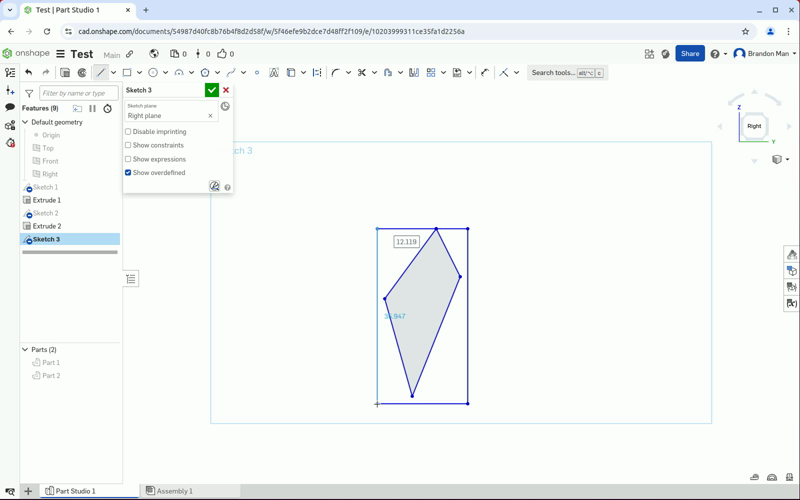
click(377, 403)
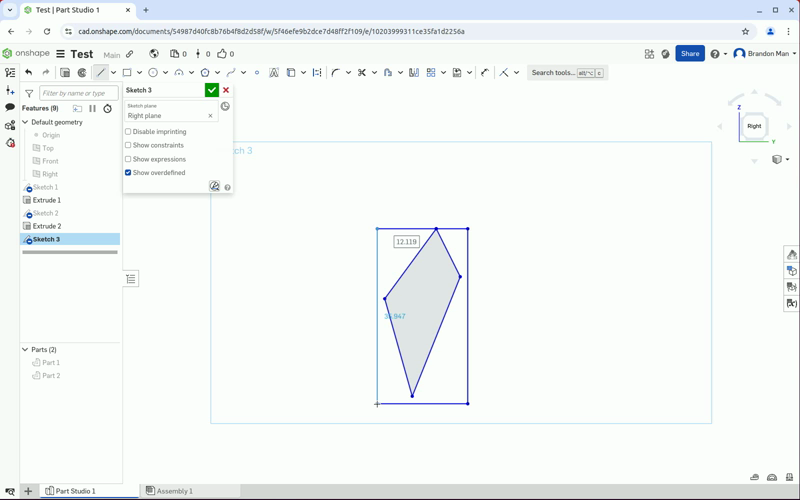
key(esc)
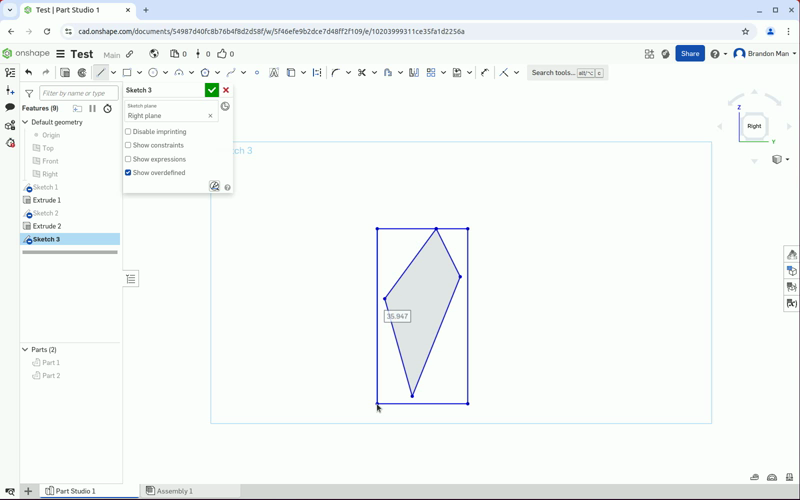
mouse_move(458, 364)
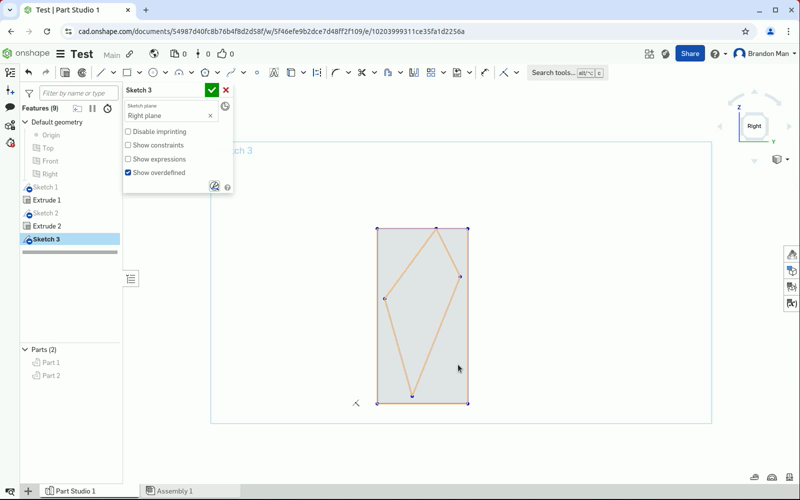
click(458, 364)
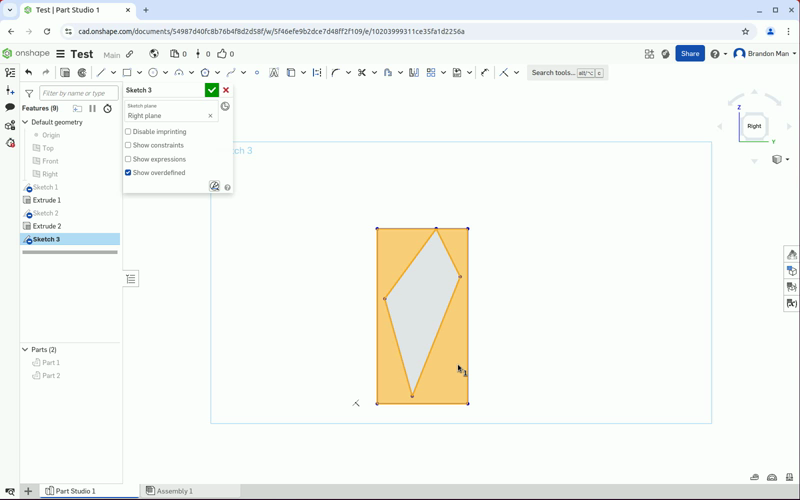
mouse_move(73, 352)
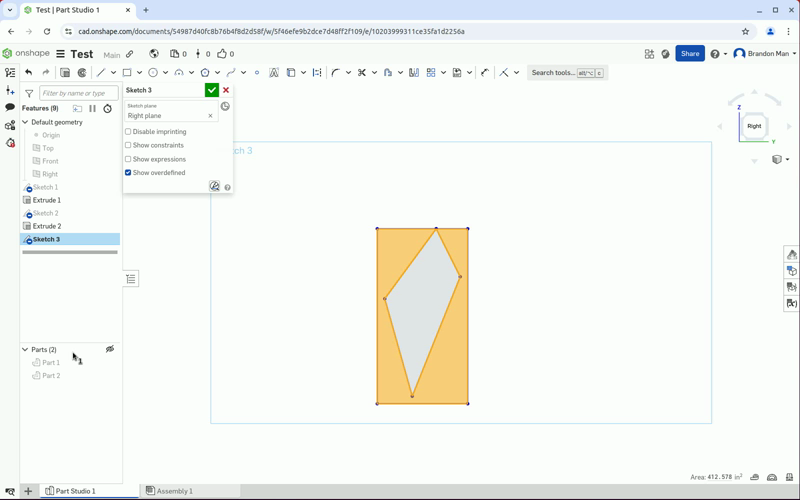
key(shift+y)
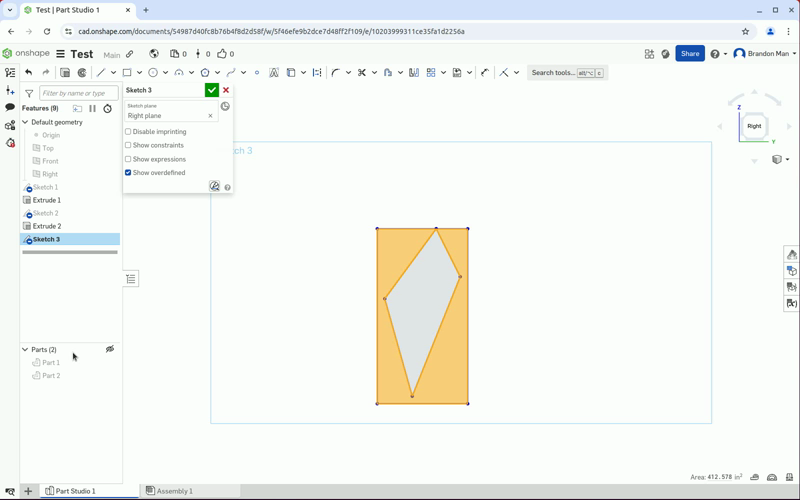
key(shift+e)
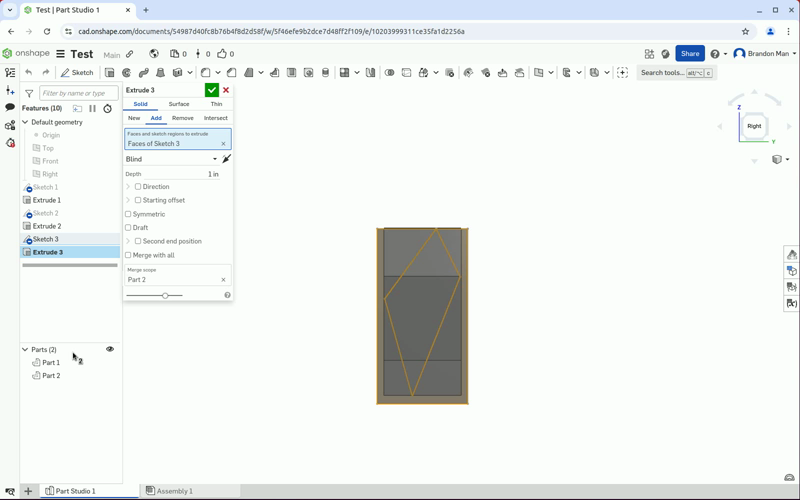
mouse_move(143, 106)
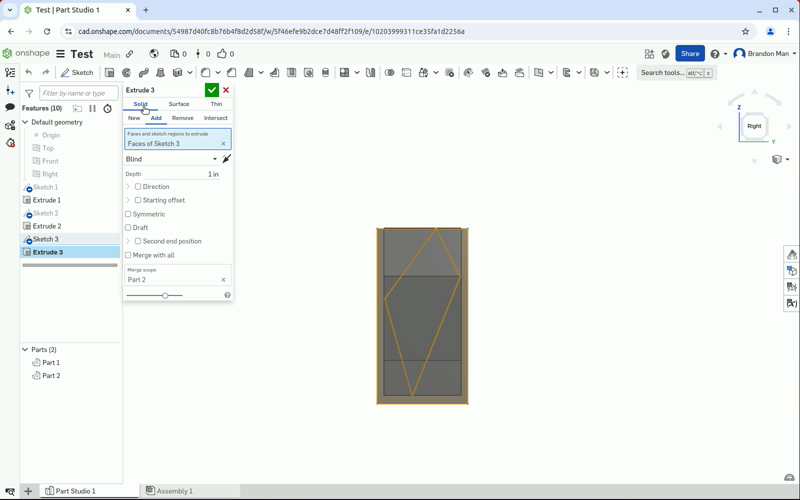
click(143, 106)
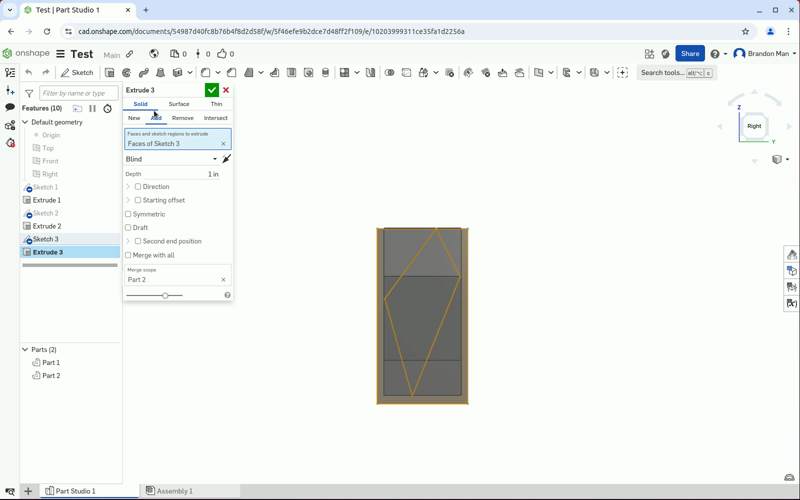
mouse_move(186, 120)
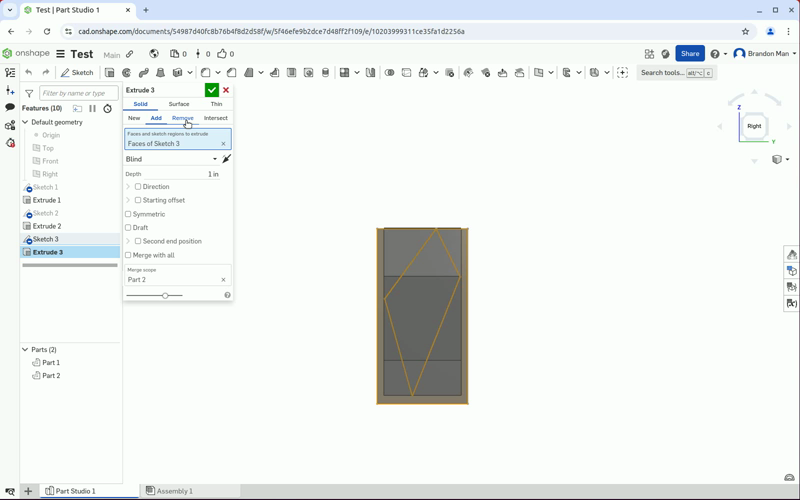
click(186, 120)
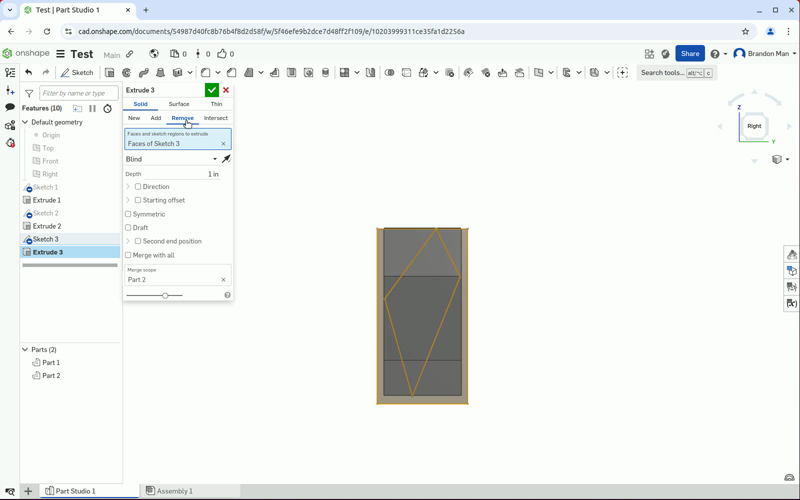
key(tab, 4)
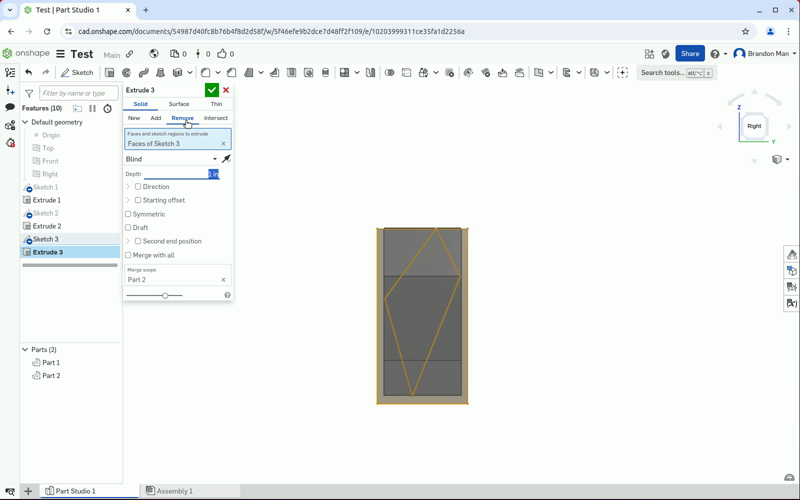
text(57.29)
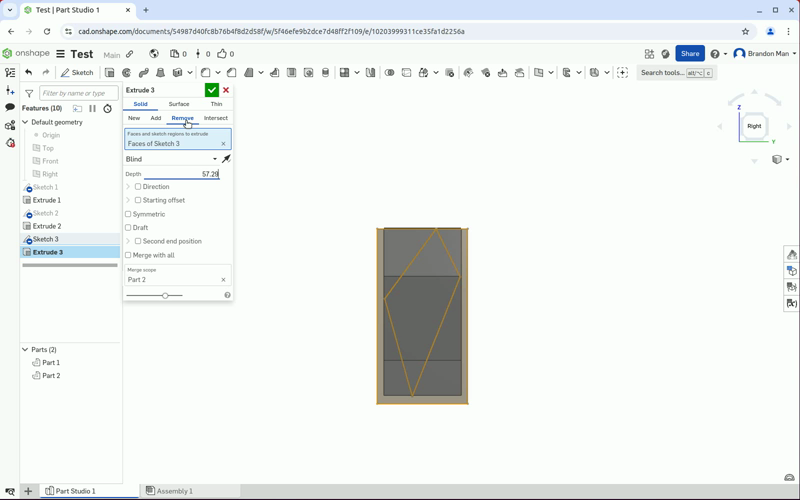
key(tab, 3)
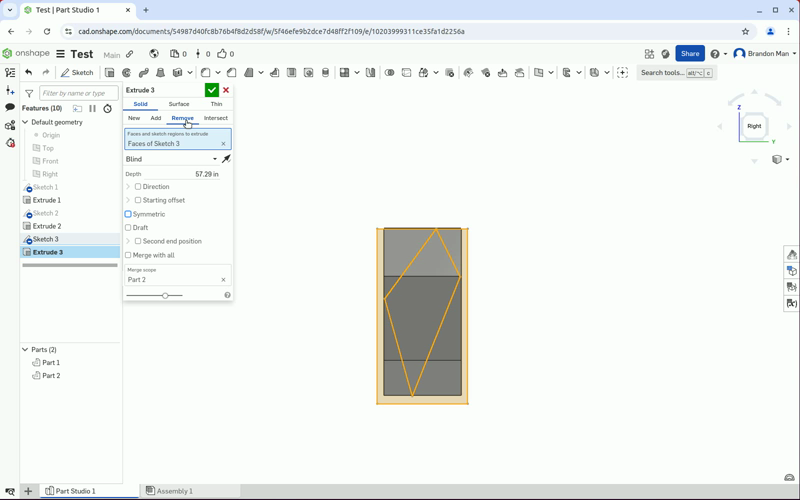
key(space)
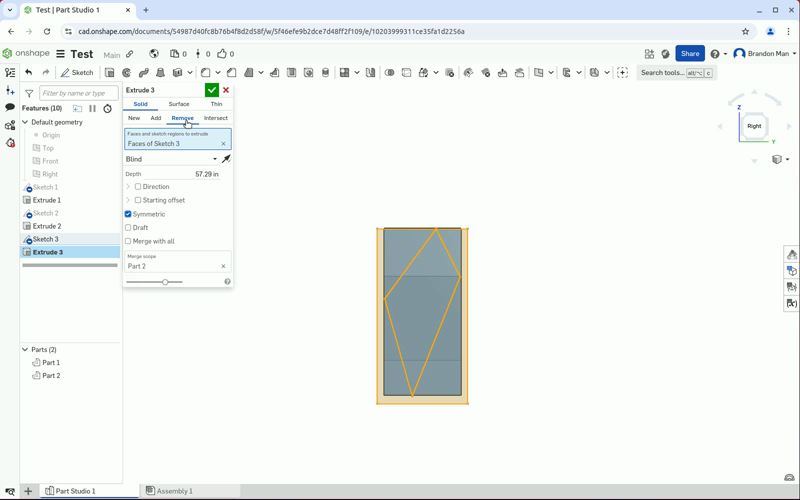
key(tab, 2)
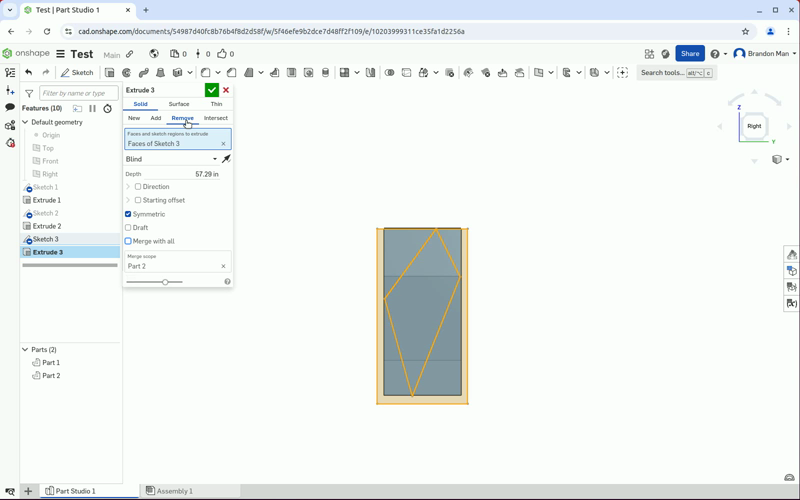
key(space)
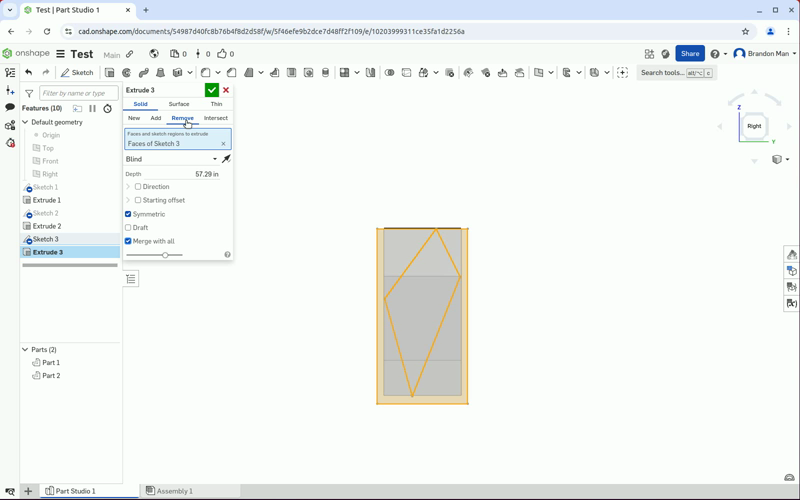
key(enter)
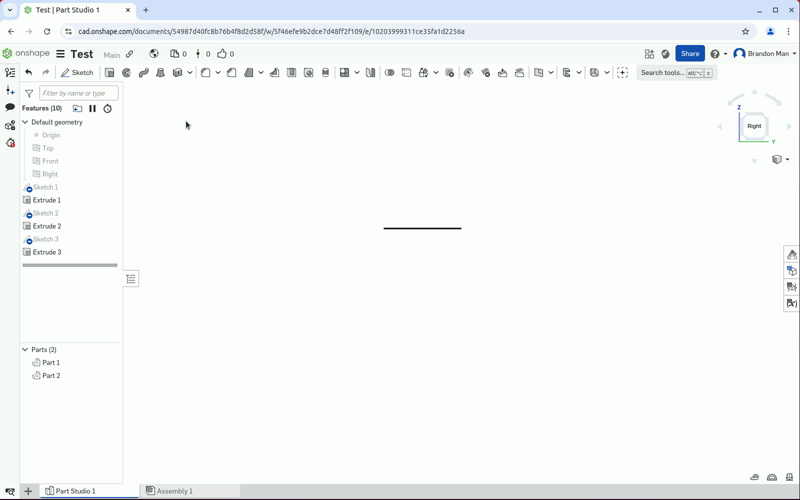
key(shift+h)
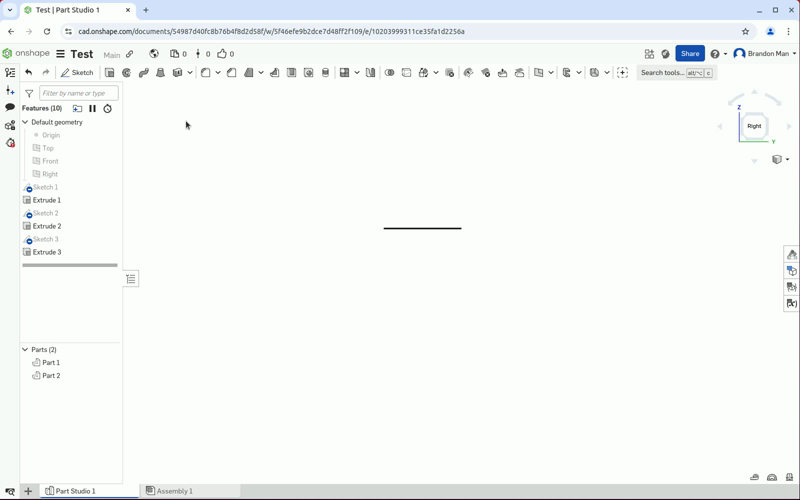
key(shift+h)
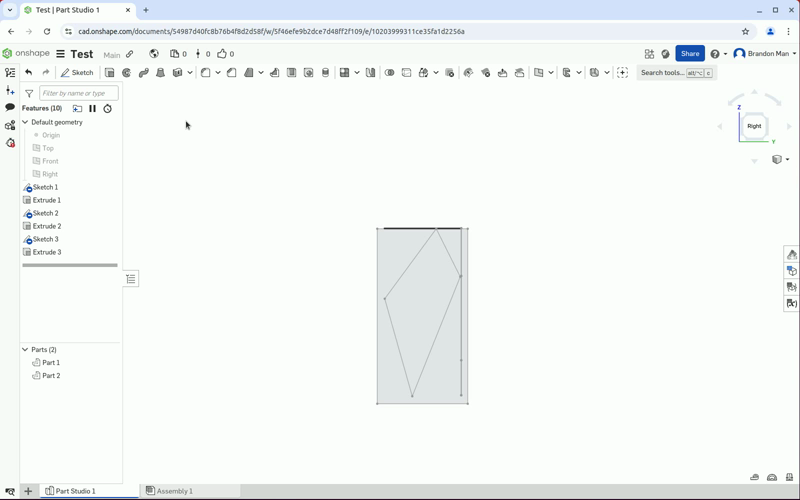
key(shift+7)
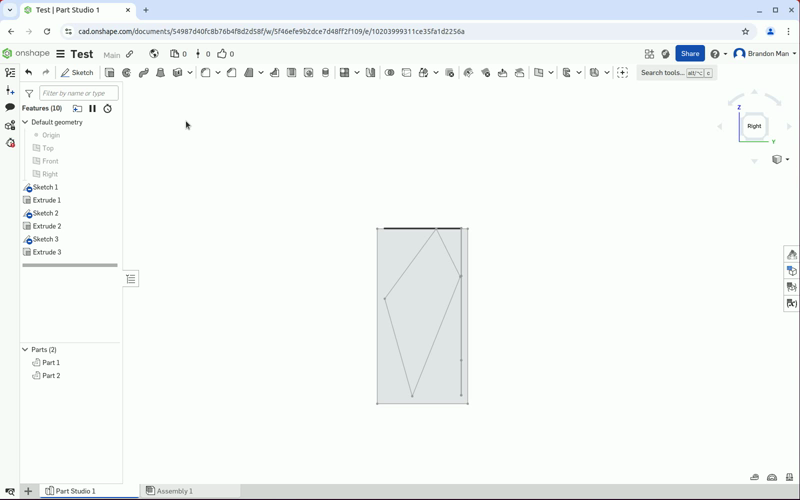
key(right, 2)
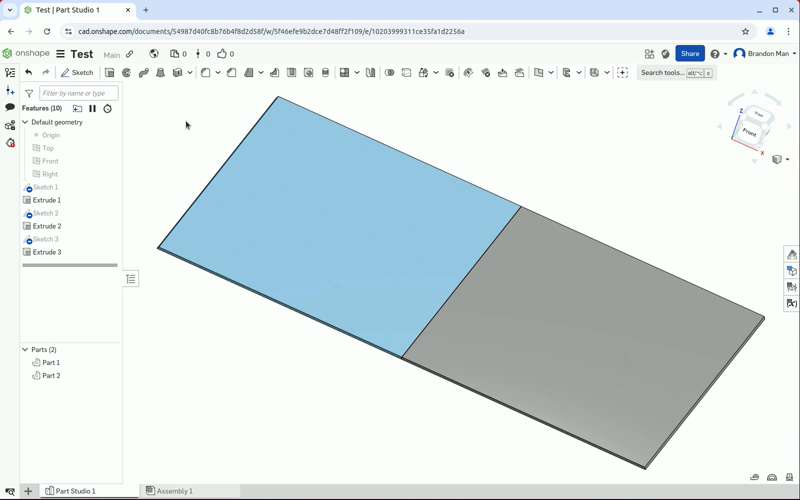
key(down, 2)
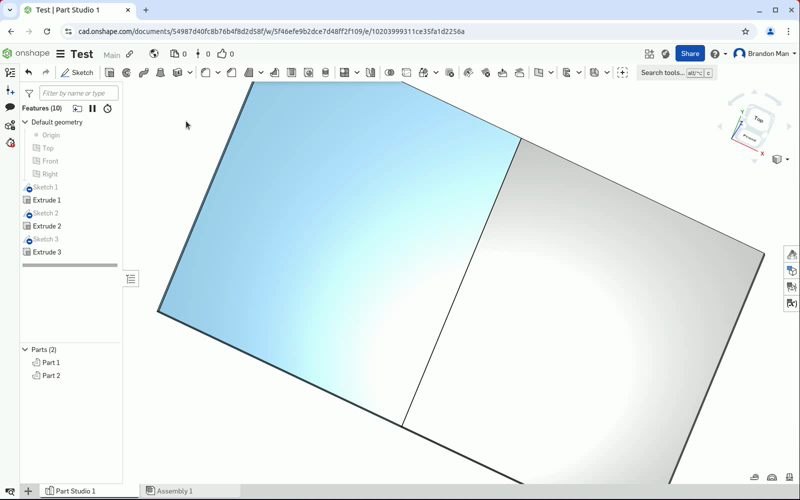
key(up, 2)
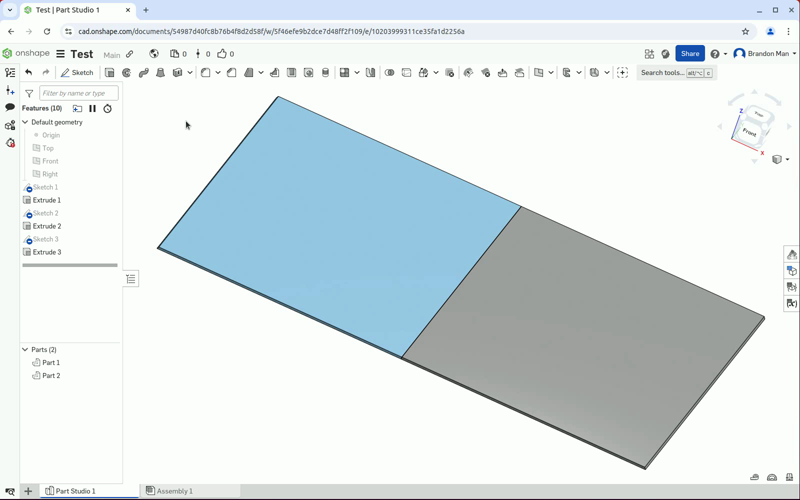
key(left, 2)
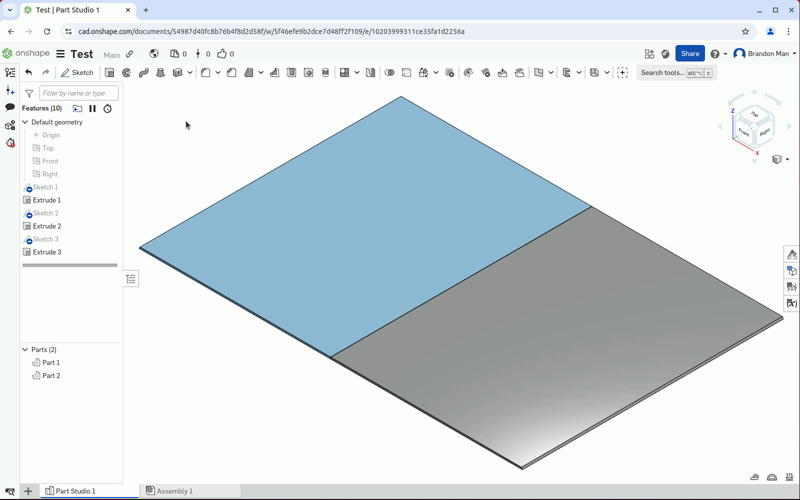
mouse_move(73, 189)
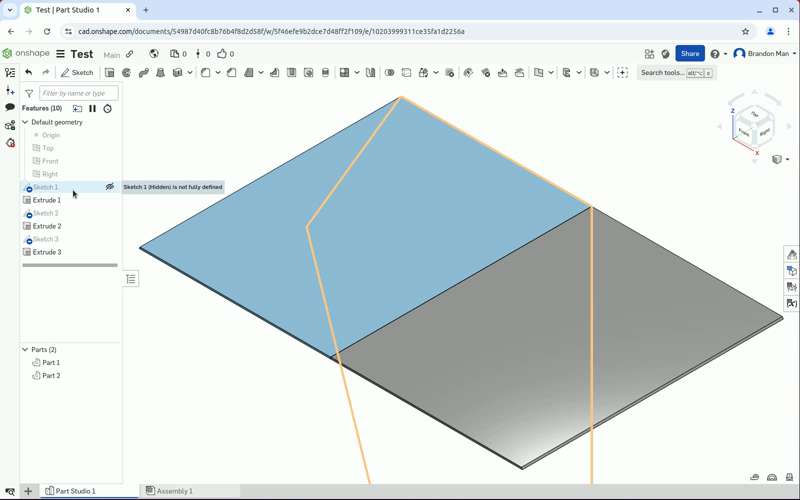
click(73, 189)